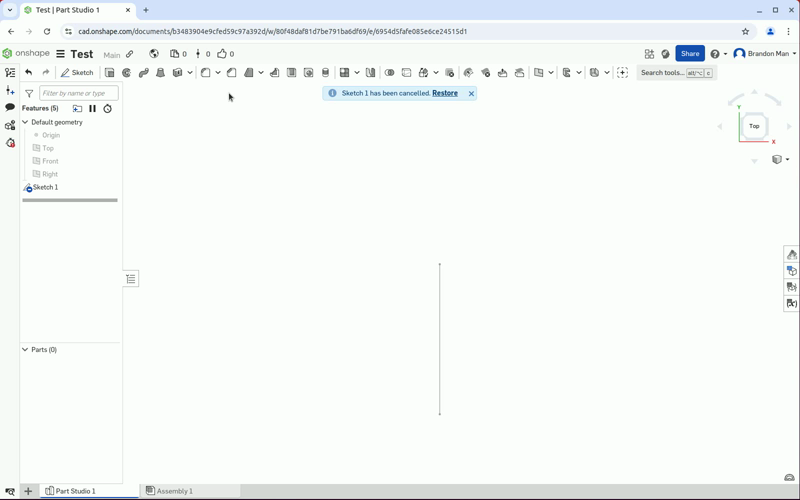
key(shift+h)
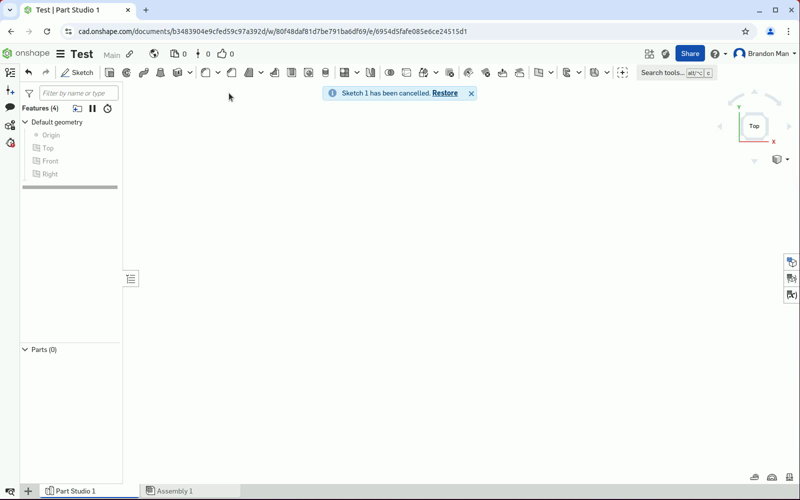
mouse_move(73, 352)
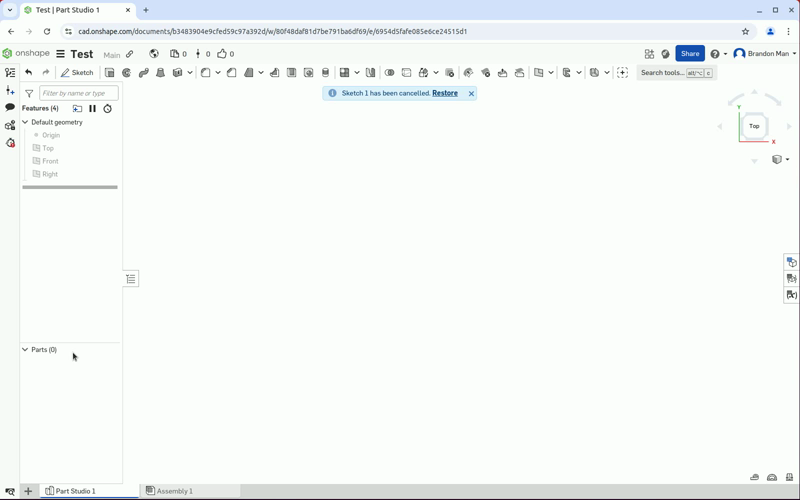
key(y)
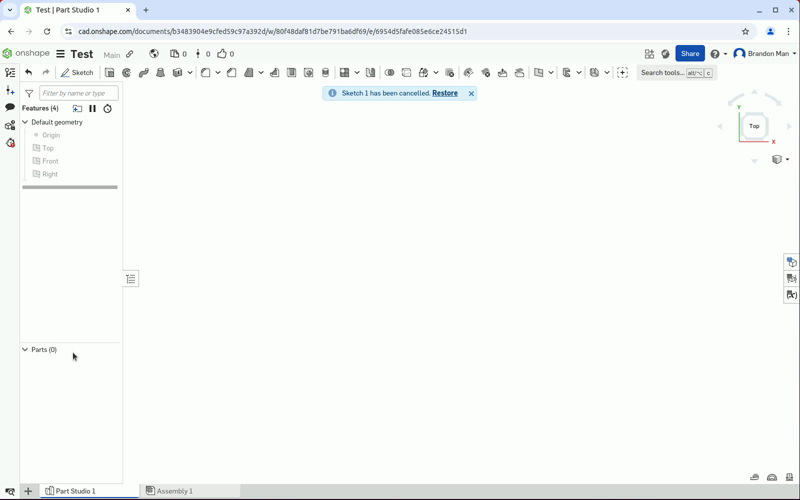
key(shift+p)
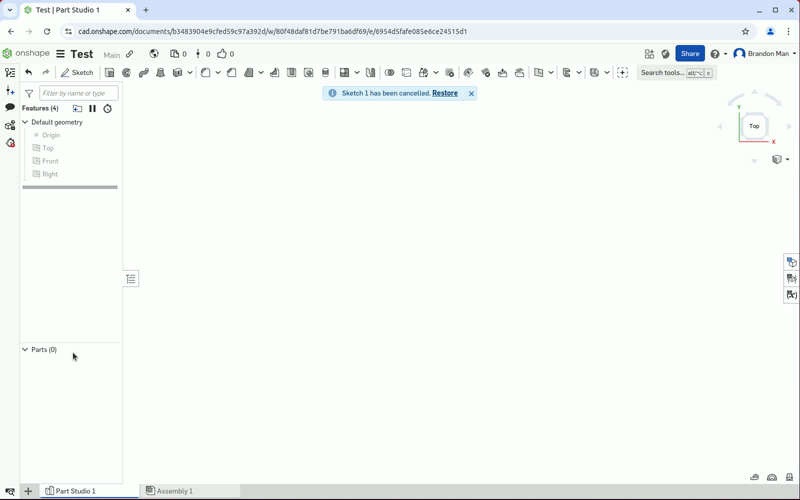
key(space)
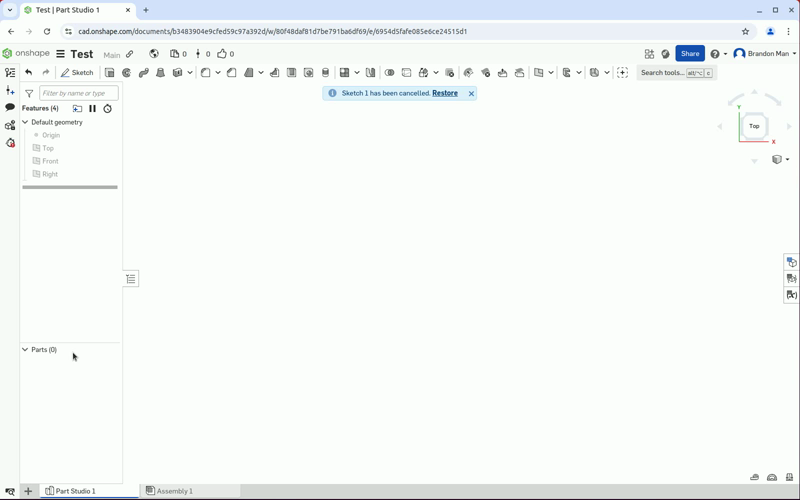
key_down(shift)
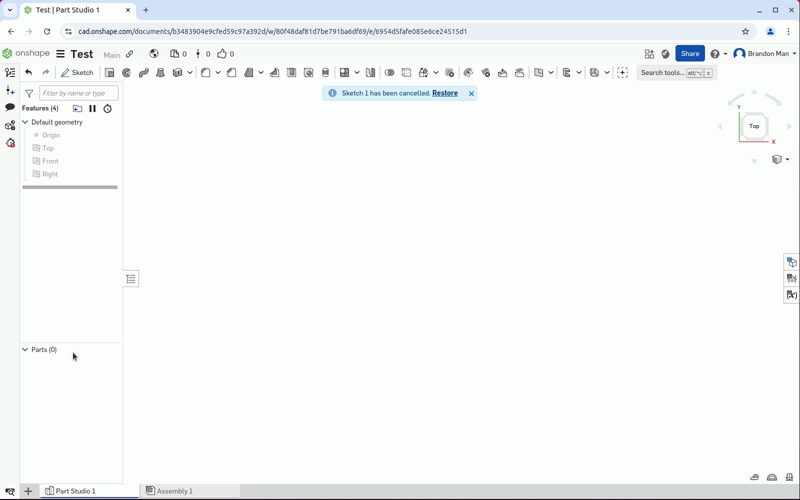
key(up)
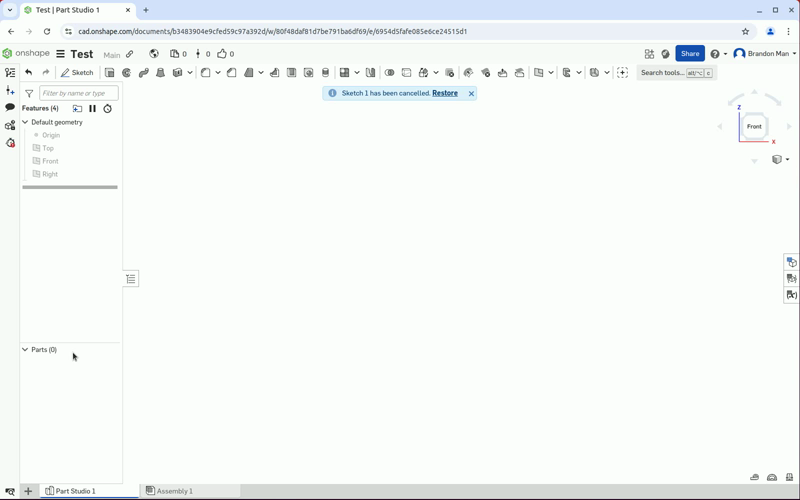
key_up(shift)
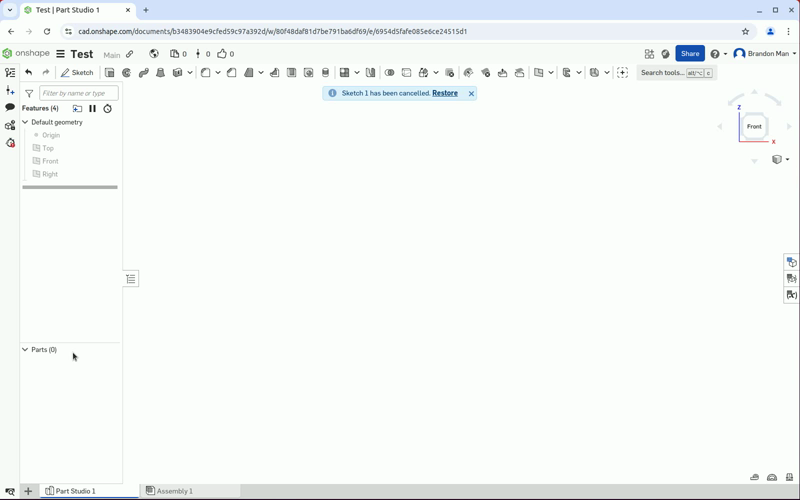
mouse_move(73, 352)
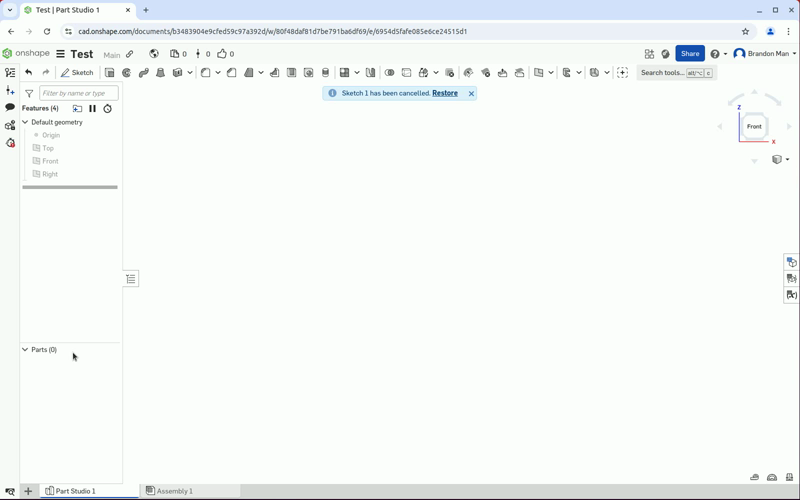
key(shift+y)
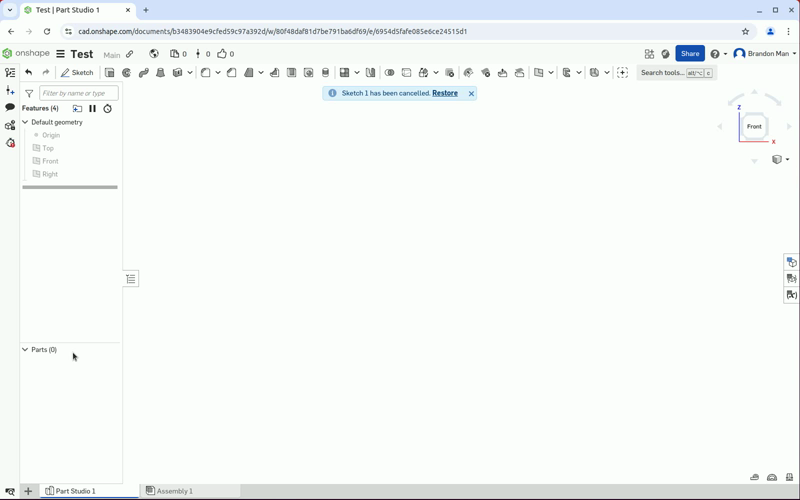
key(shift+s)
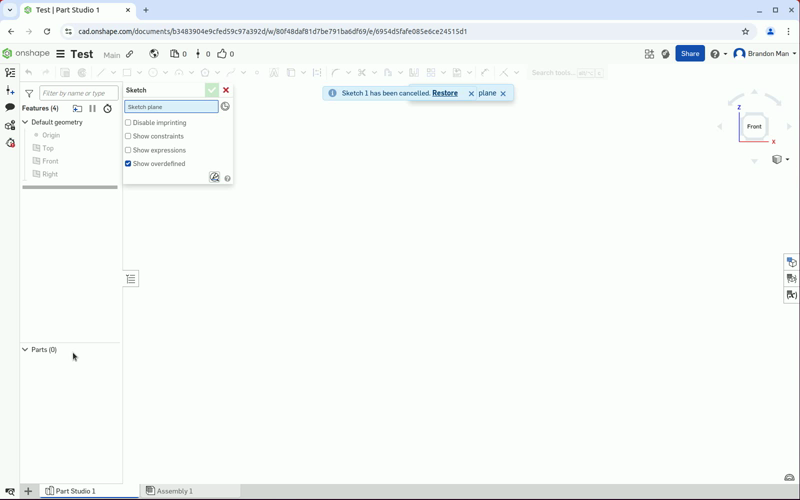
mouse_move(73, 163)
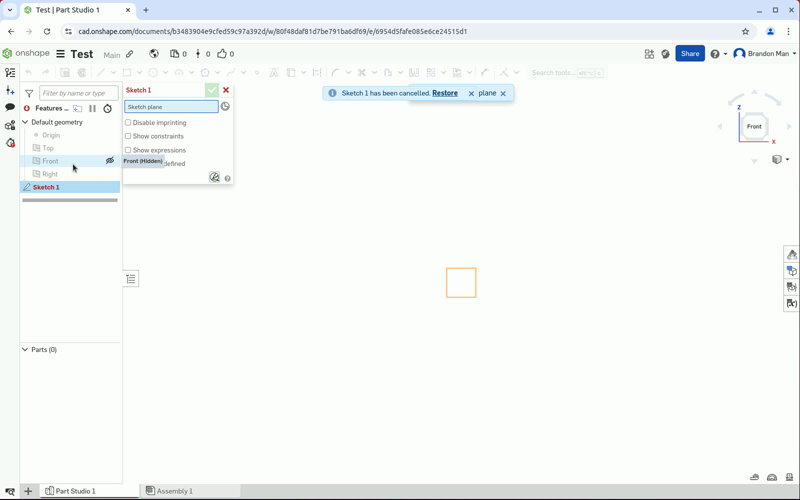
click(73, 163)
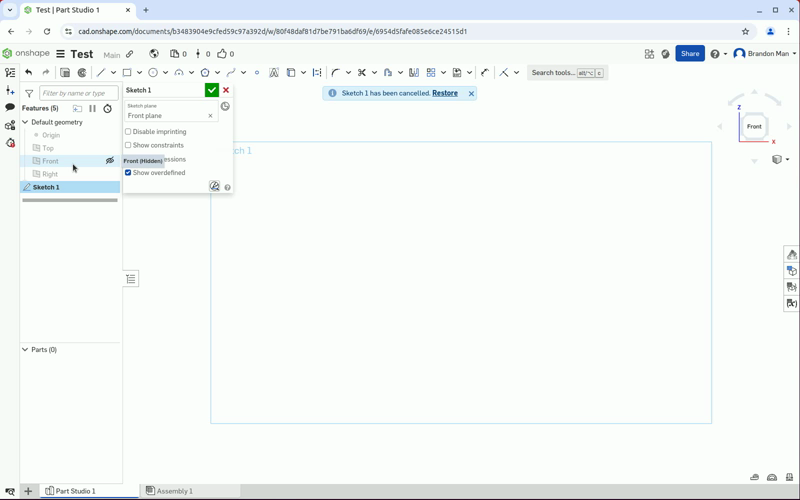
mouse_move(73, 352)
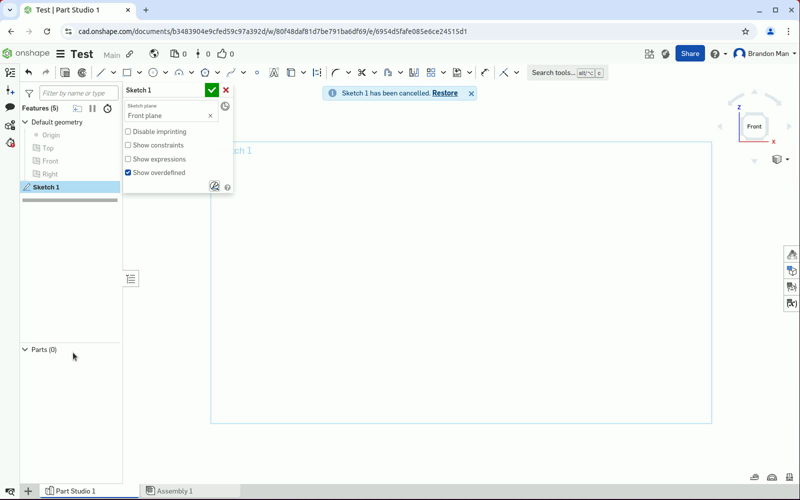
key(y)
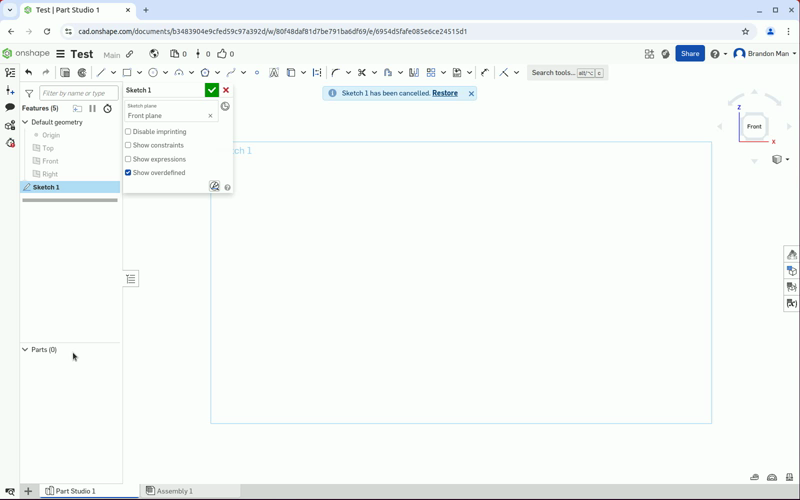
key(l)
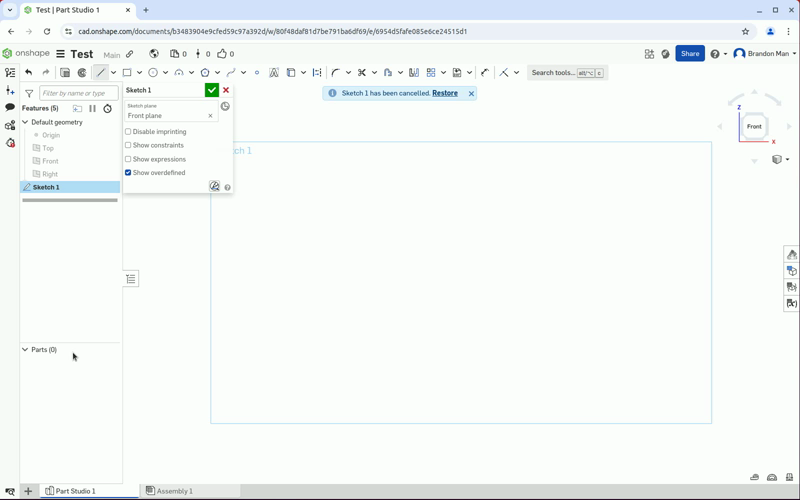
key_down(shift)
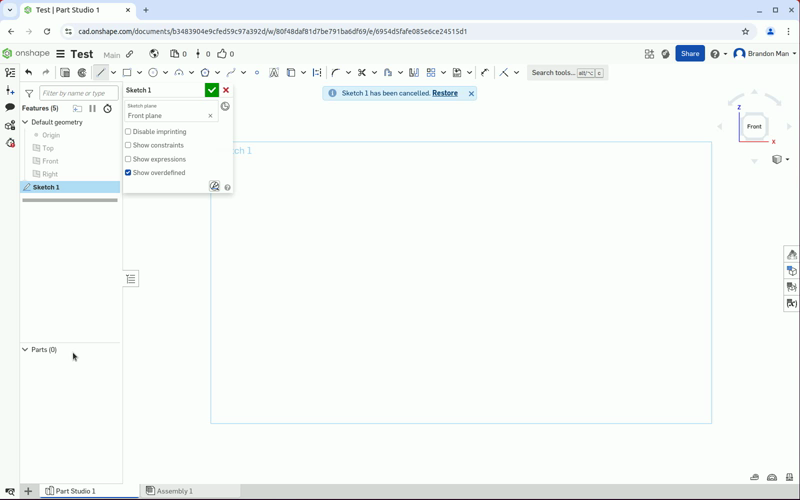
mouse_move(348, 332)
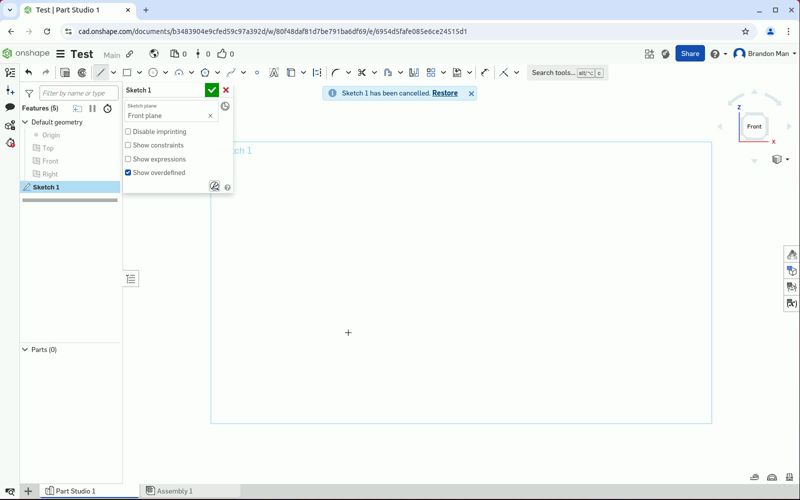
click(348, 332)
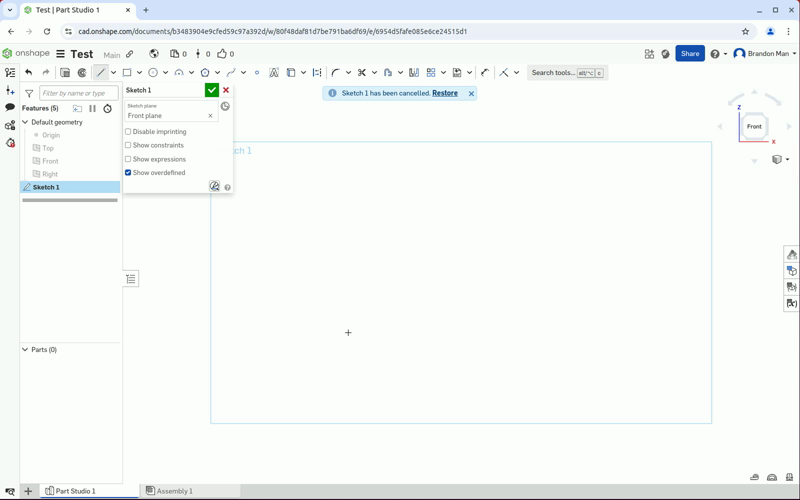
key_up(shift)
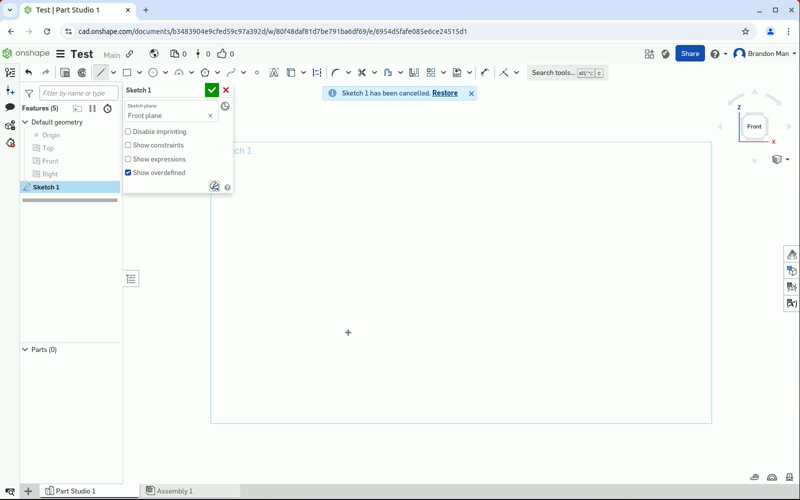
key_down(shift)
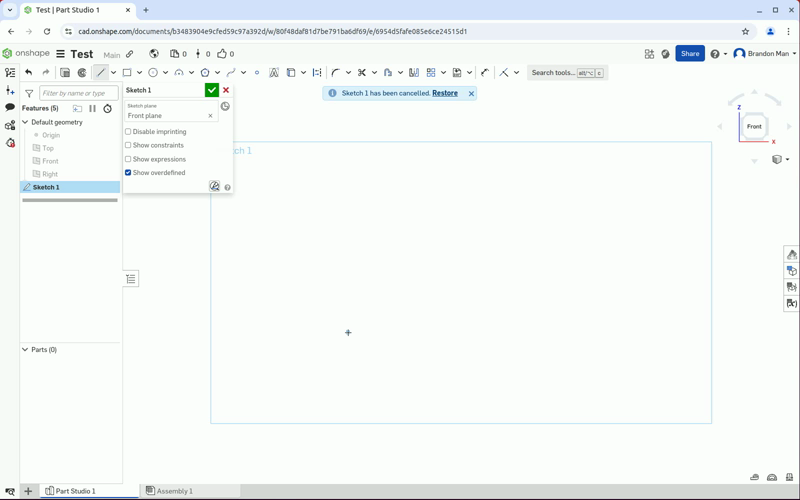
mouse_move(378, 332)
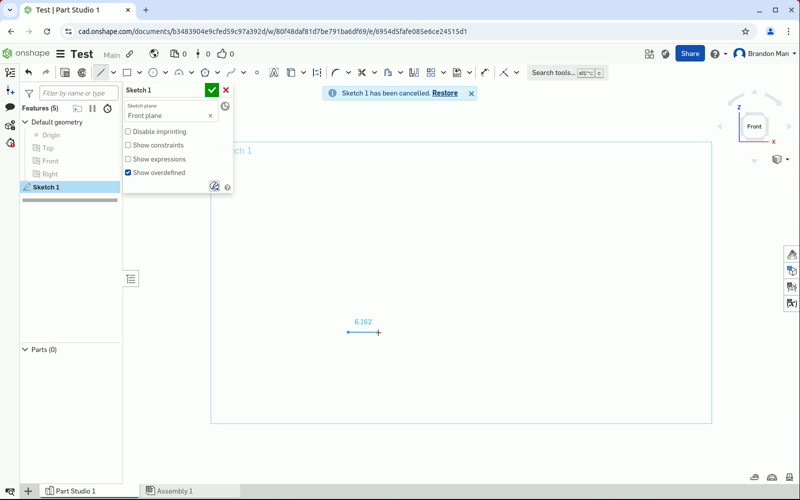
mouse_move(378, 332)
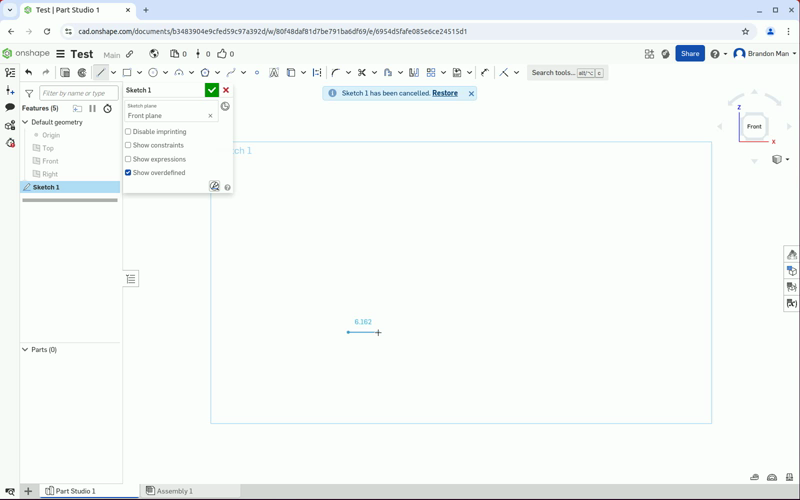
click(378, 332)
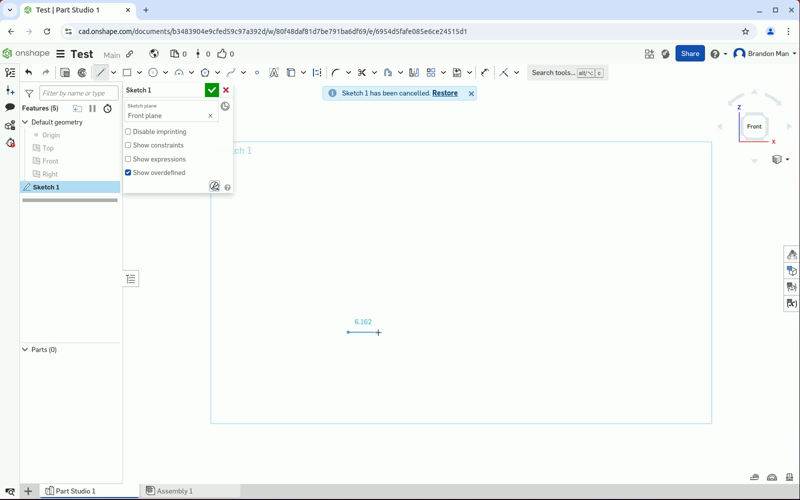
key_up(shift)
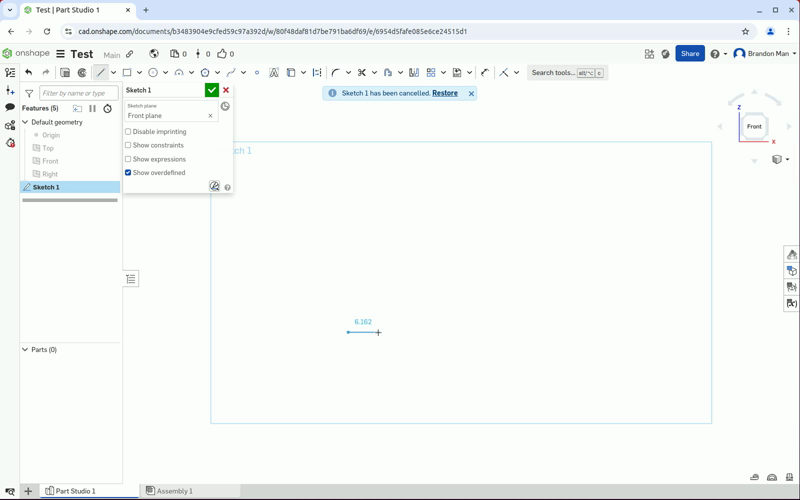
key(esc)
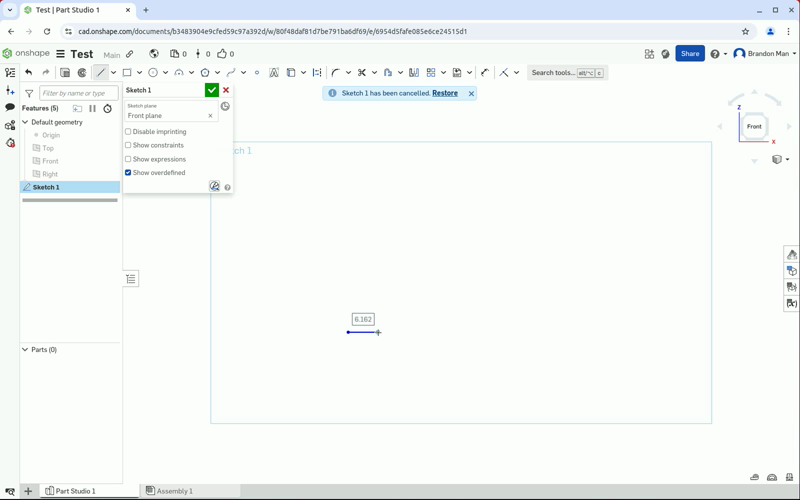
key(a)
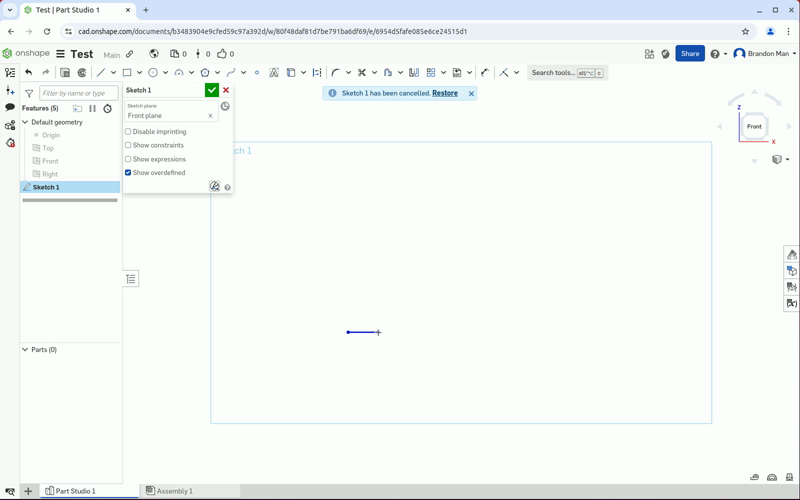
mouse_move(378, 332)
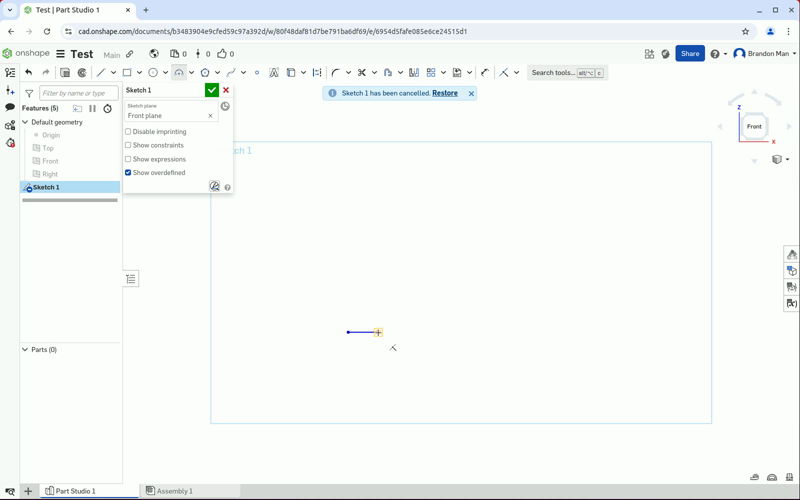
click(378, 332)
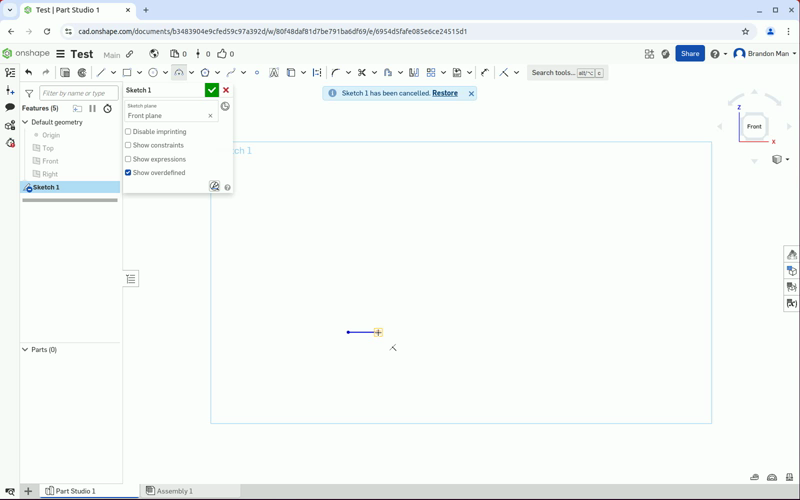
key_down(shift)
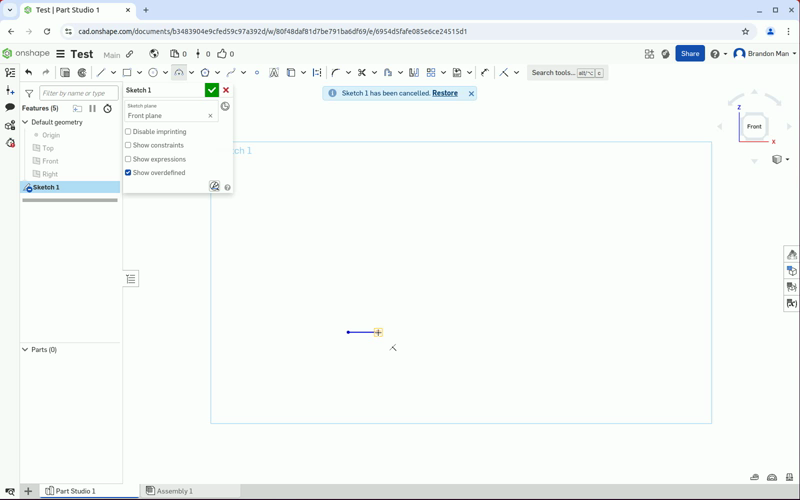
mouse_move(427, 283)
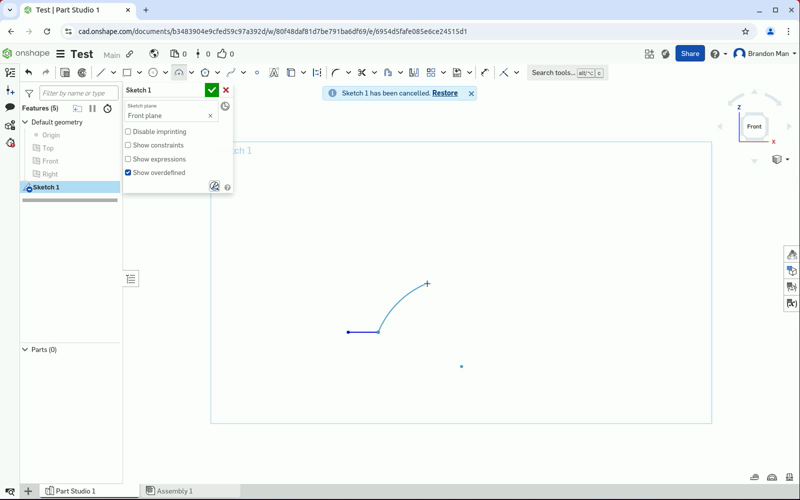
click(427, 283)
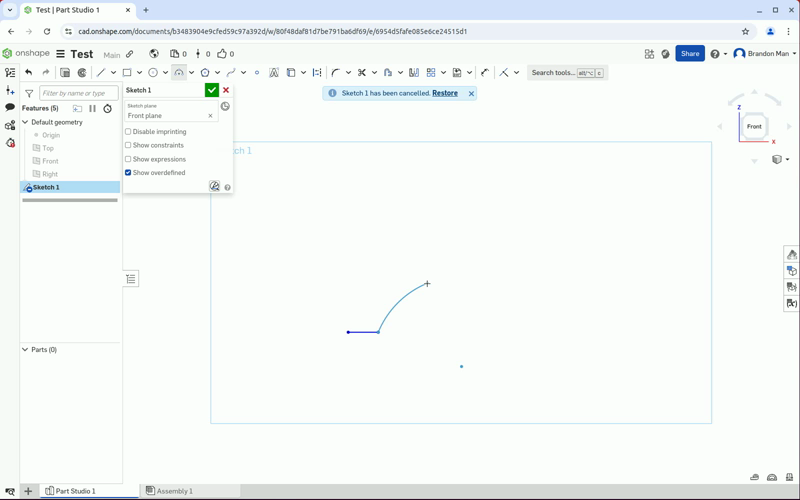
mouse_move(412, 317)
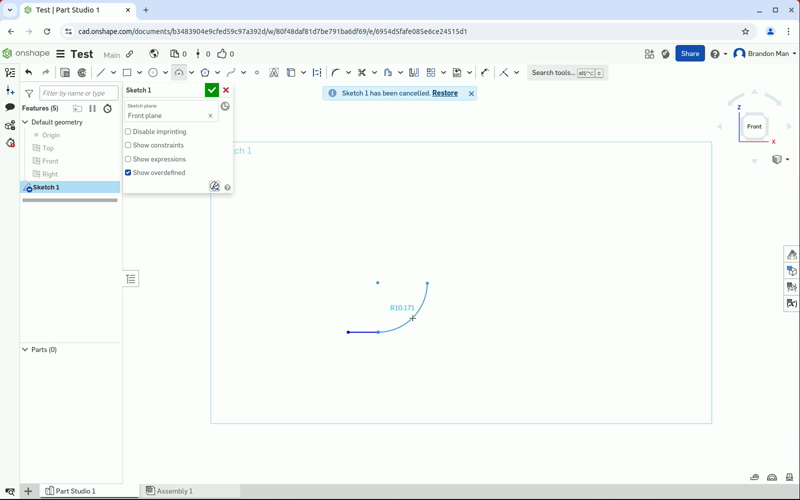
click(412, 317)
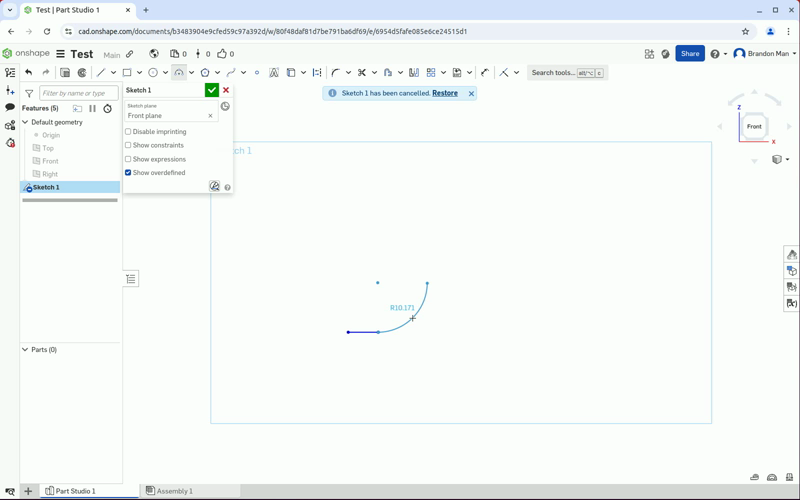
key_up(shift)
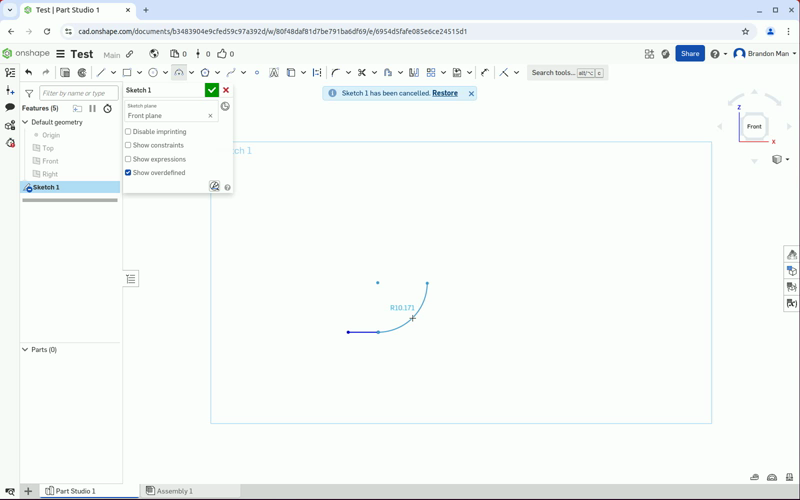
key(esc)
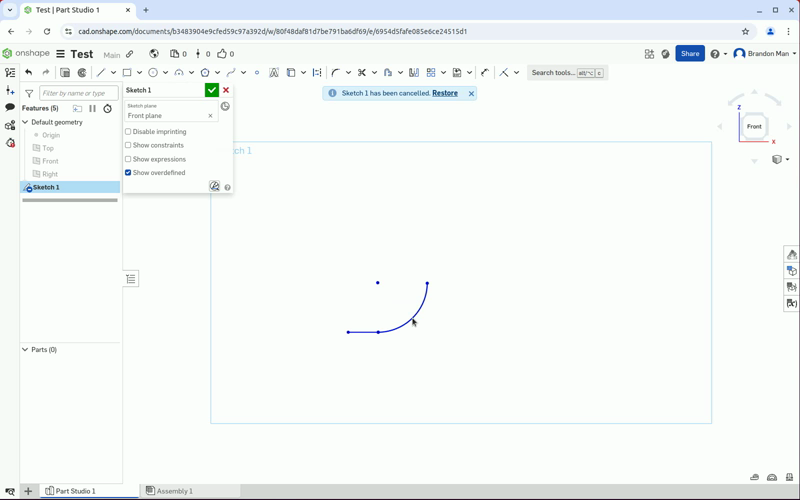
key(l)
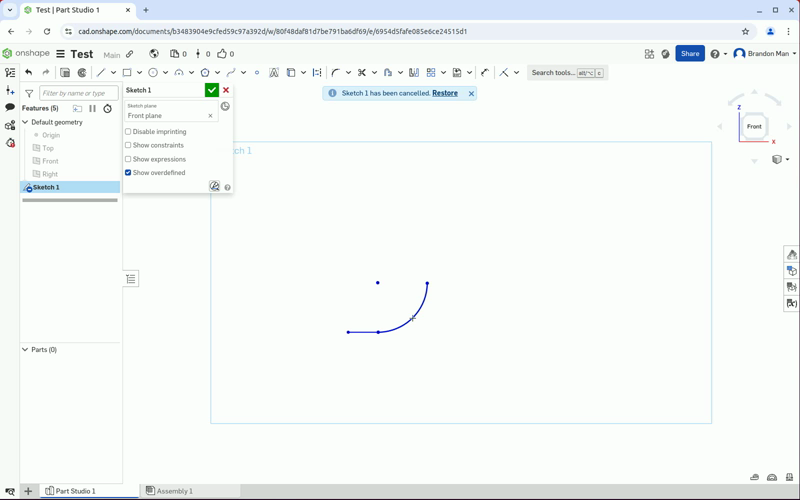
mouse_move(427, 283)
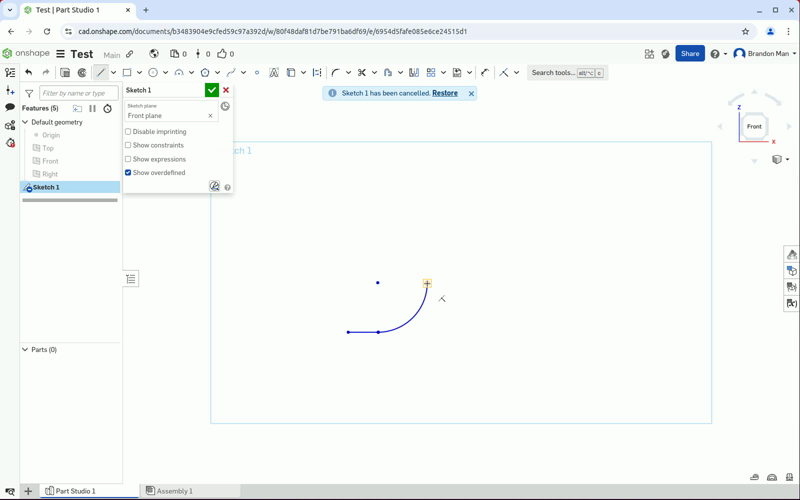
click(427, 283)
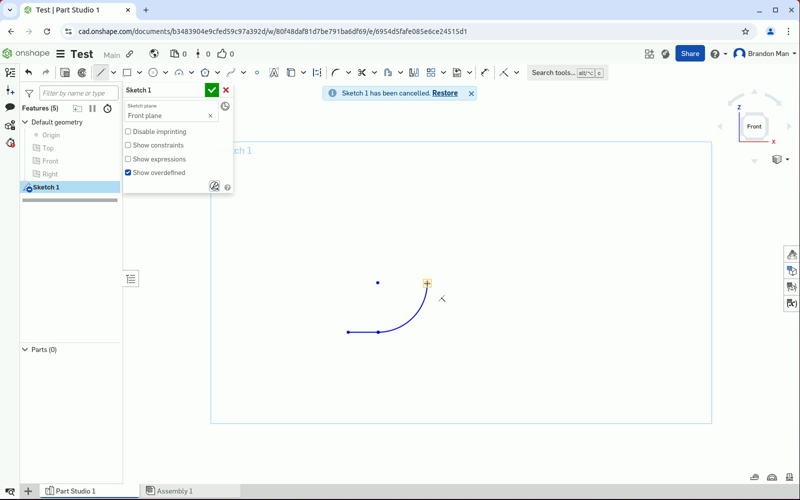
key_down(shift)
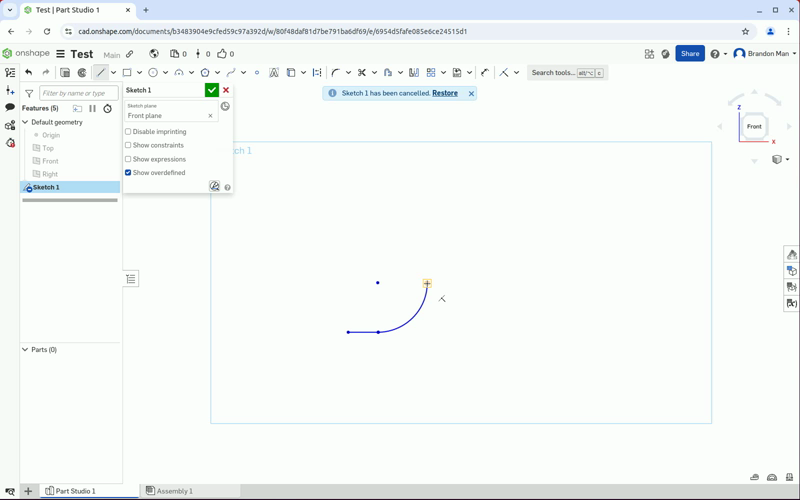
mouse_move(457, 283)
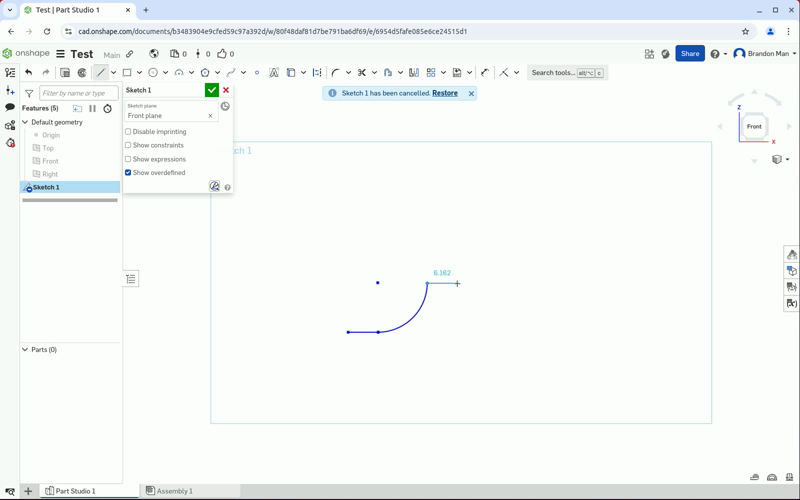
mouse_move(427, 274)
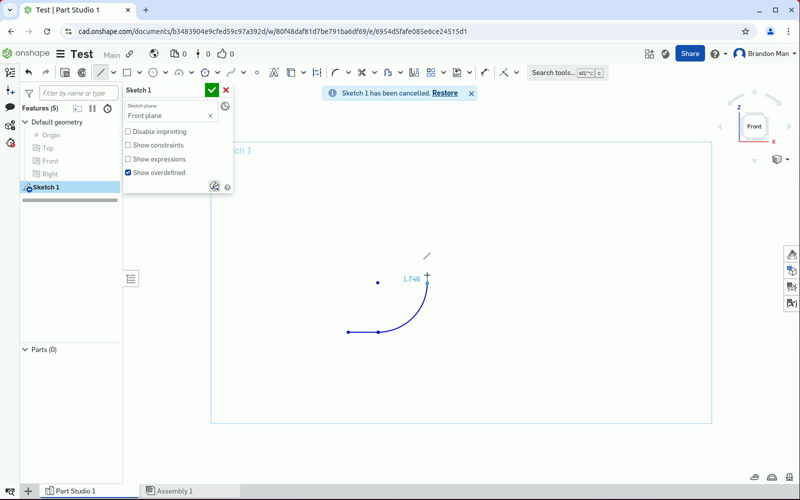
click(427, 274)
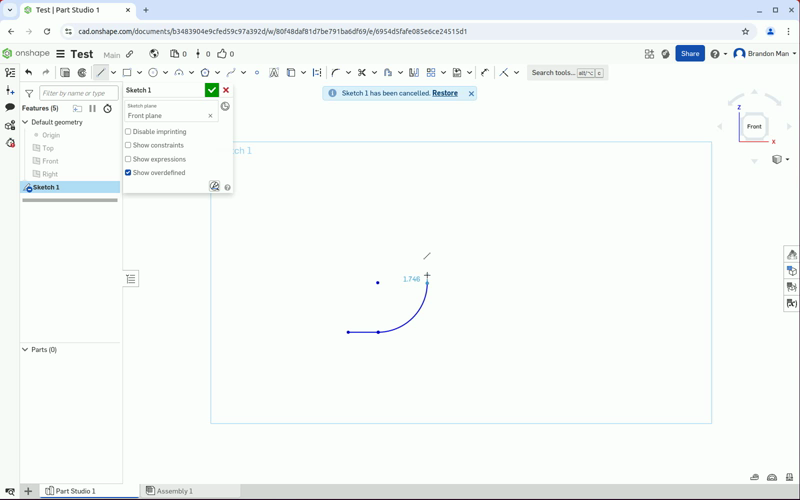
key_up(shift)
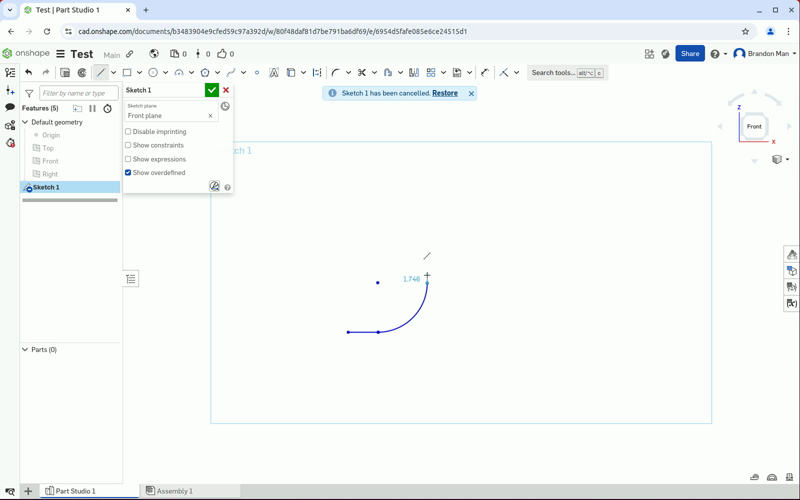
key_down(shift)
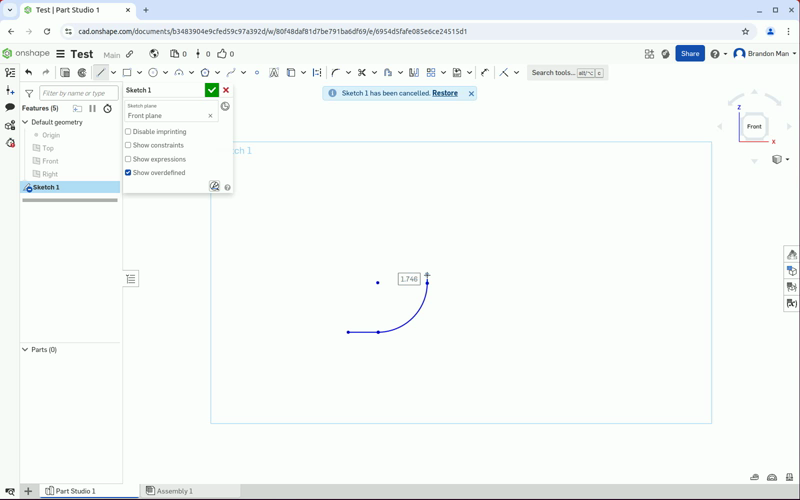
mouse_move(457, 274)
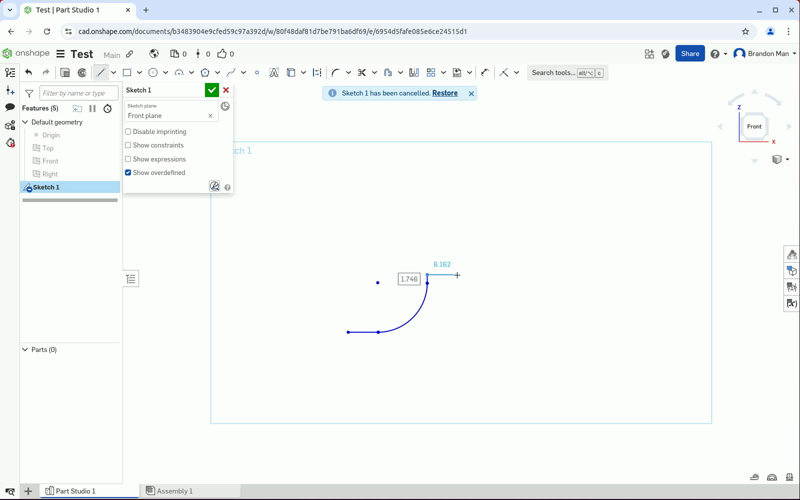
mouse_move(407, 274)
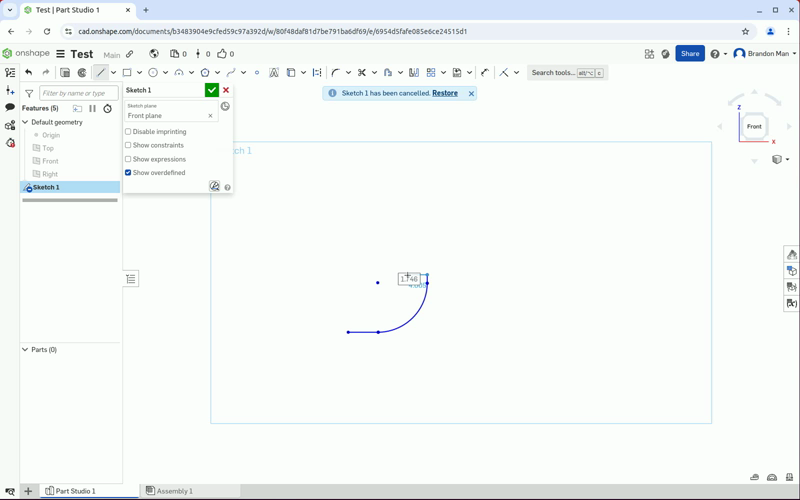
click(407, 274)
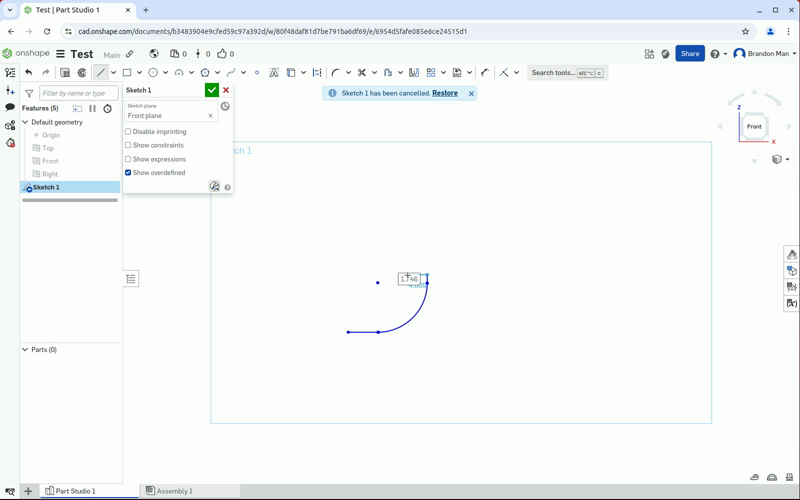
key_up(shift)
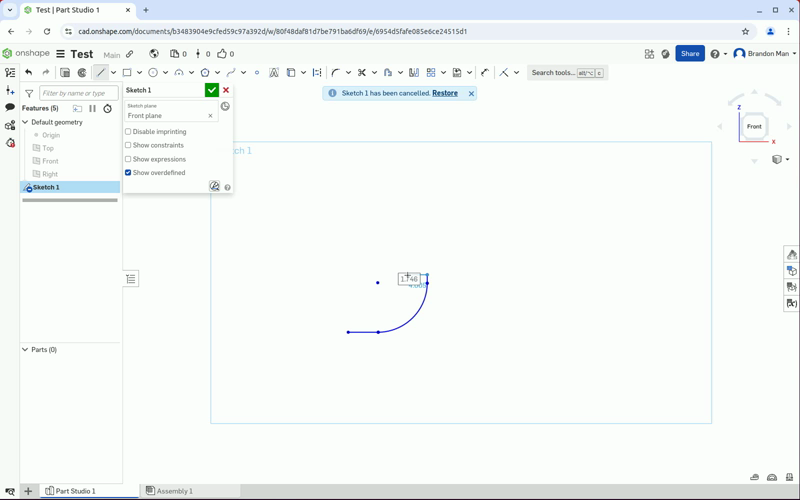
key_down(shift)
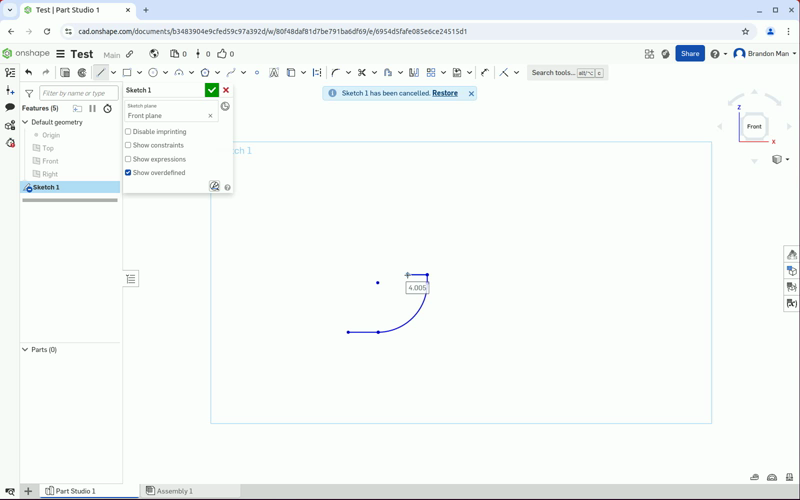
mouse_move(437, 274)
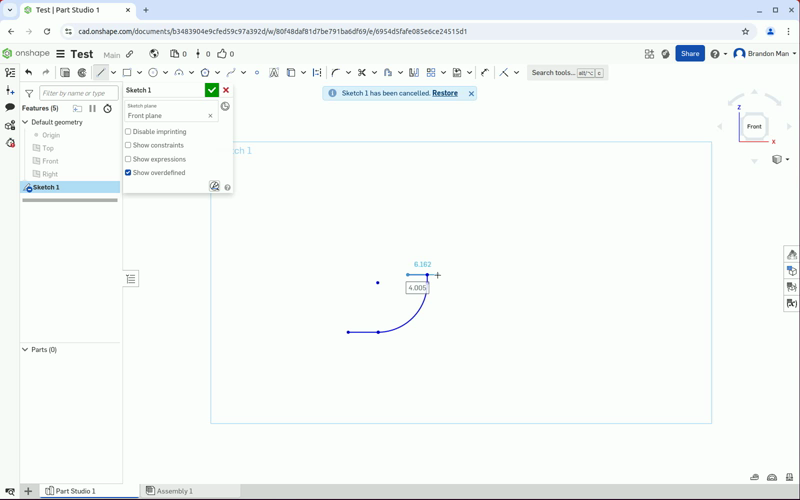
mouse_move(407, 283)
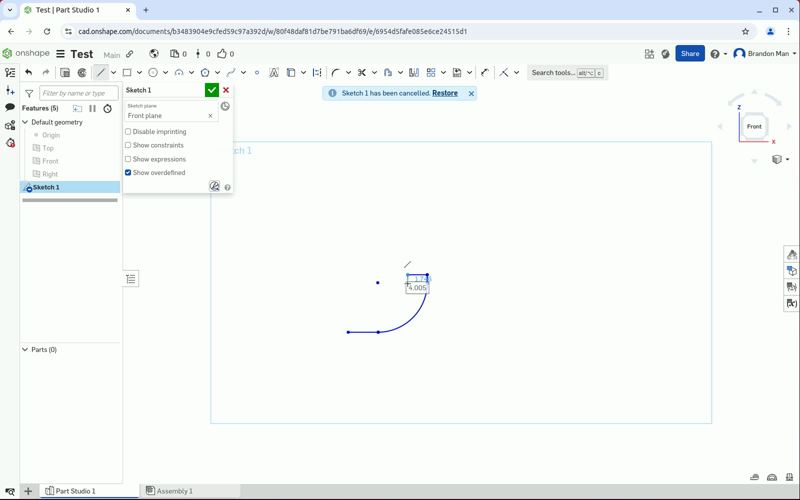
click(407, 283)
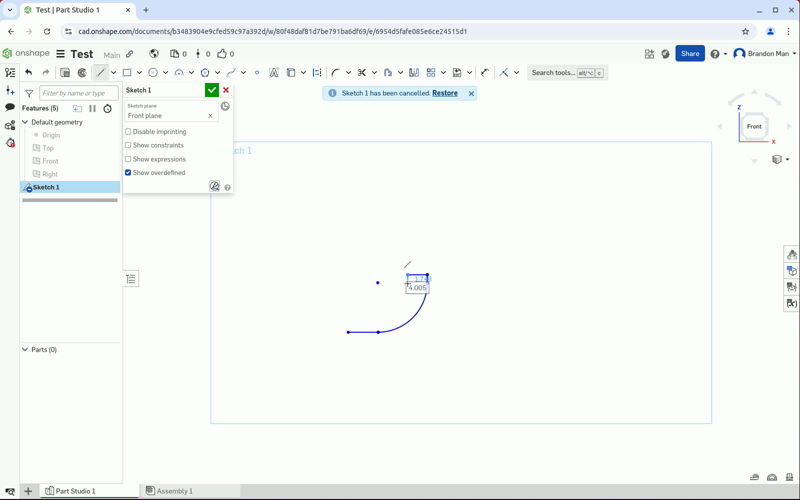
key_up(shift)
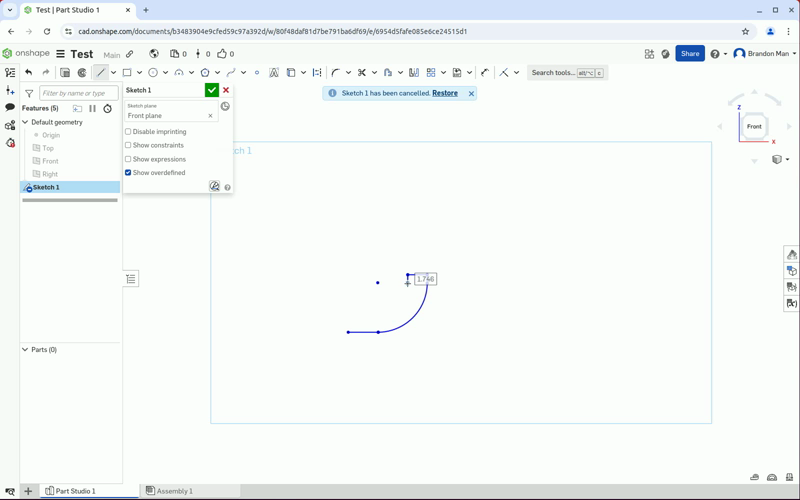
key(esc)
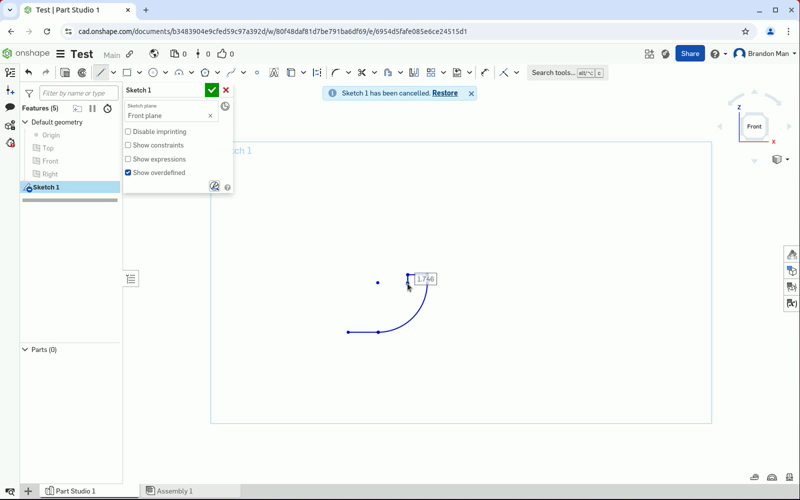
key(a)
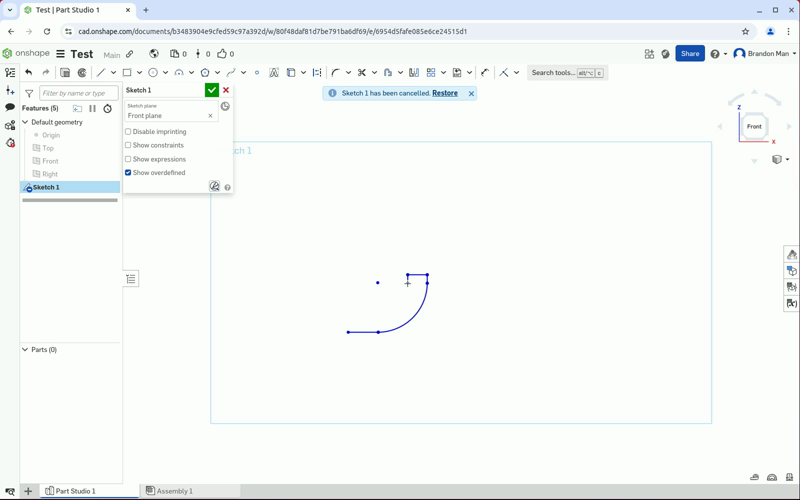
mouse_move(407, 283)
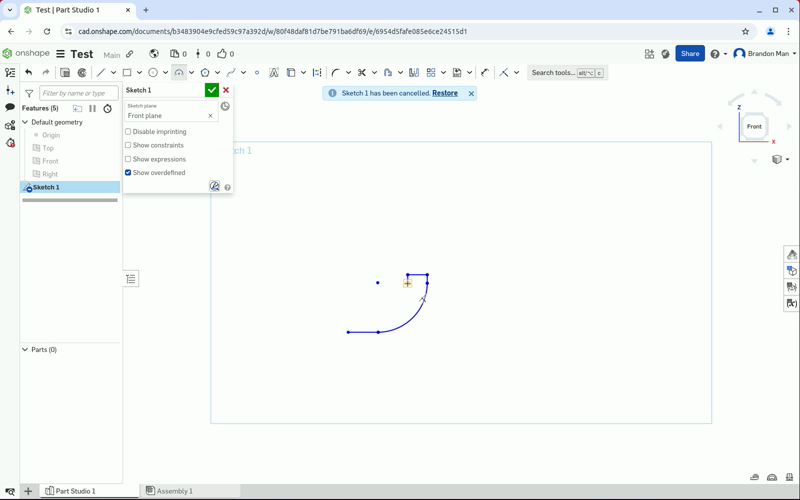
click(407, 283)
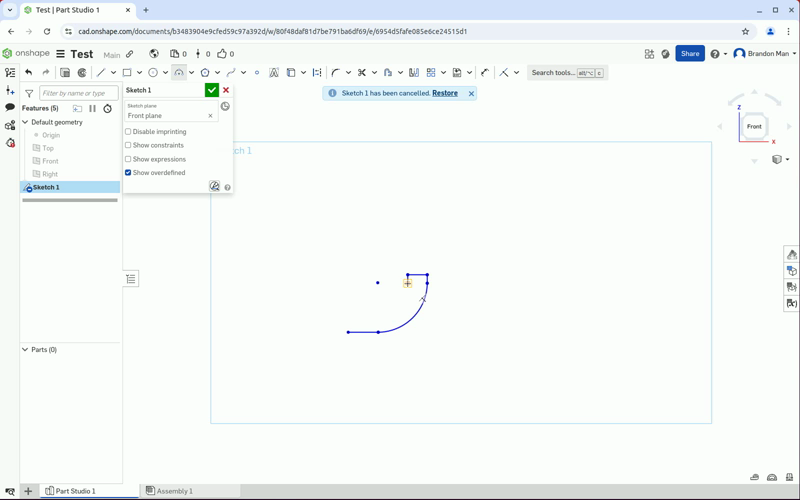
key_down(shift)
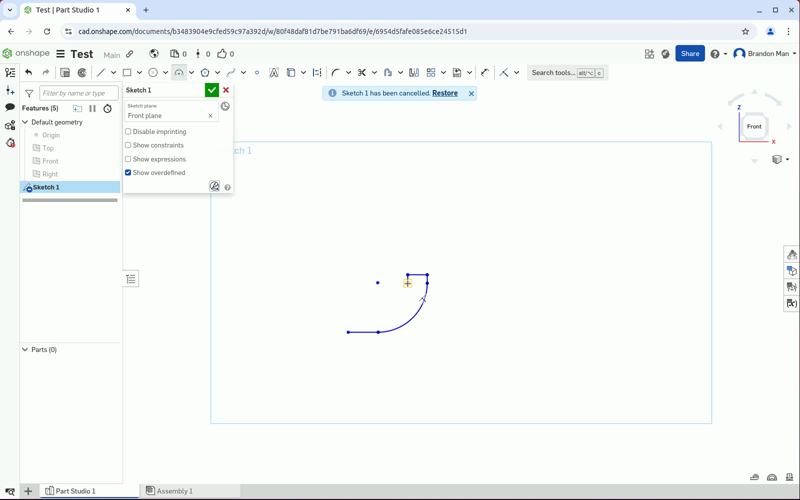
mouse_move(378, 312)
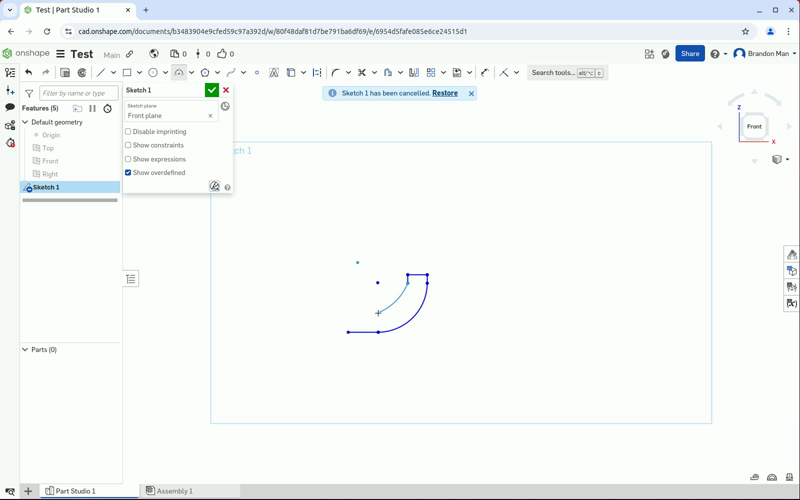
click(378, 312)
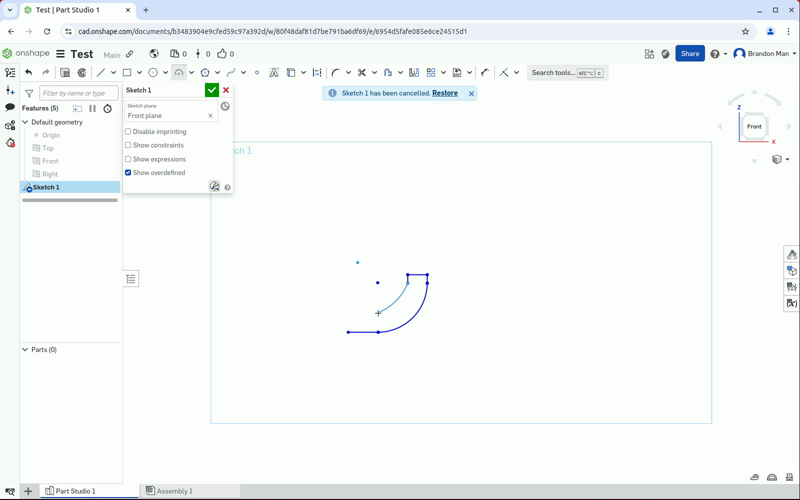
mouse_move(399, 304)
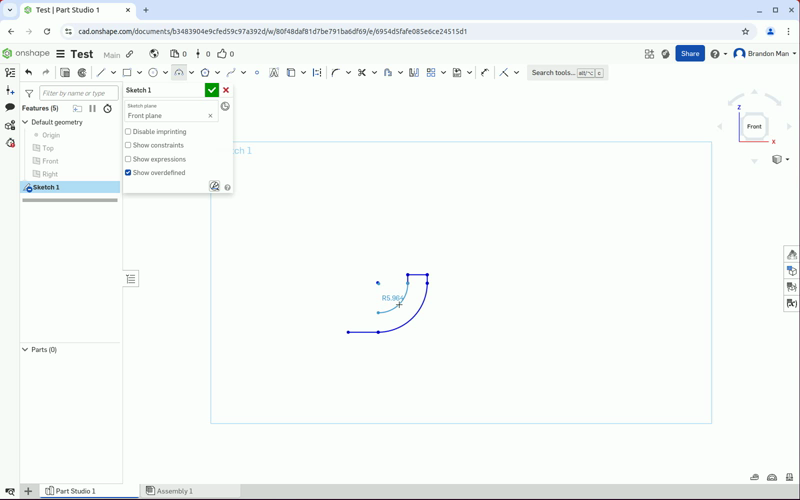
click(399, 304)
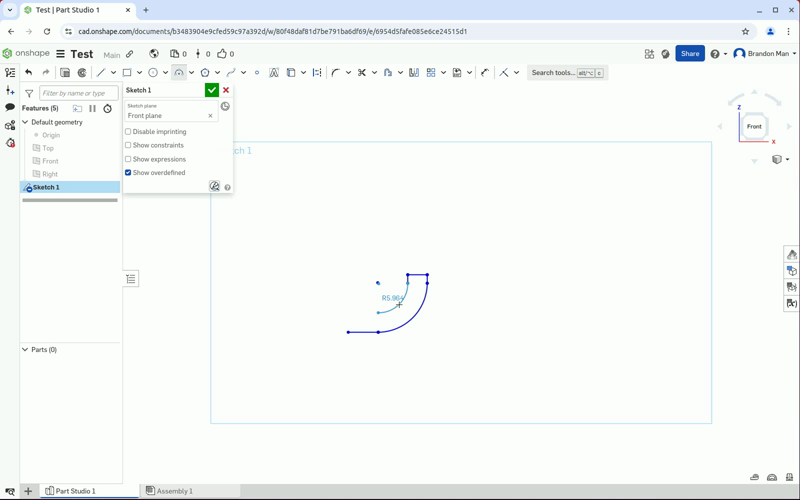
key_up(shift)
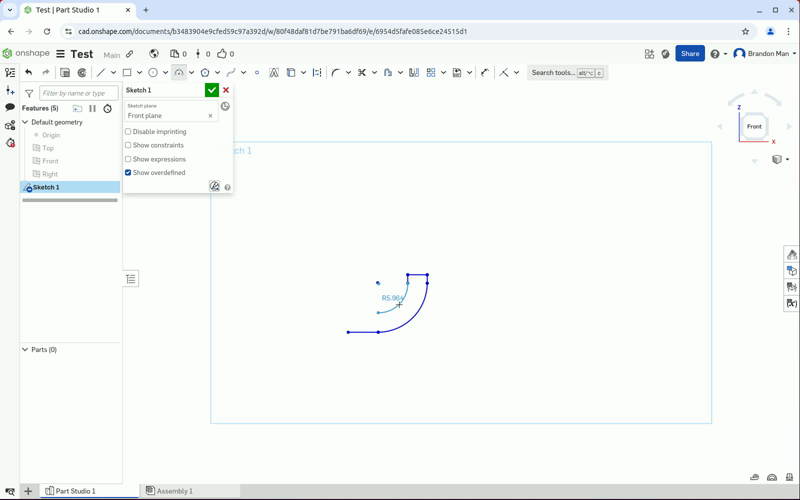
key(esc)
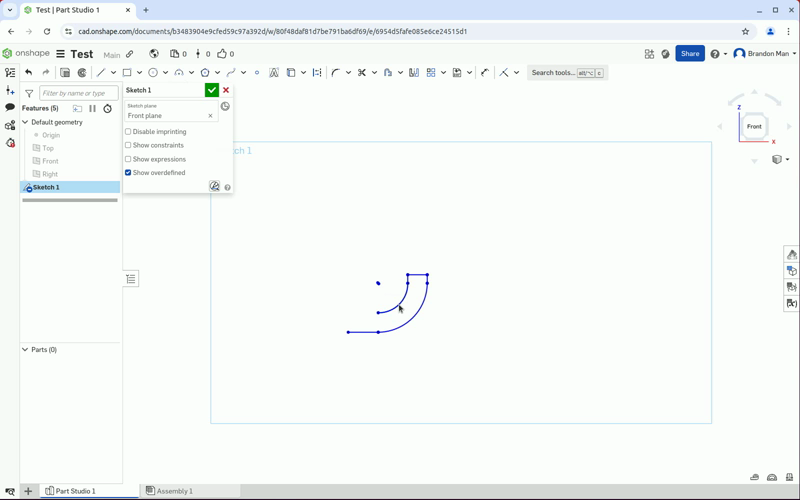
key(l)
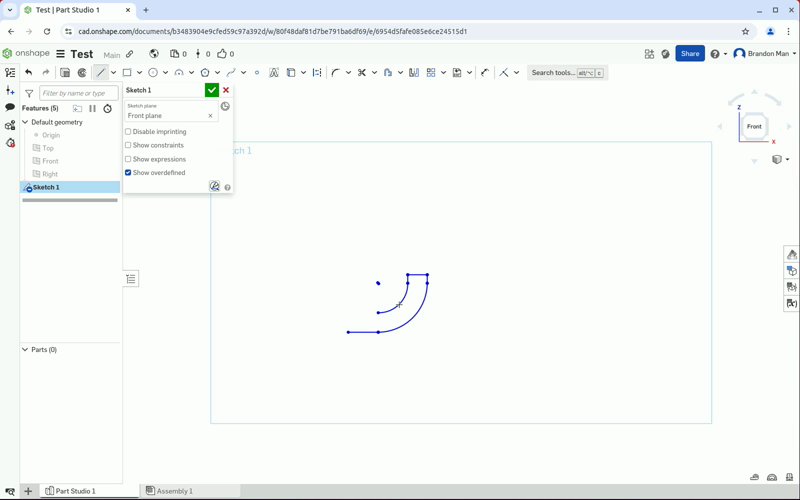
mouse_move(378, 312)
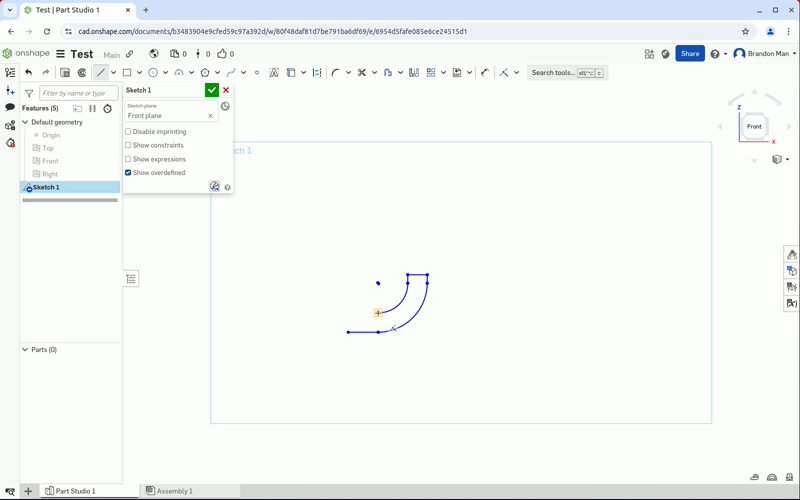
click(378, 312)
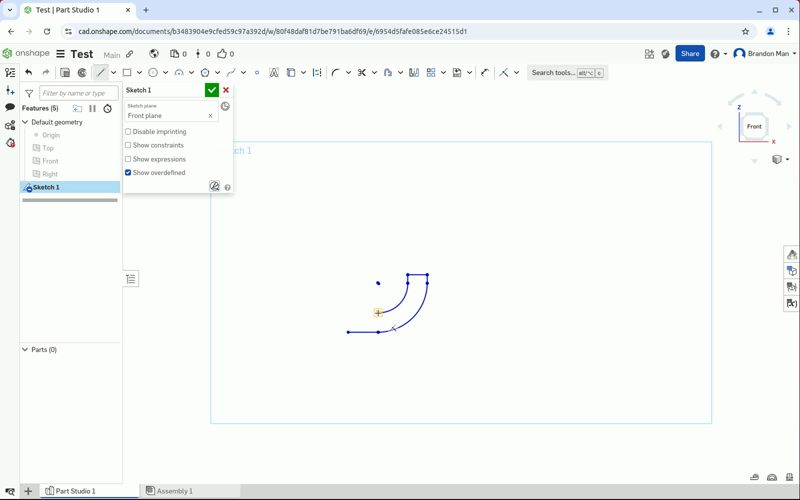
key_down(shift)
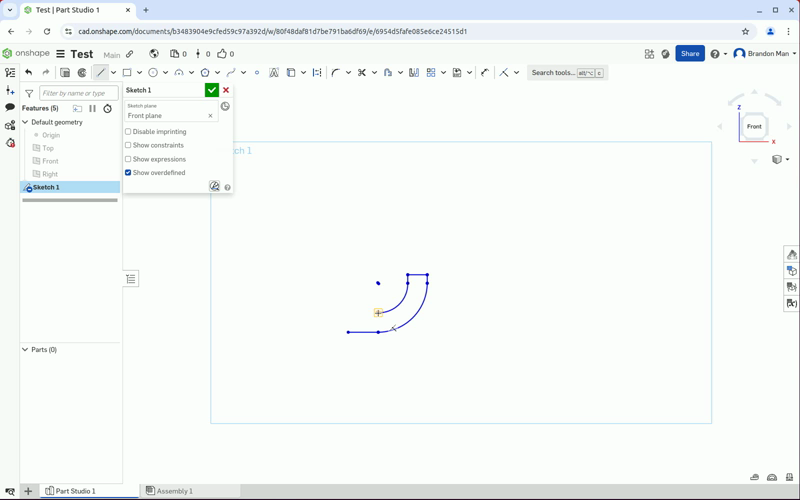
mouse_move(408, 312)
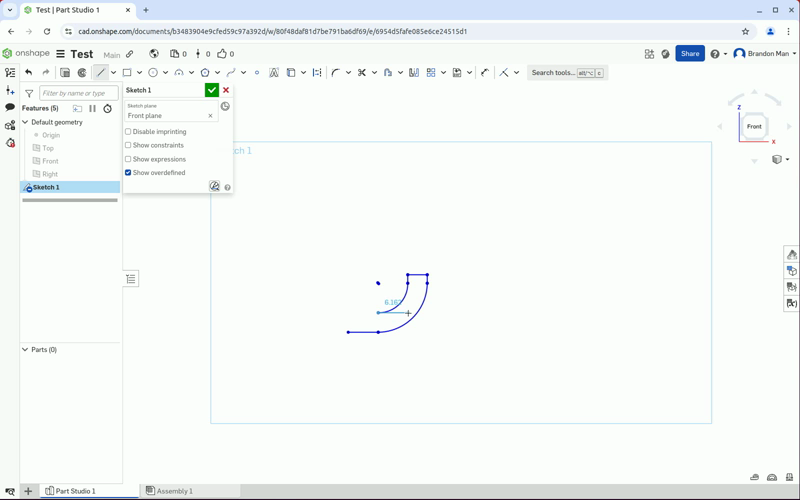
mouse_move(367, 312)
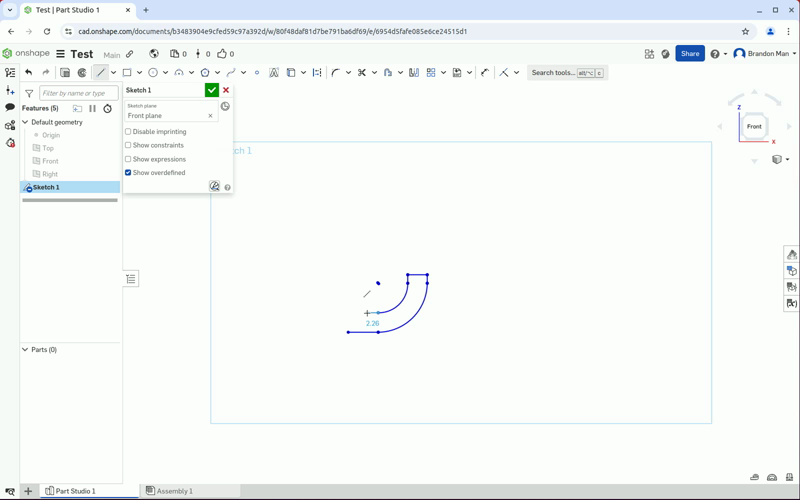
click(367, 312)
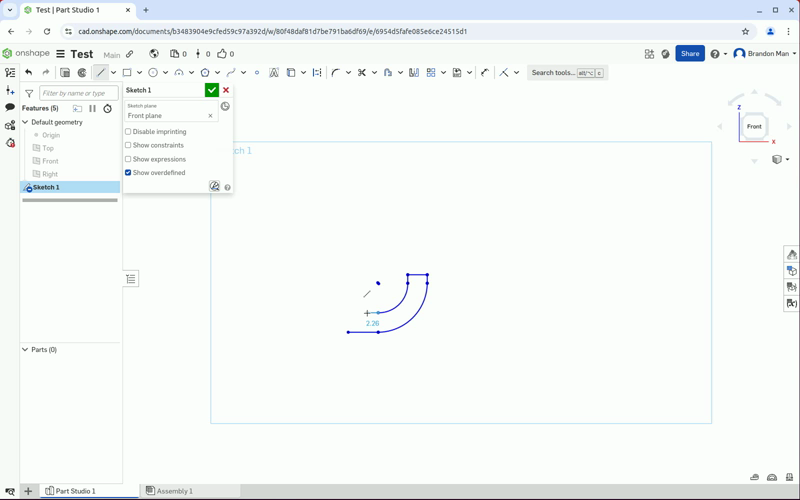
key_up(shift)
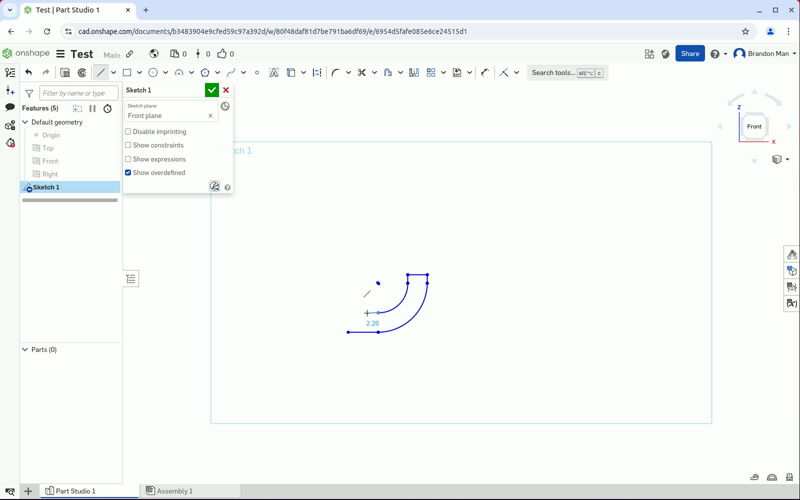
key_down(shift)
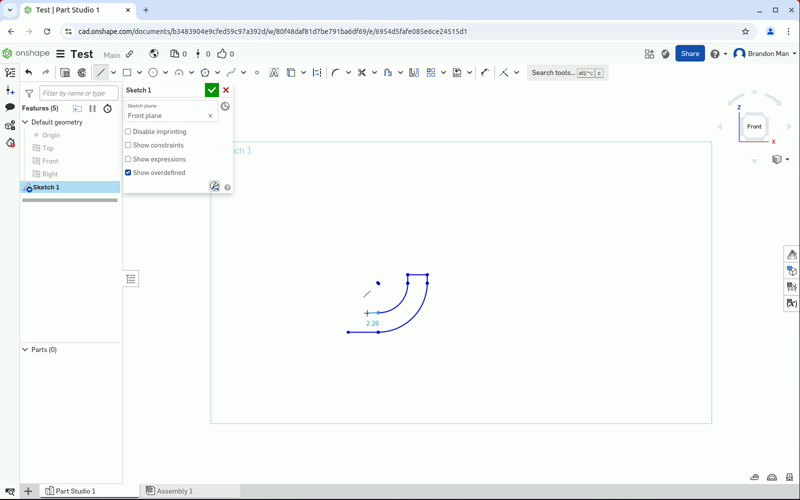
mouse_move(397, 312)
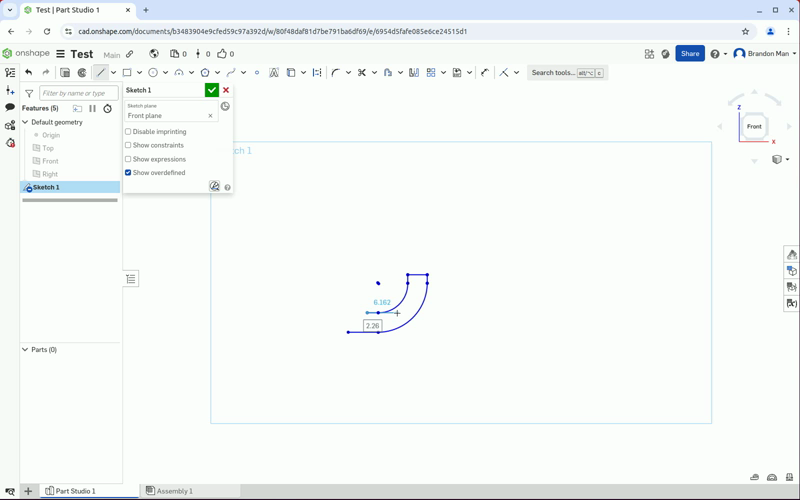
mouse_move(367, 274)
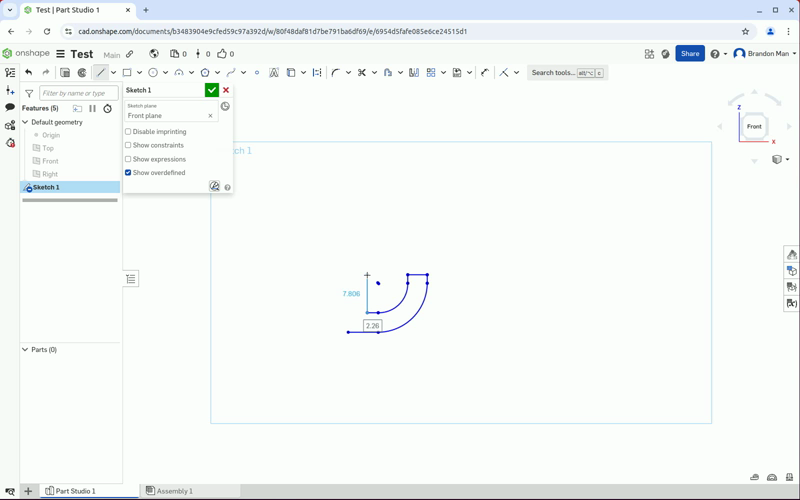
click(367, 274)
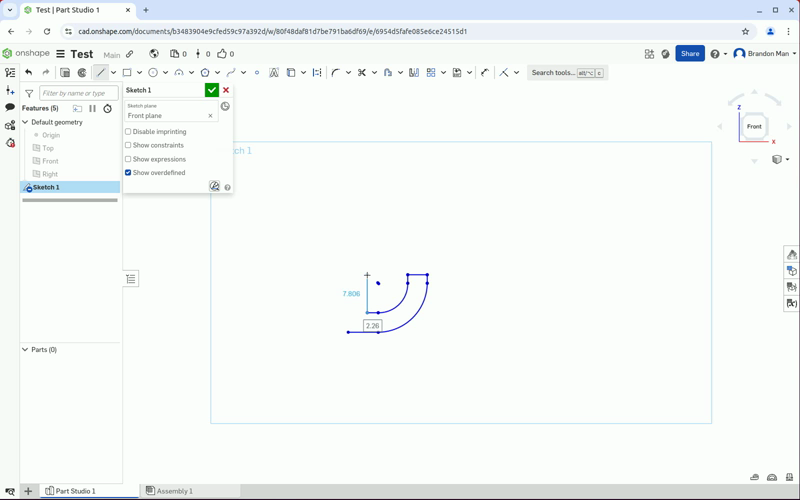
key_up(shift)
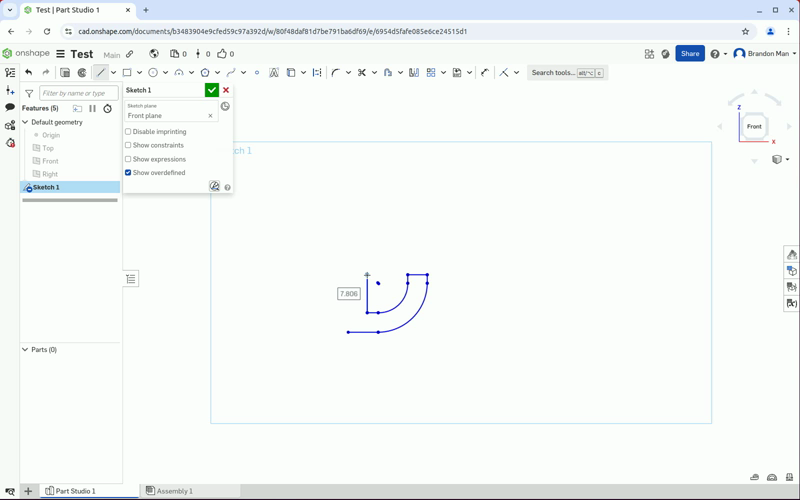
key_down(shift)
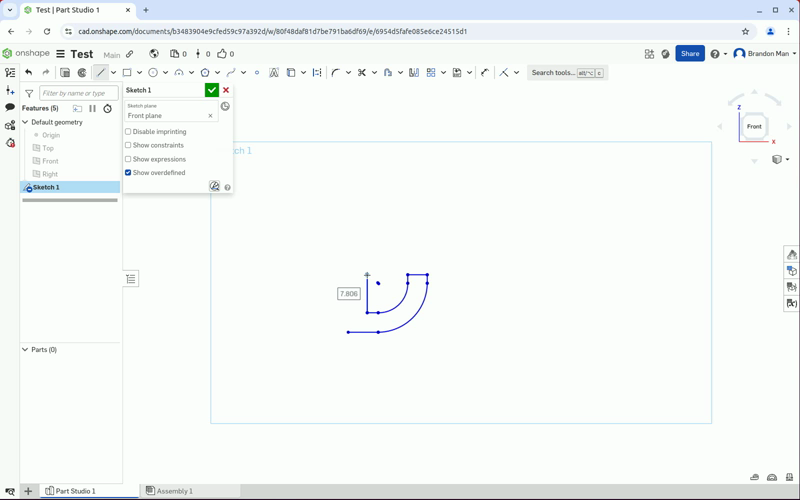
mouse_move(397, 274)
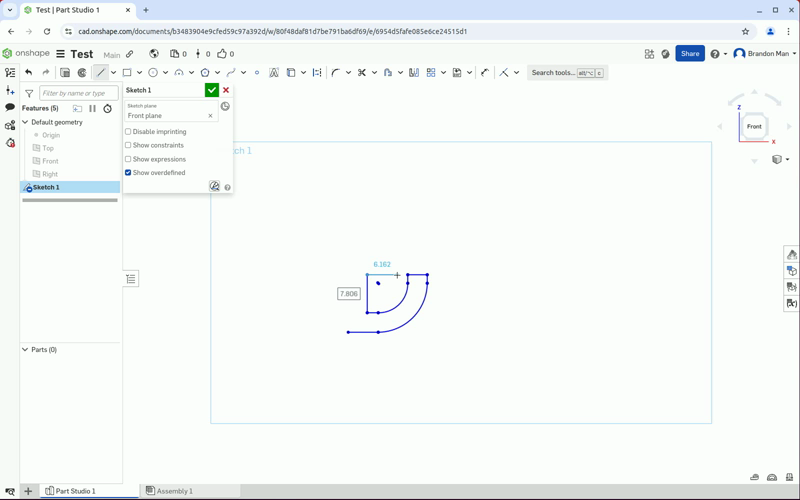
mouse_move(348, 274)
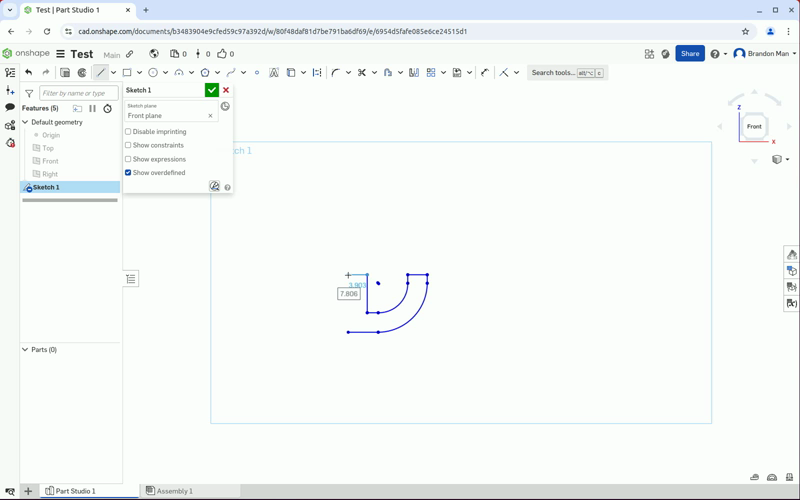
click(348, 274)
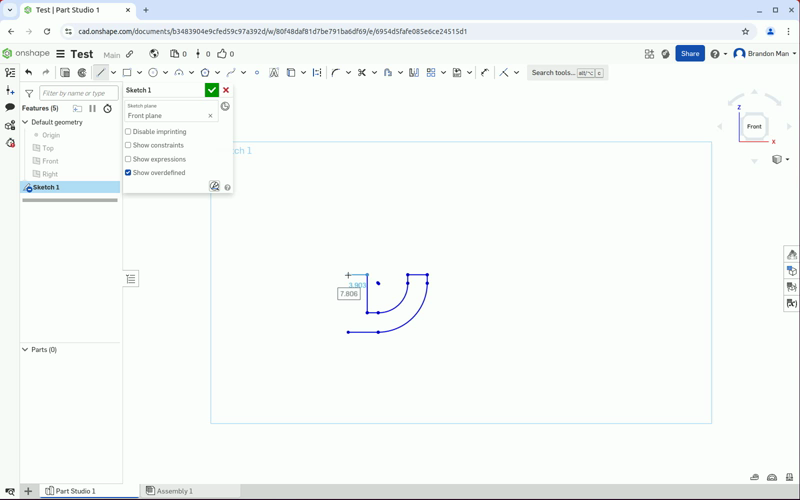
key_up(shift)
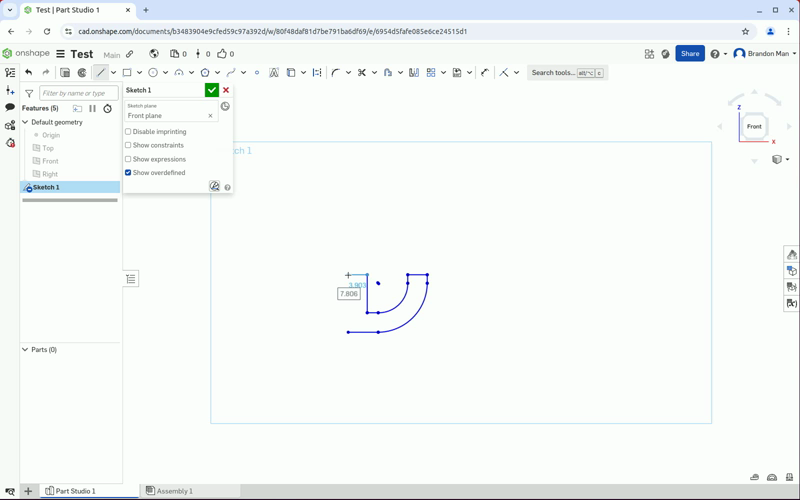
mouse_move(378, 274)
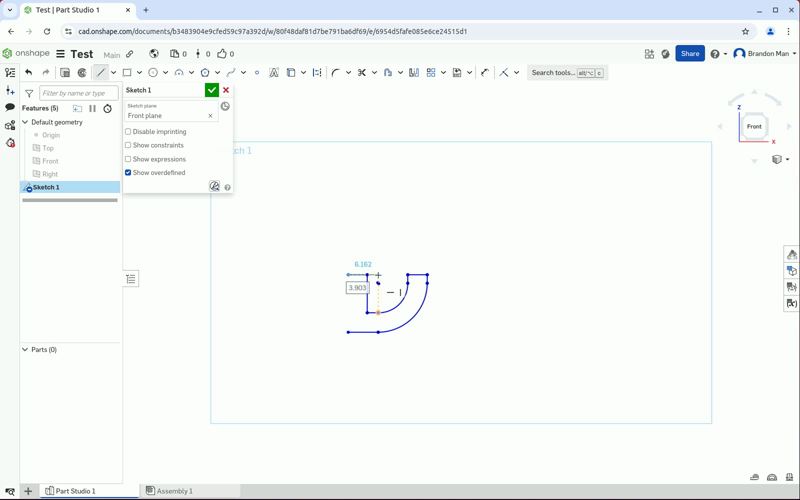
key_down(shift)
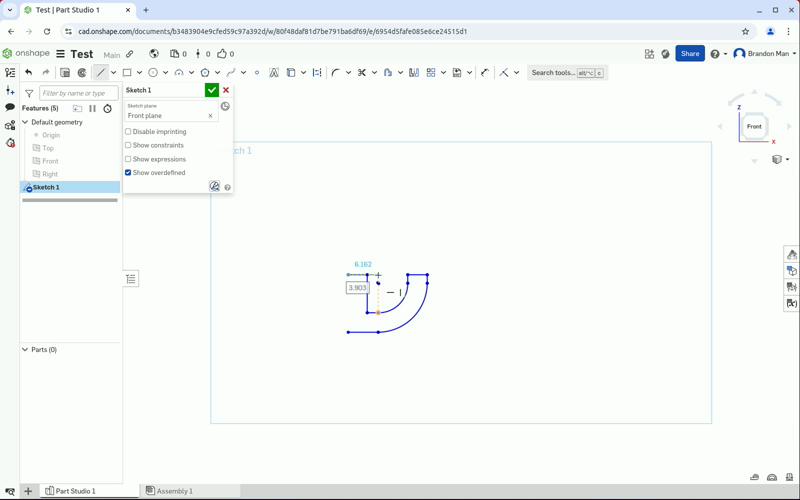
mouse_move(348, 332)
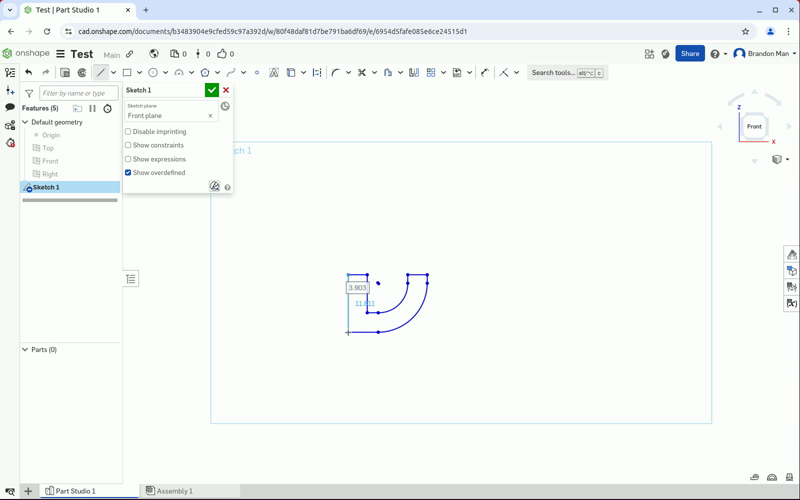
key_up(shift)
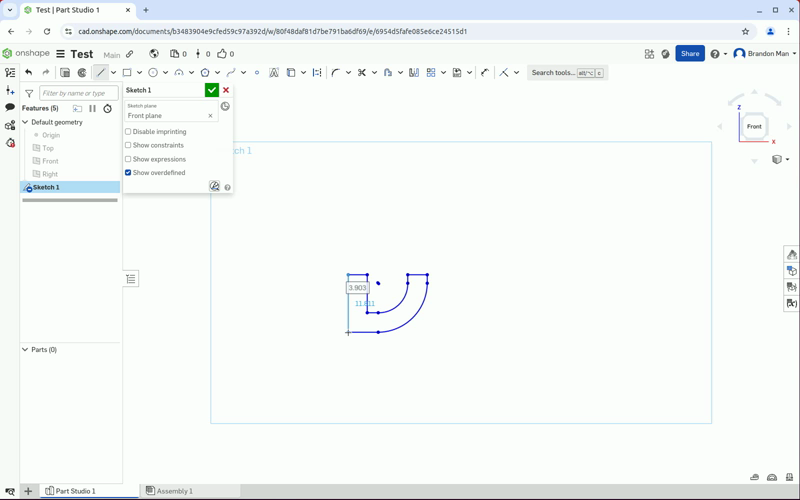
click(348, 332)
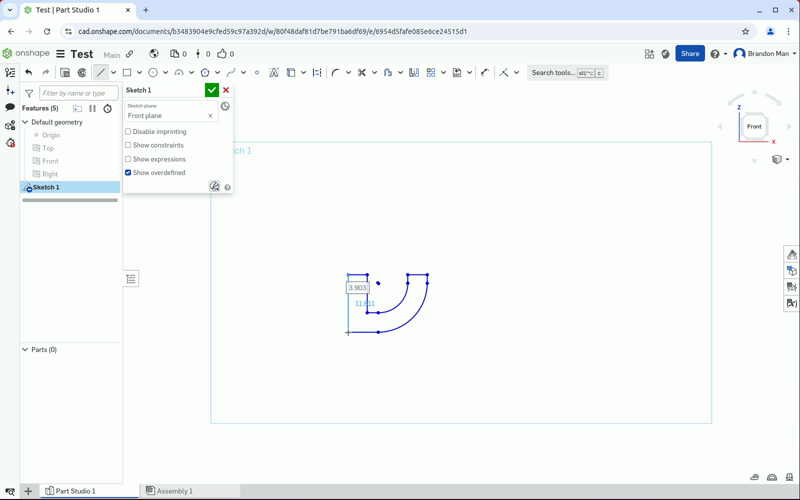
key(esc)
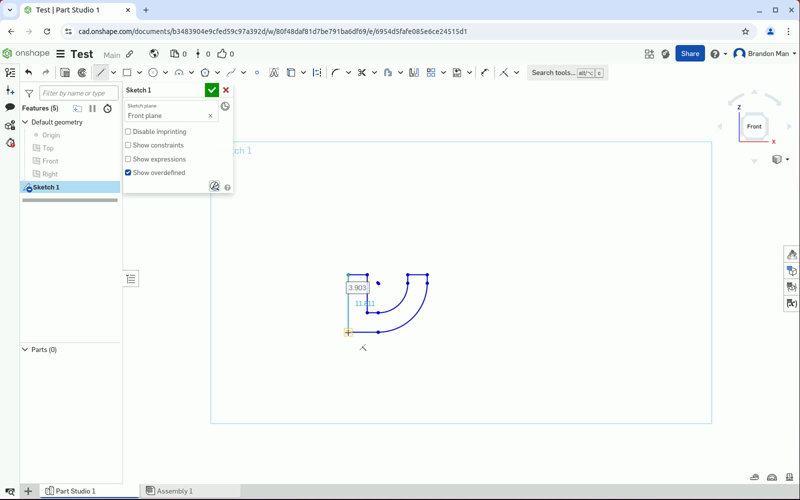
mouse_move(419, 300)
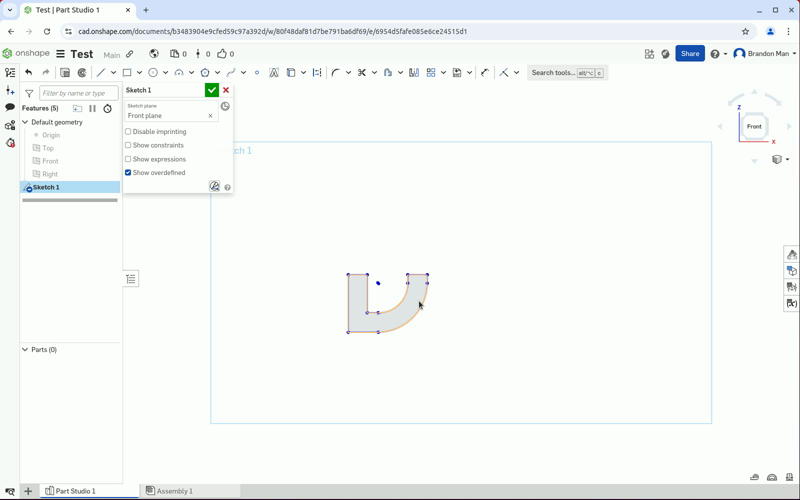
click(419, 300)
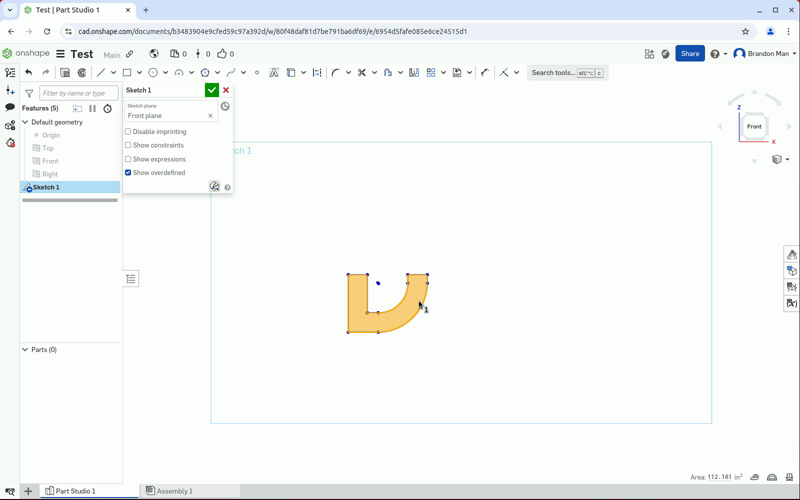
mouse_move(73, 352)
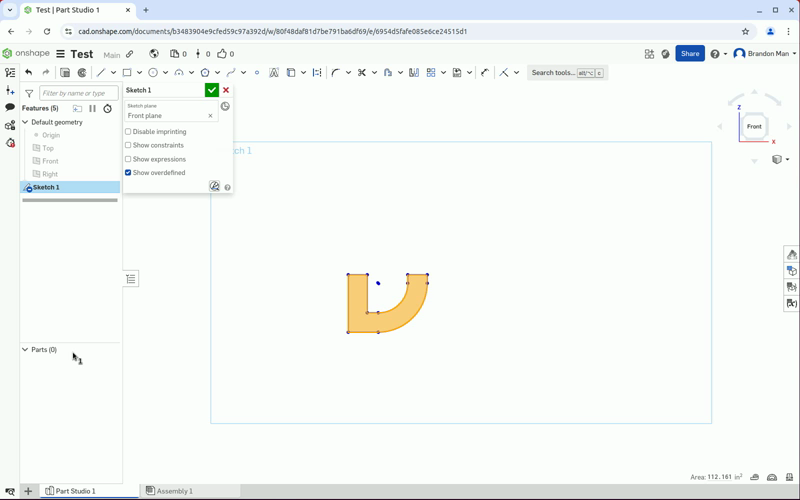
key(shift+y)
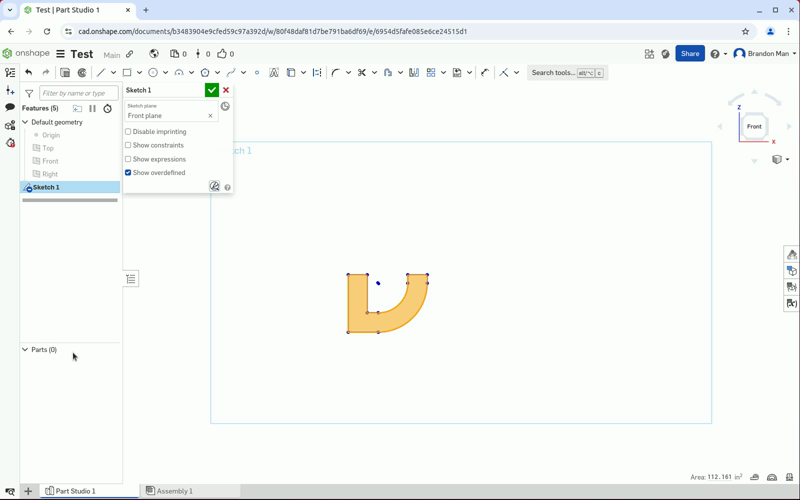
key(shift+e)
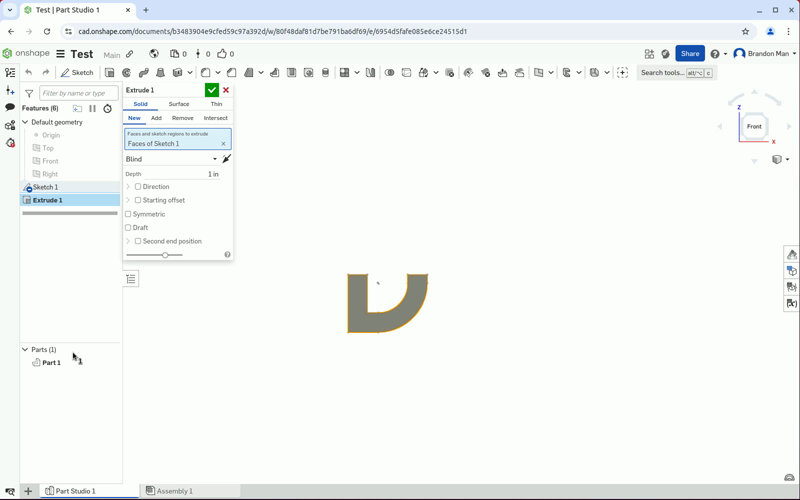
mouse_move(143, 106)
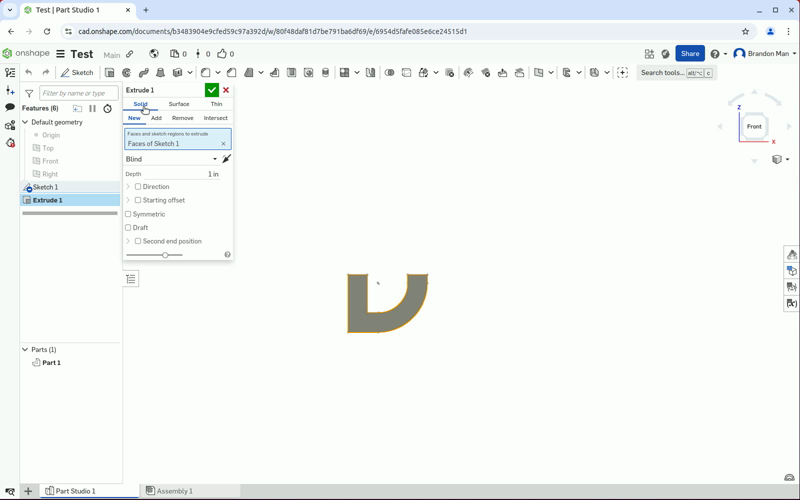
click(143, 106)
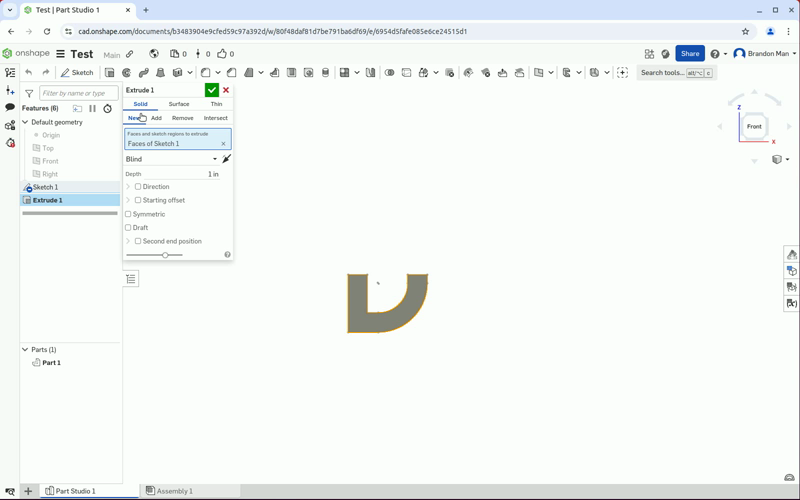
mouse_move(137, 120)
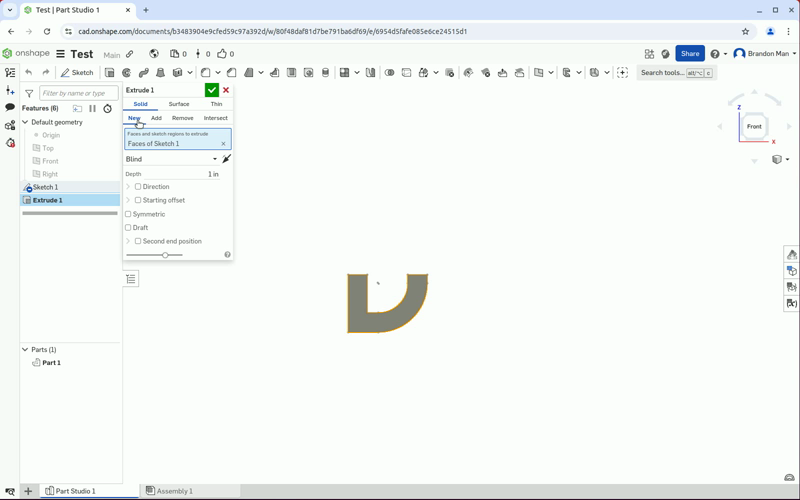
click(137, 120)
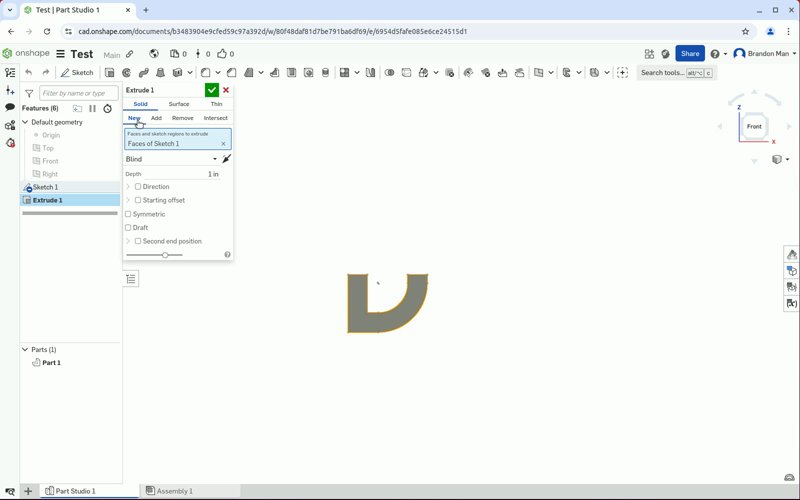
key(tab, 4)
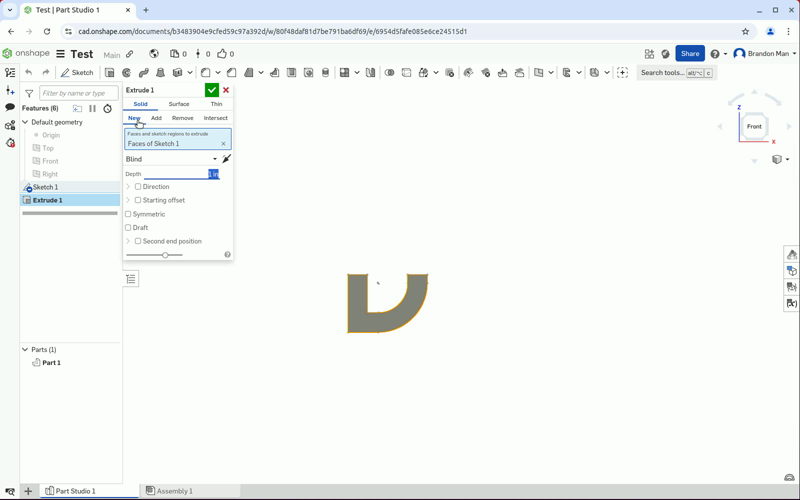
text(5.536)
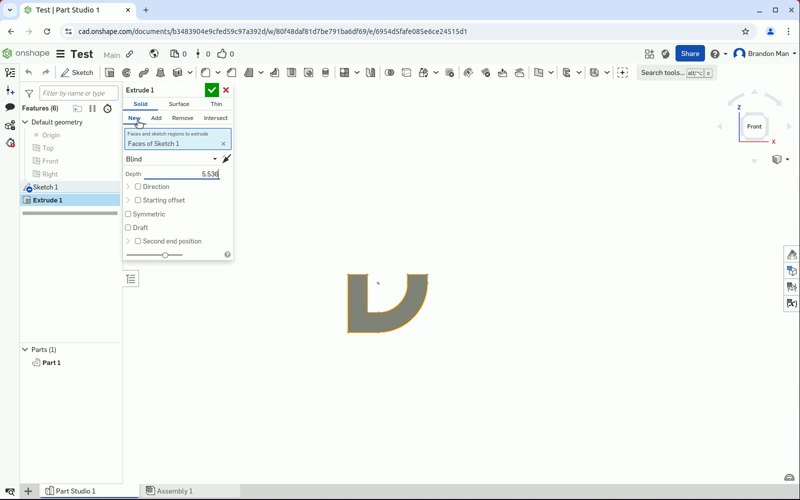
key(enter)
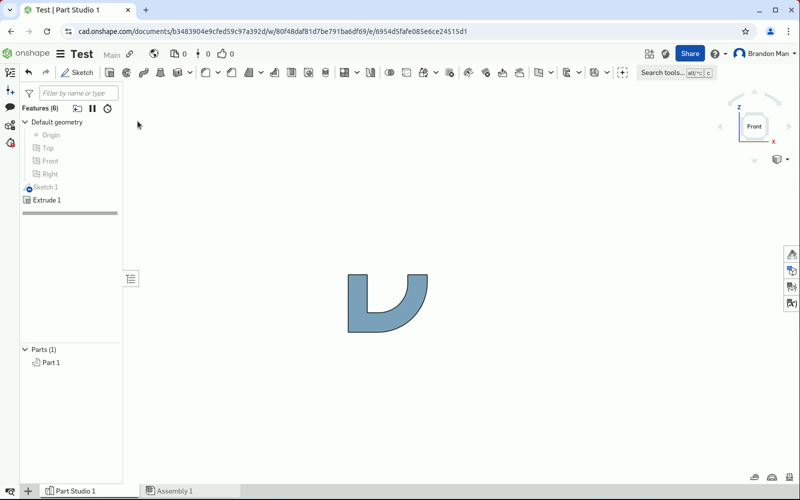
key(shift+h)
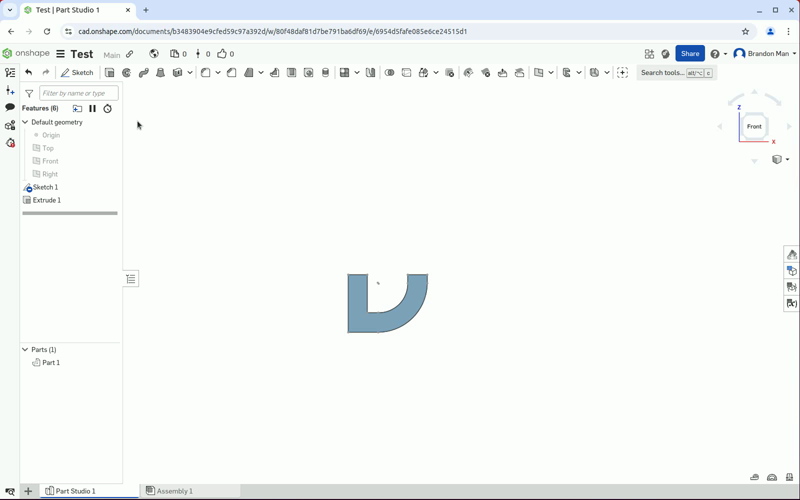
key(shift+h)
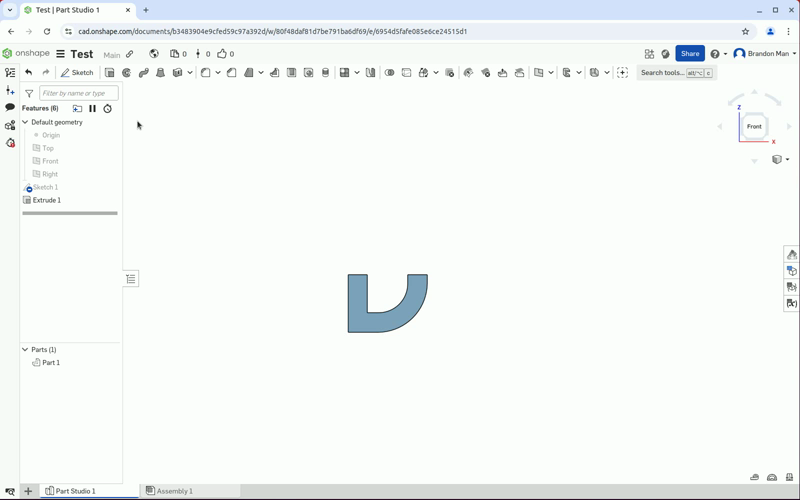
mouse_move(73, 189)
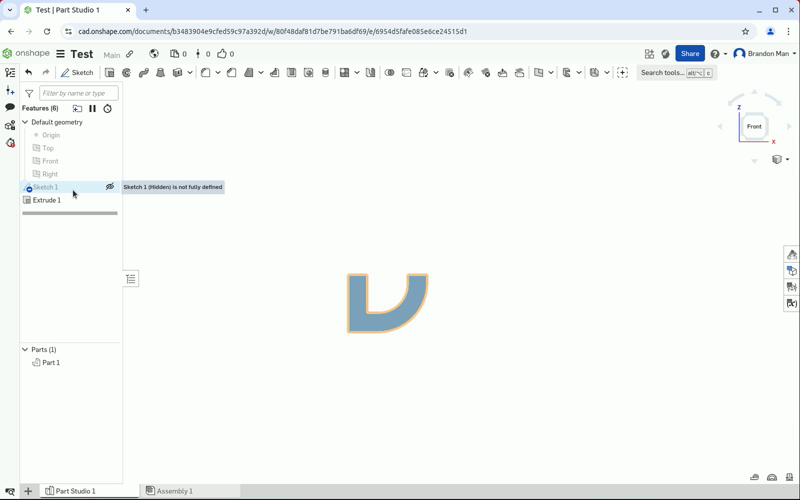
click(73, 189)
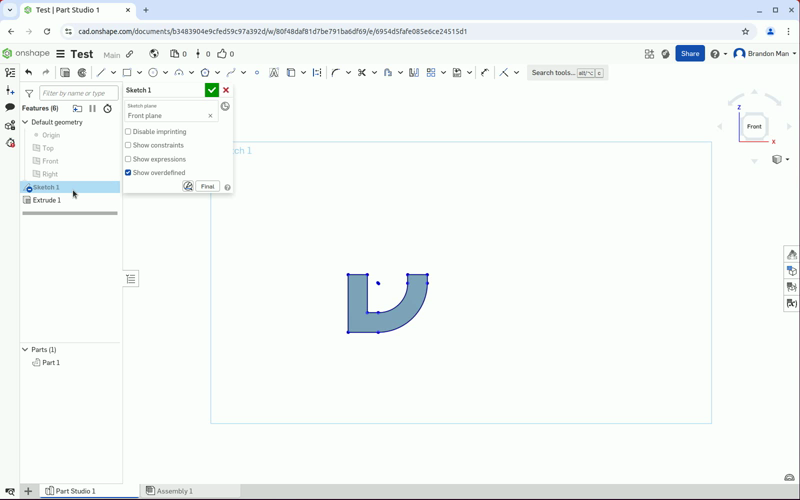
mouse_move(229, 92)
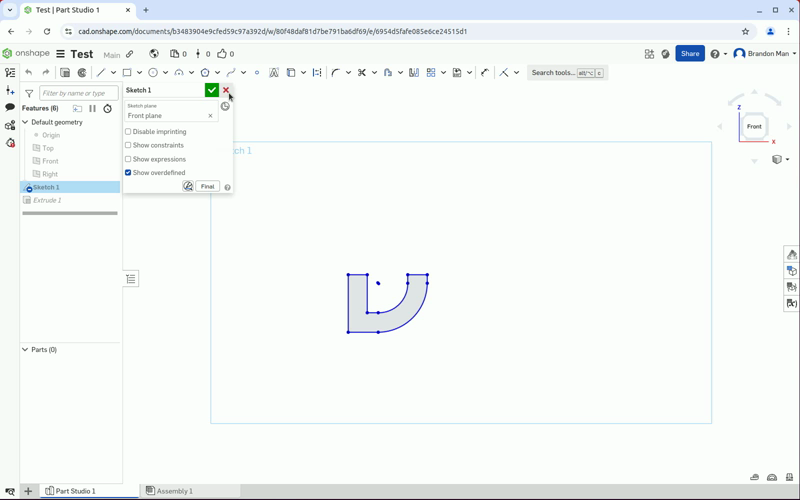
click(229, 92)
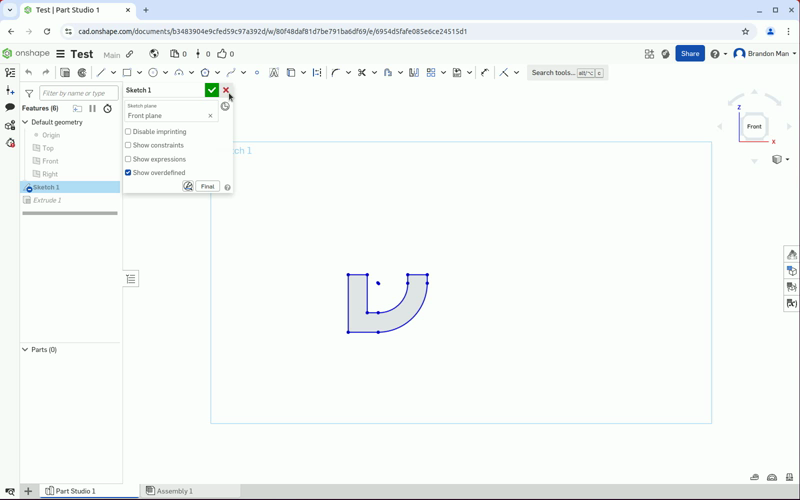
key(shift+s)
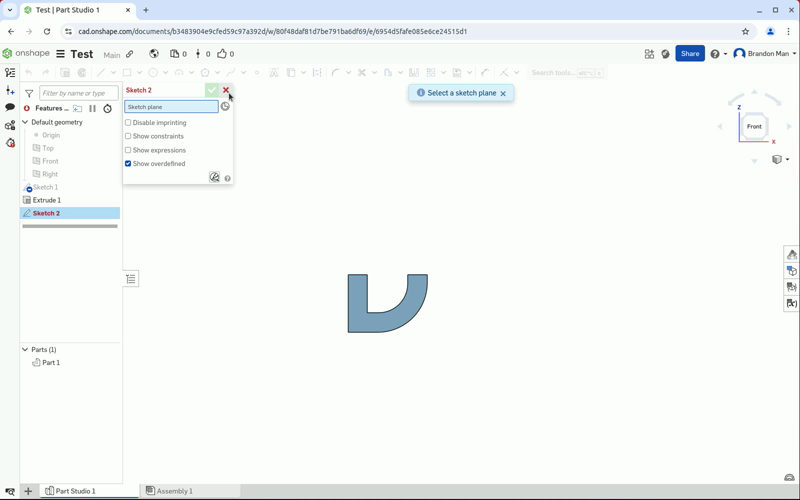
mouse_move(73, 163)
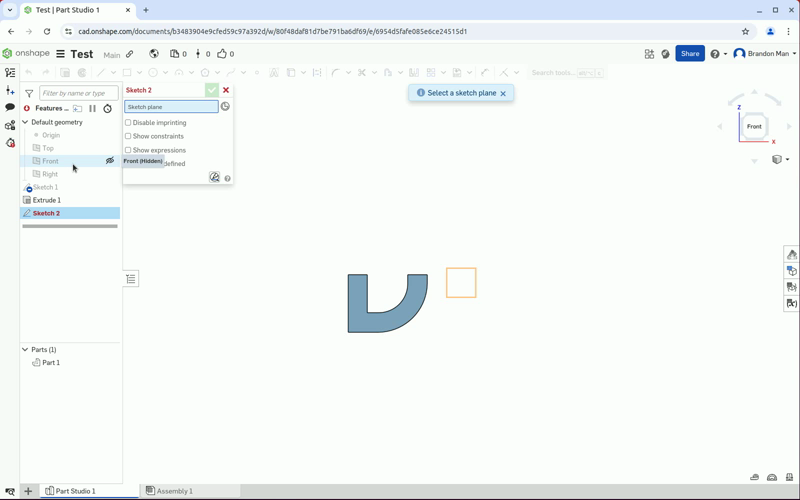
click(73, 163)
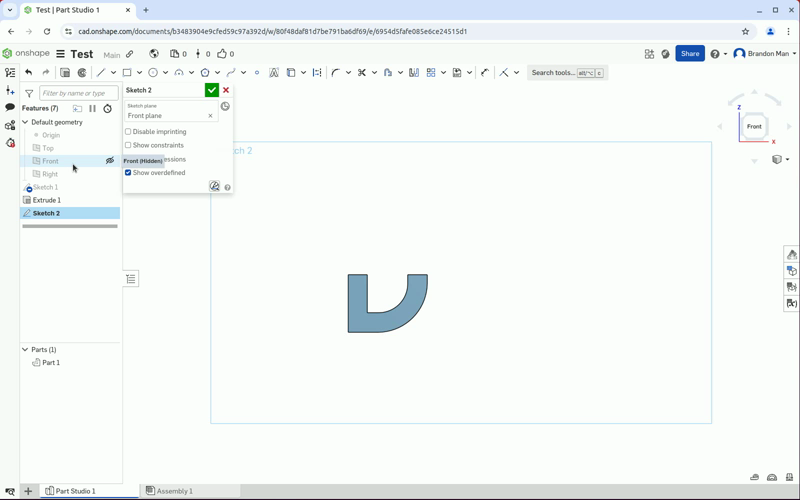
mouse_move(73, 352)
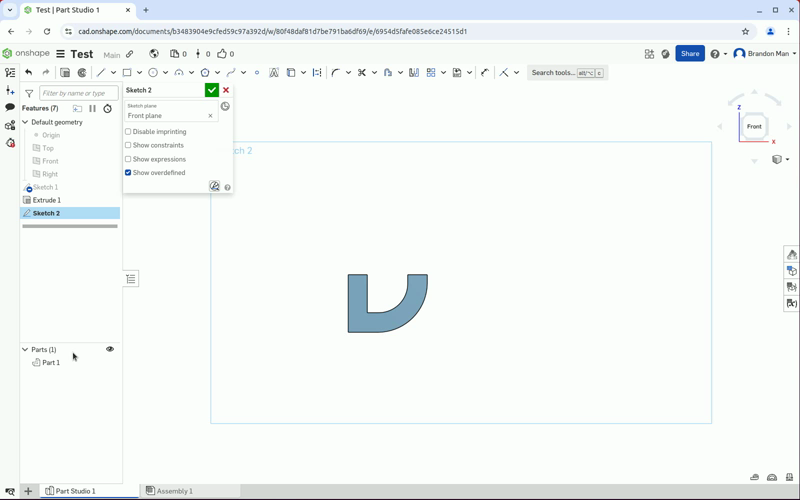
key(y)
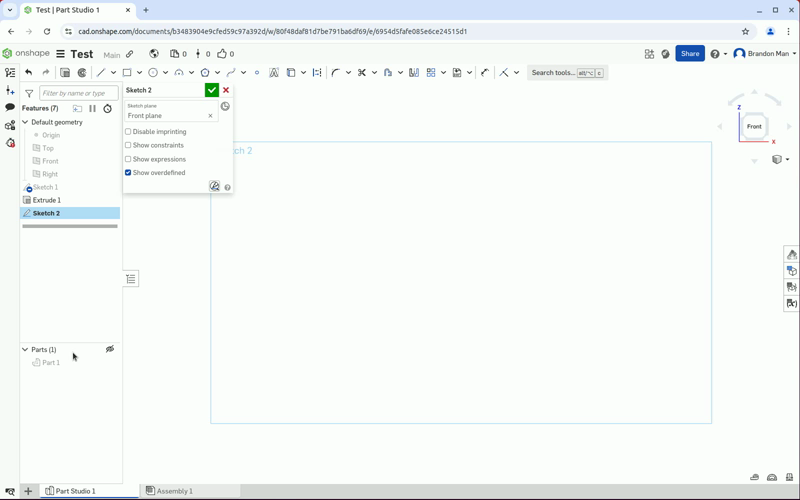
key(l)
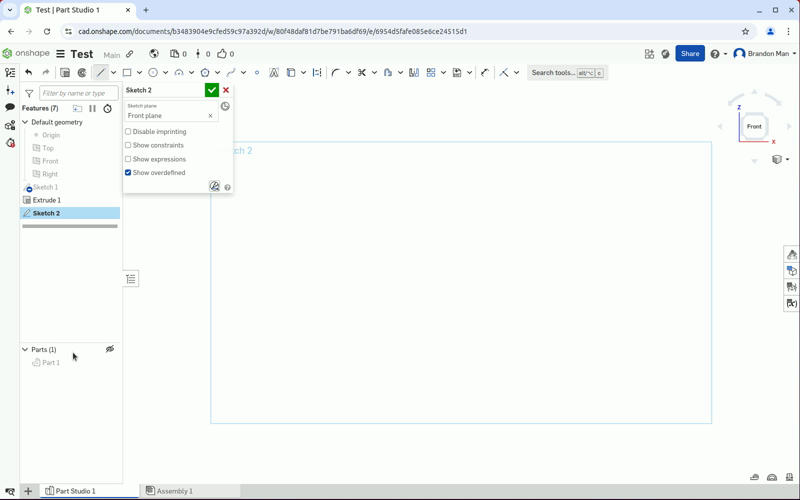
key_down(shift)
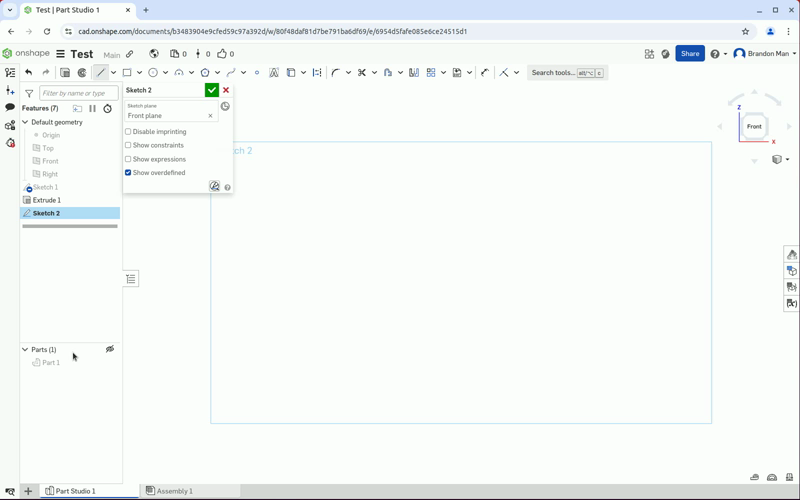
mouse_move(348, 274)
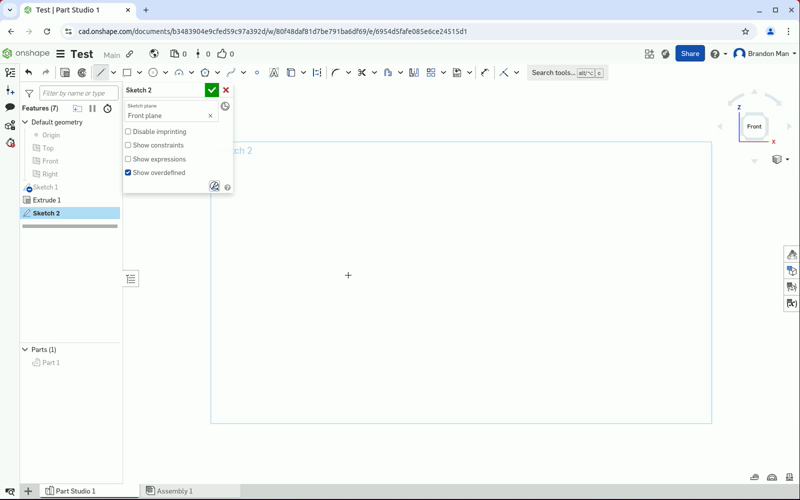
click(348, 274)
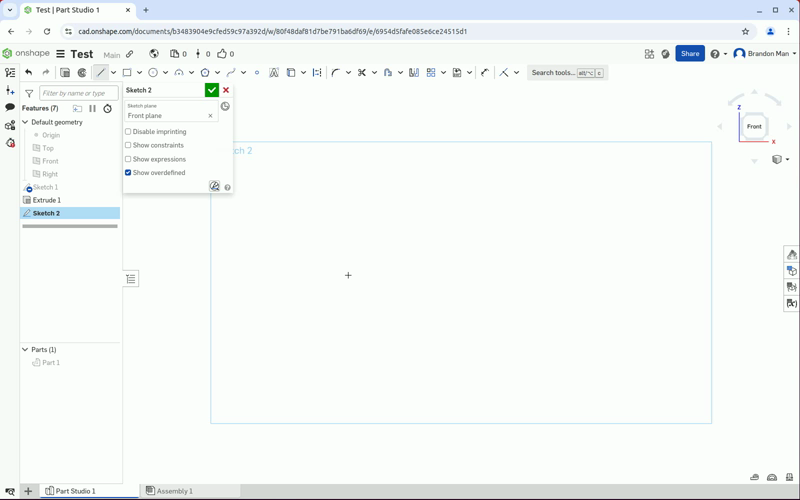
key_up(shift)
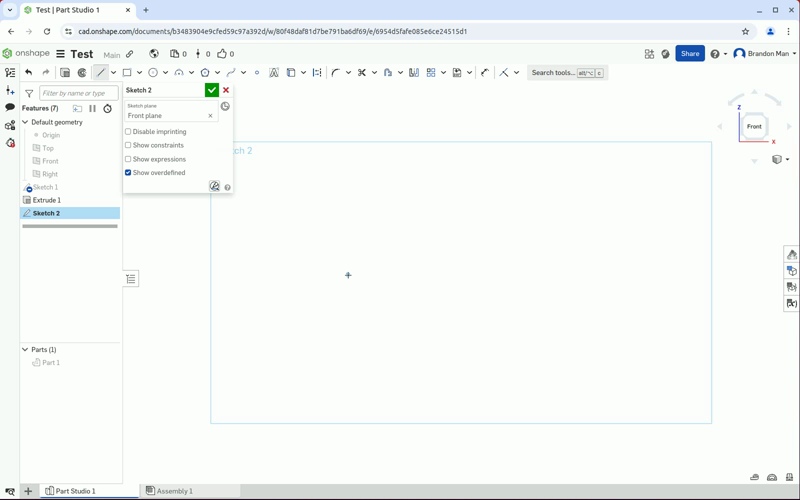
key_down(shift)
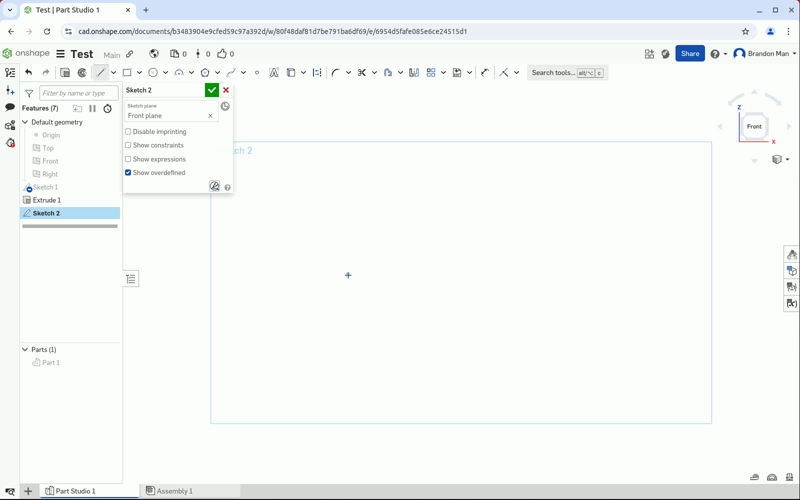
mouse_move(378, 274)
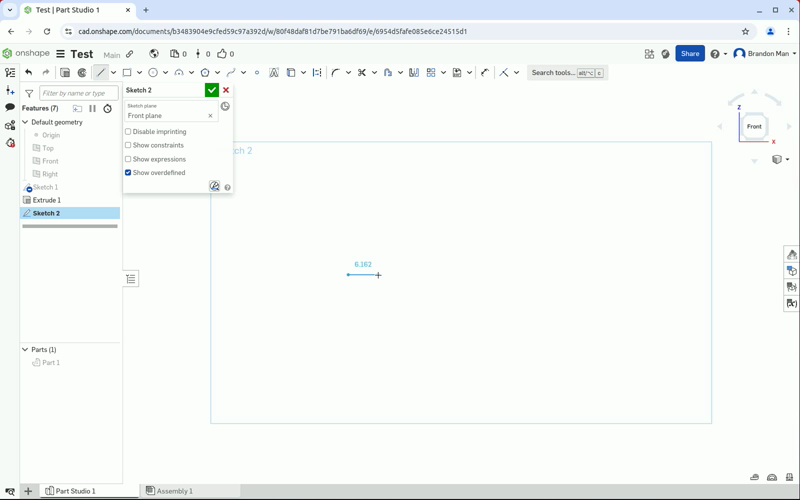
mouse_move(367, 274)
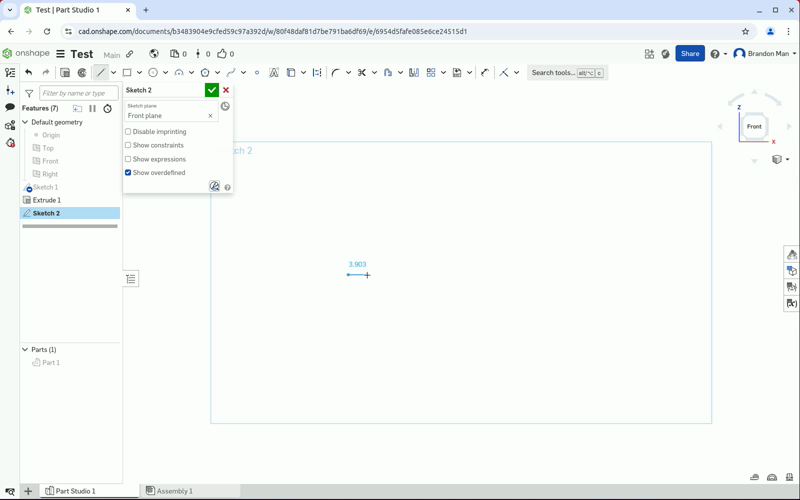
click(367, 274)
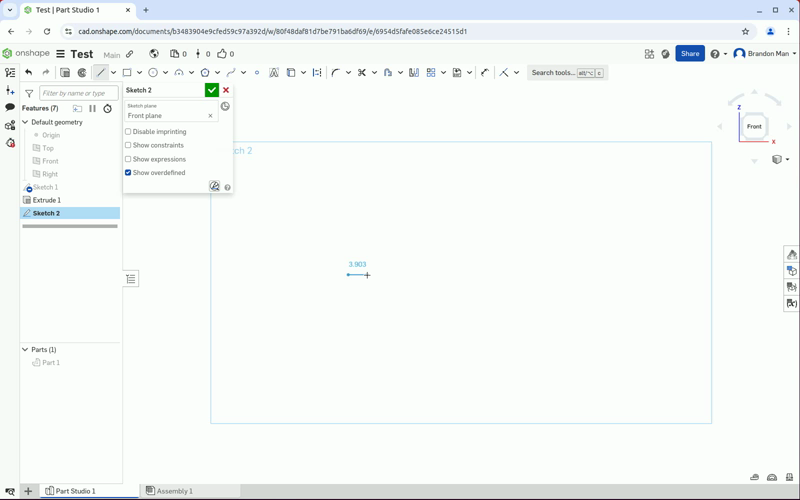
key_up(shift)
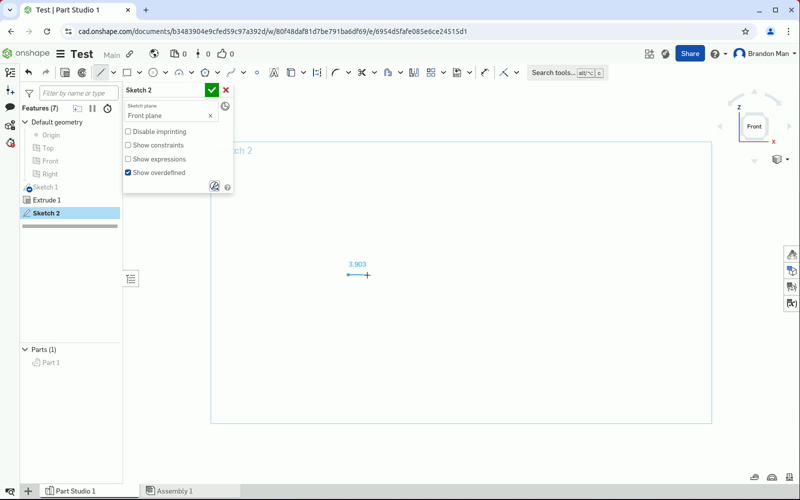
key_down(shift)
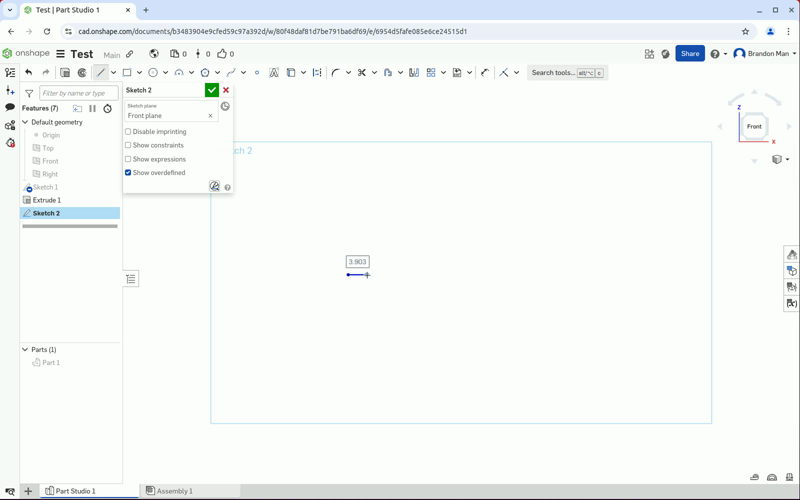
mouse_move(397, 274)
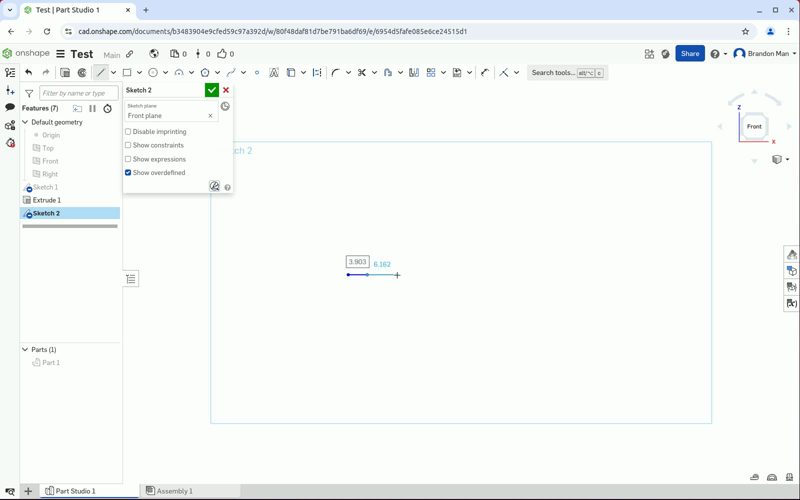
mouse_move(367, 236)
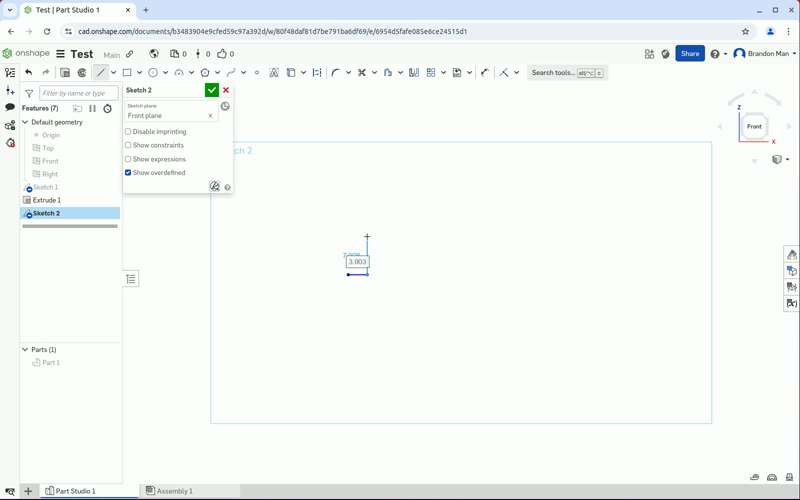
click(367, 236)
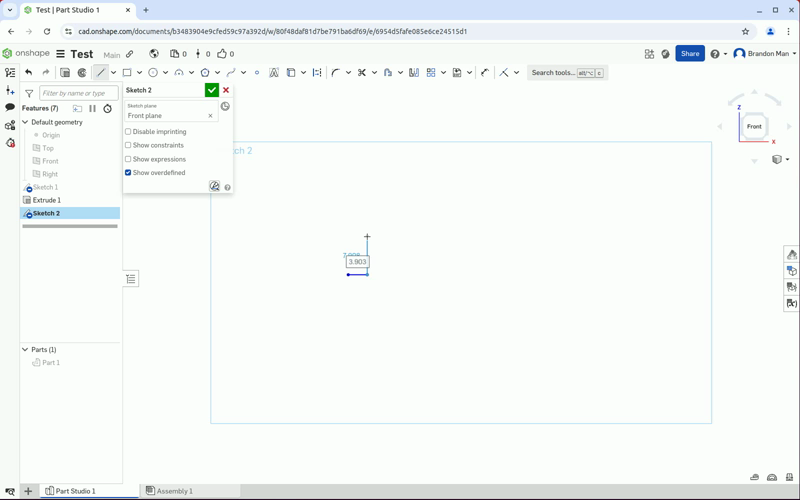
key_up(shift)
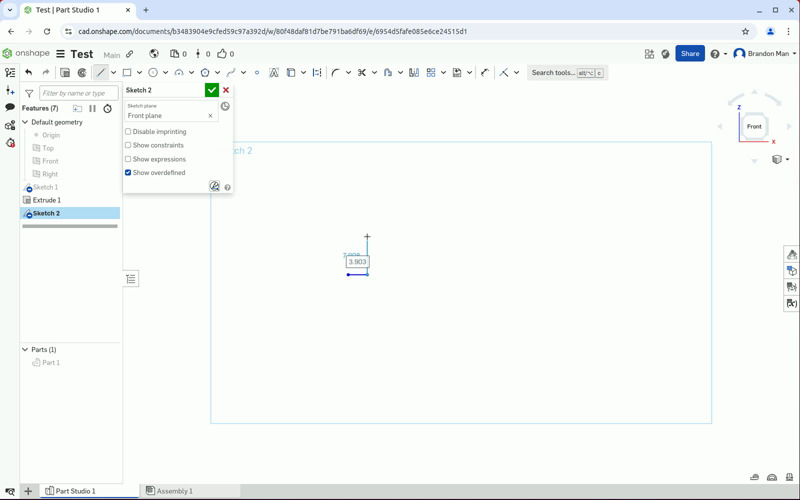
key_down(shift)
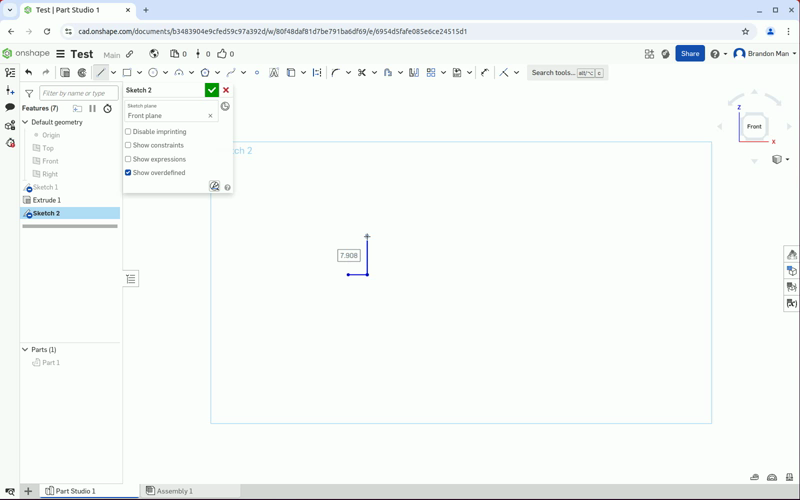
mouse_move(397, 236)
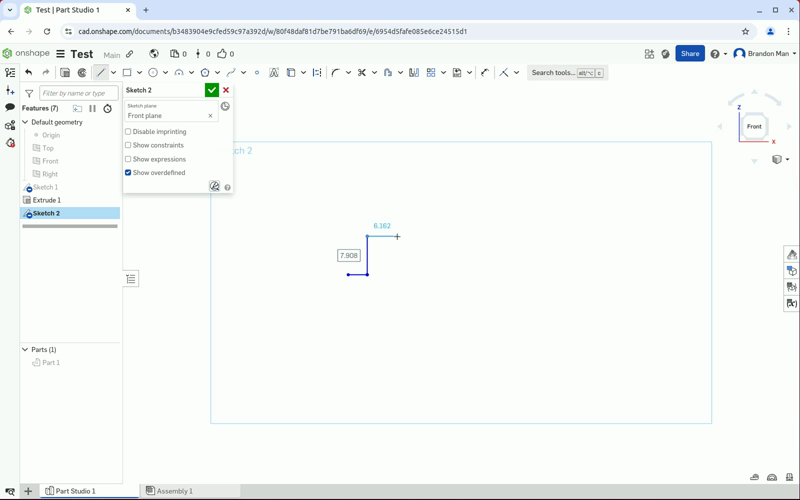
mouse_move(378, 236)
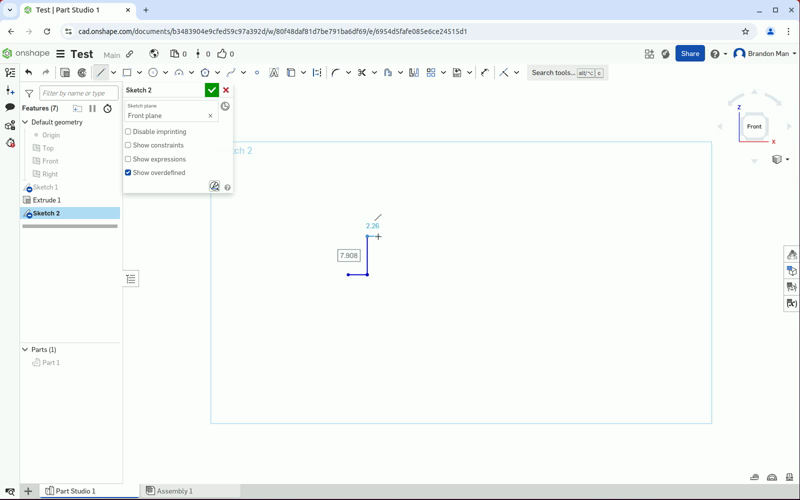
click(378, 236)
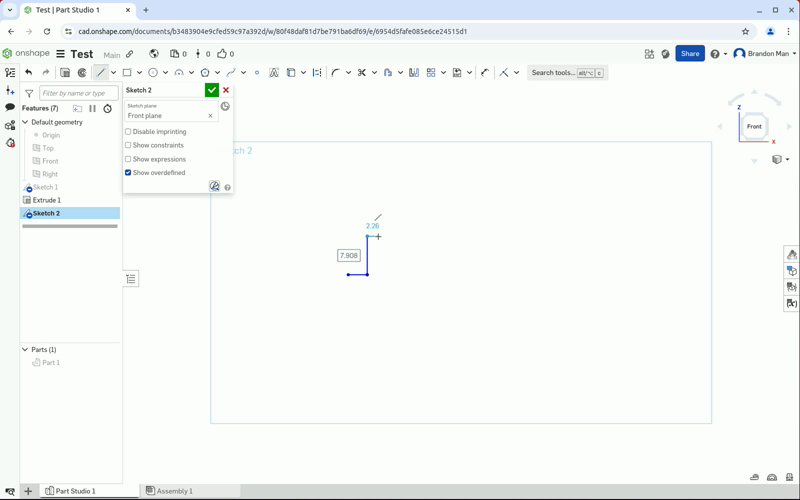
key_up(shift)
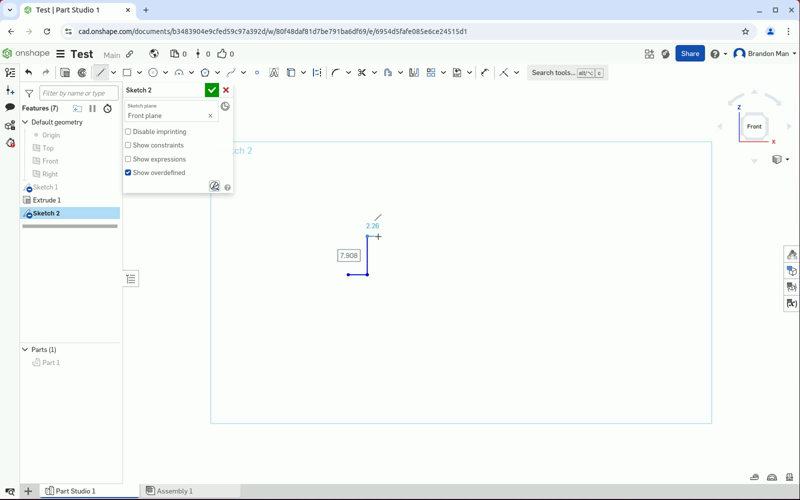
key(esc)
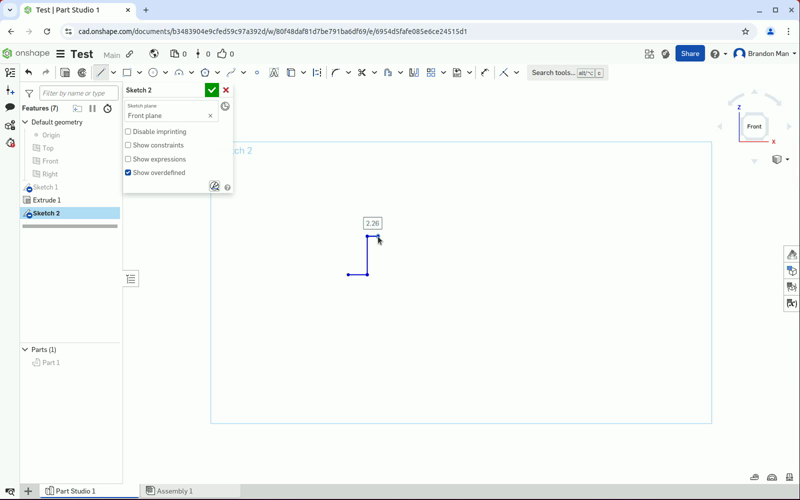
key(a)
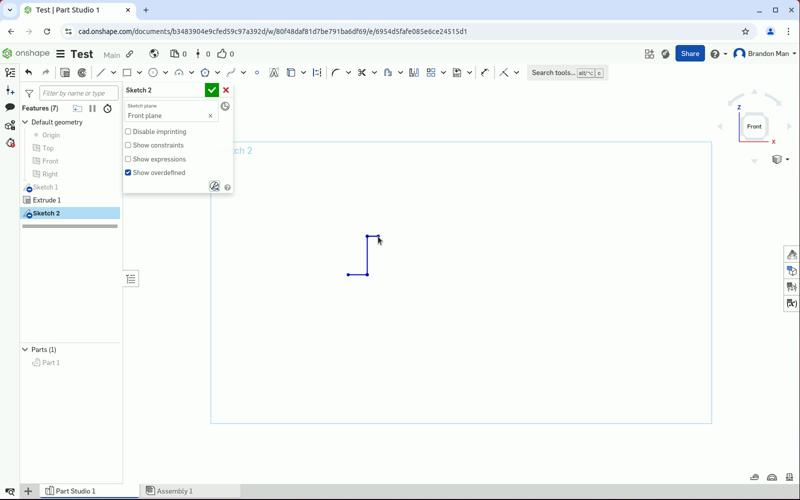
mouse_move(378, 236)
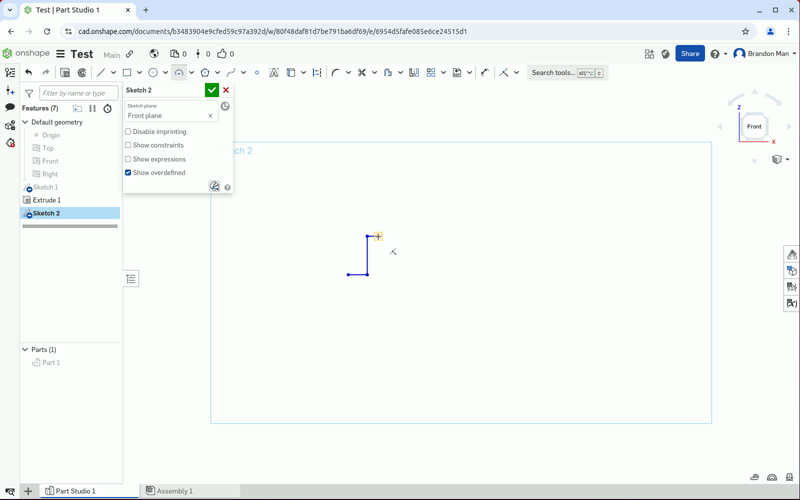
click(378, 236)
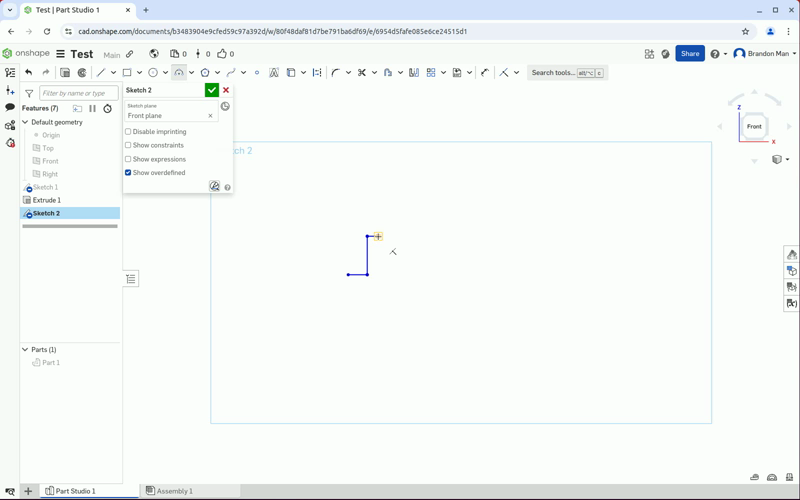
key_down(shift)
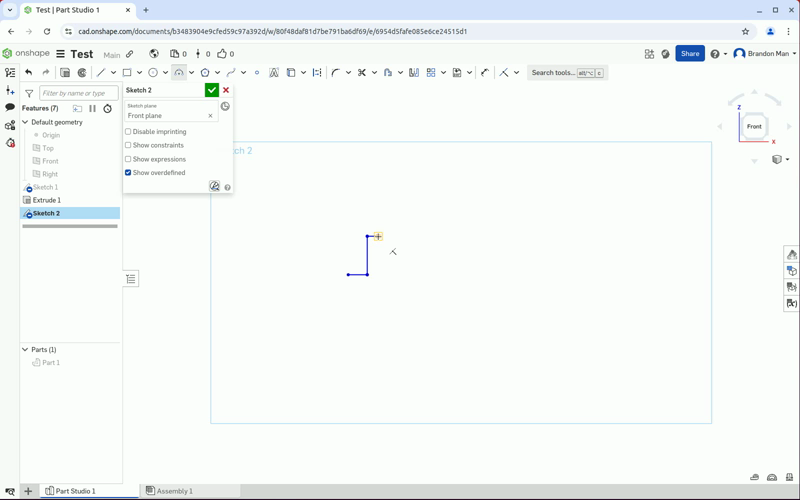
mouse_move(407, 266)
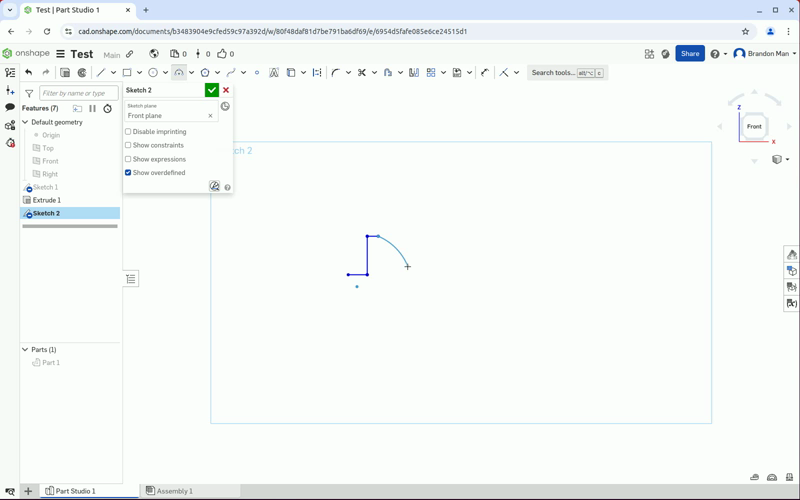
click(407, 266)
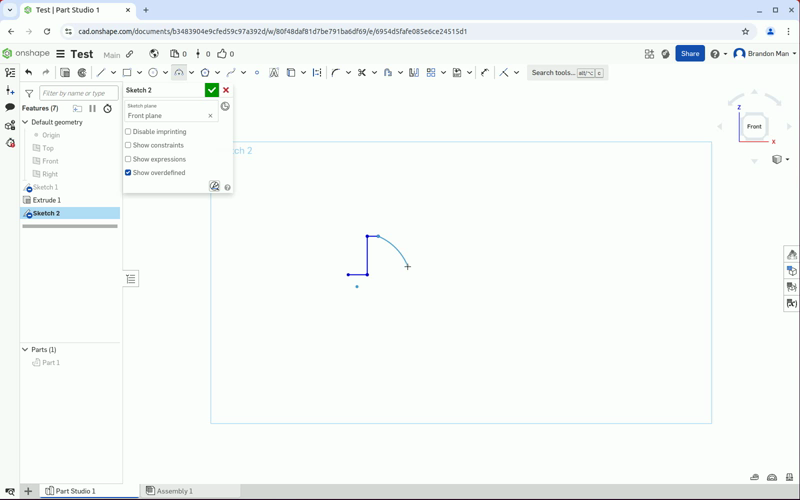
mouse_move(399, 245)
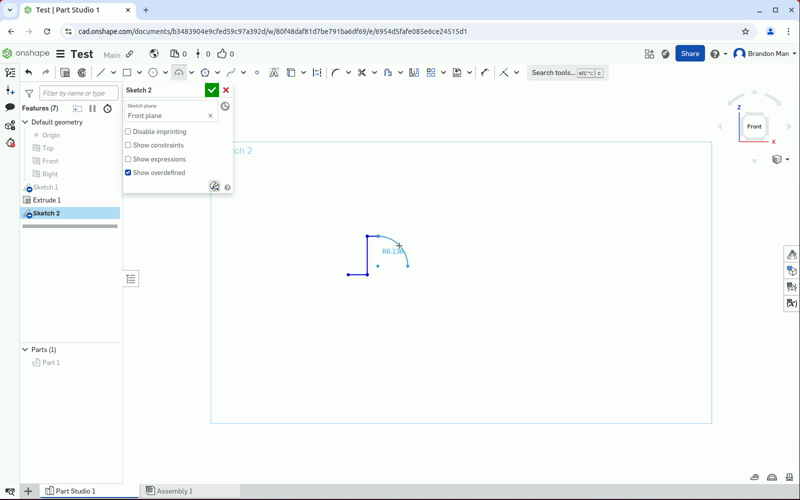
click(399, 245)
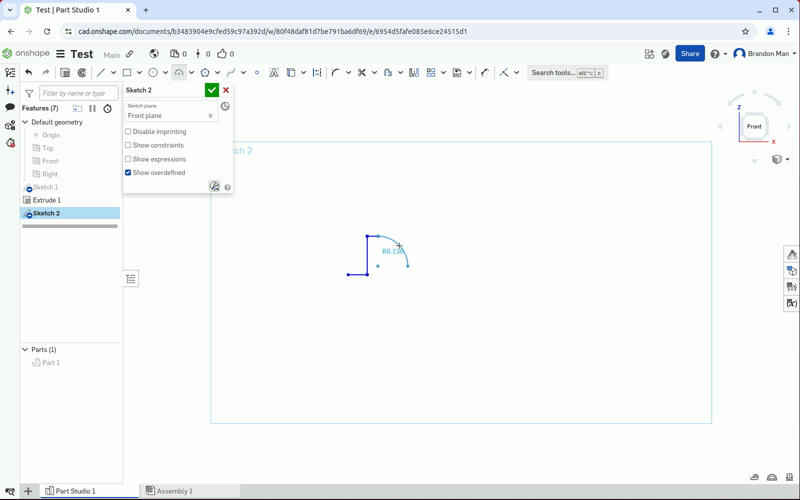
key_up(shift)
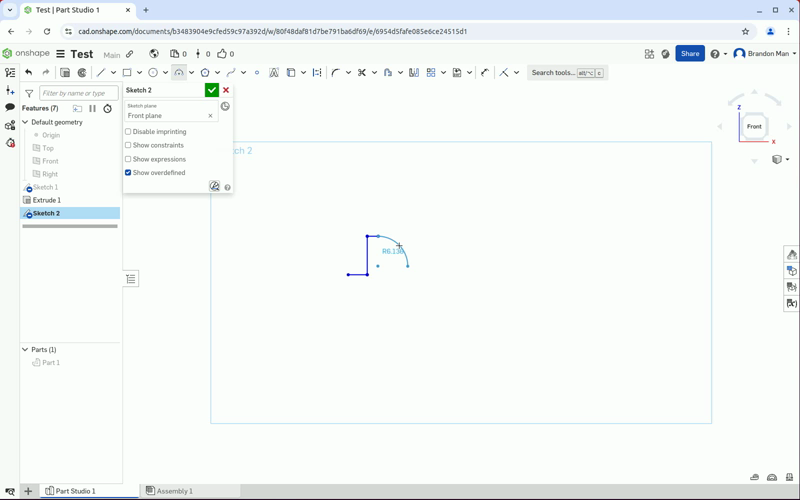
key(esc)
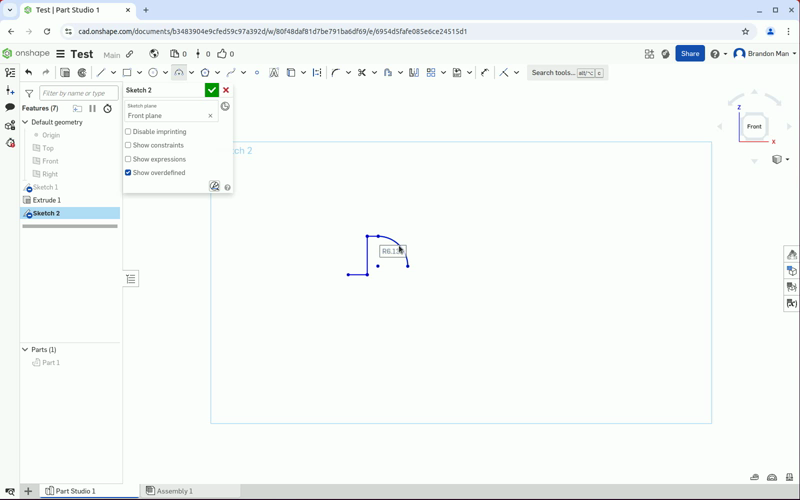
key(l)
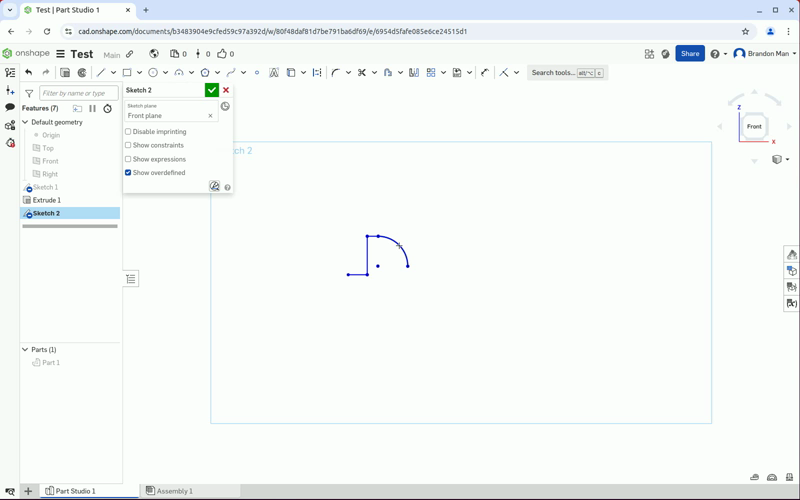
mouse_move(407, 266)
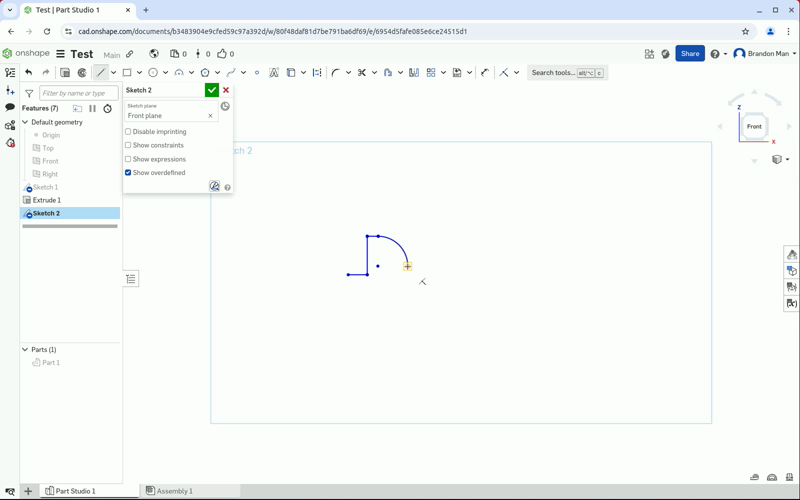
click(407, 266)
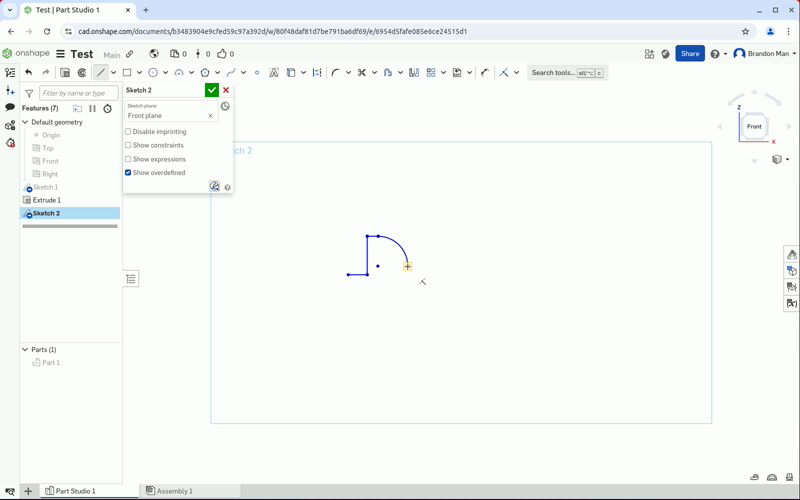
key_down(shift)
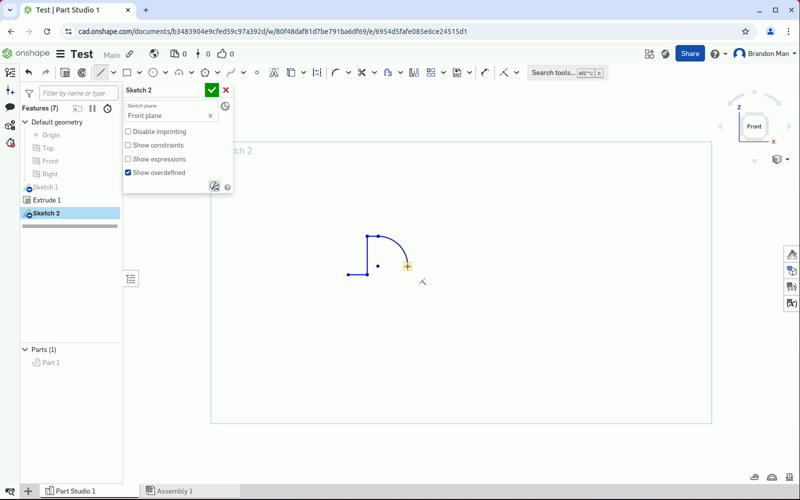
mouse_move(437, 266)
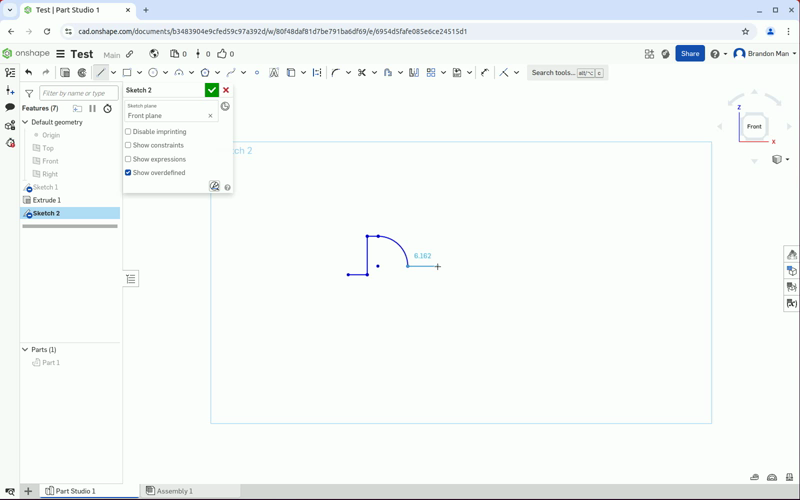
mouse_move(407, 274)
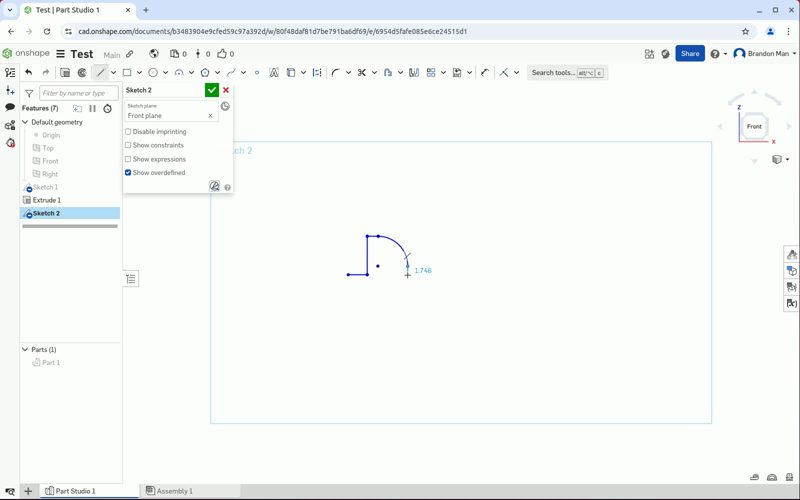
click(407, 274)
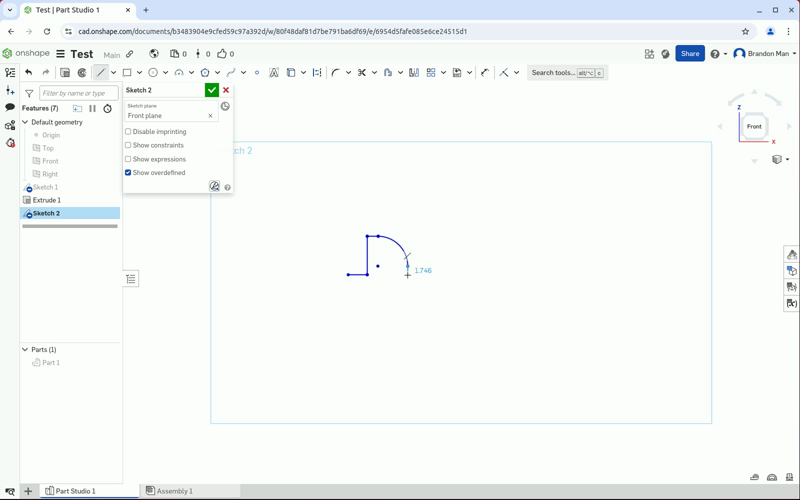
key_up(shift)
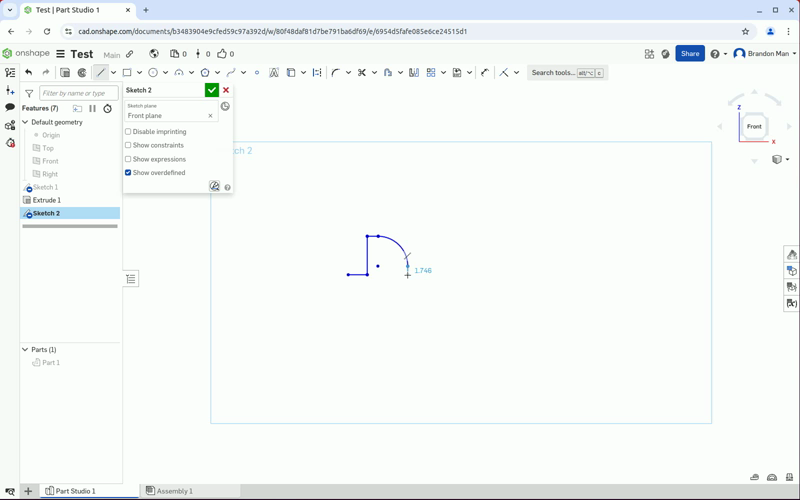
key_down(shift)
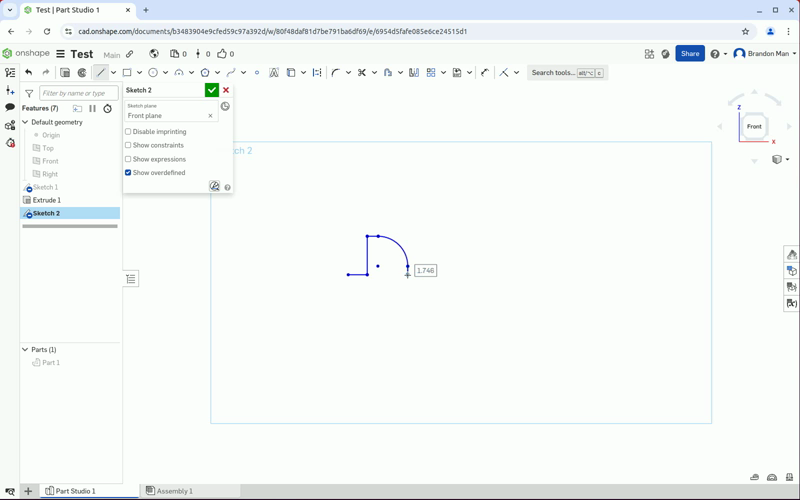
mouse_move(437, 274)
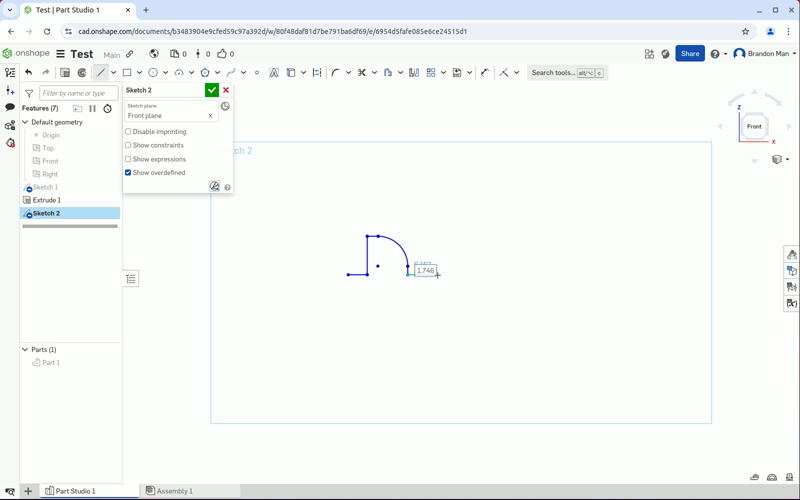
mouse_move(427, 274)
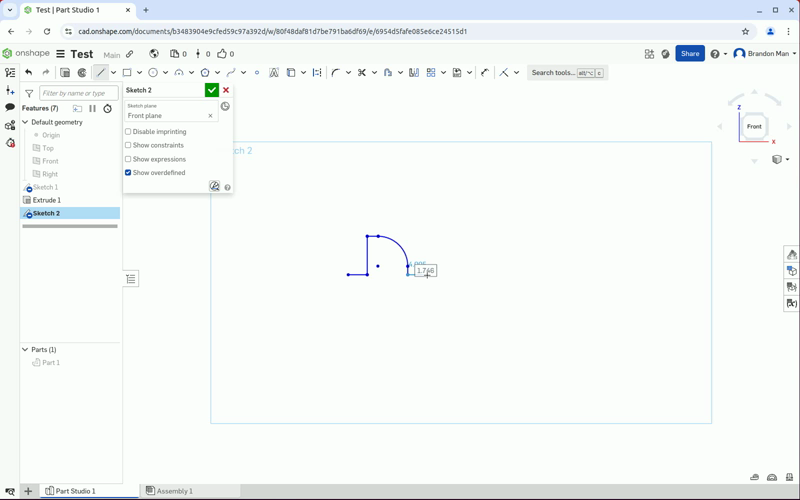
click(427, 274)
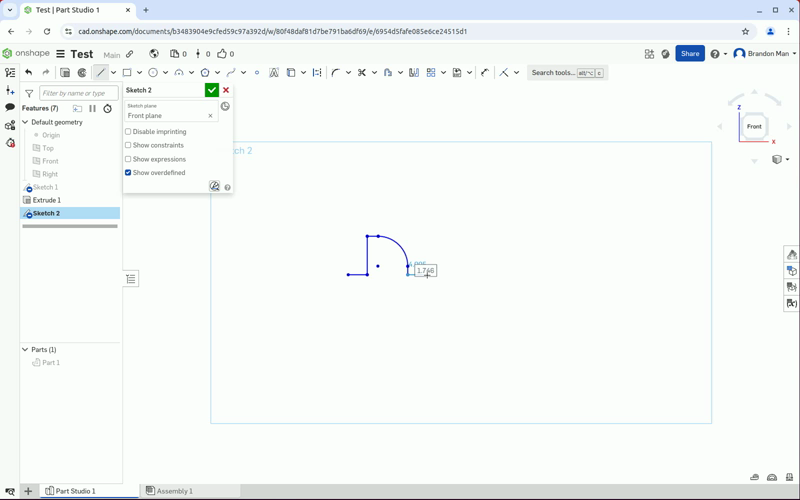
key_up(shift)
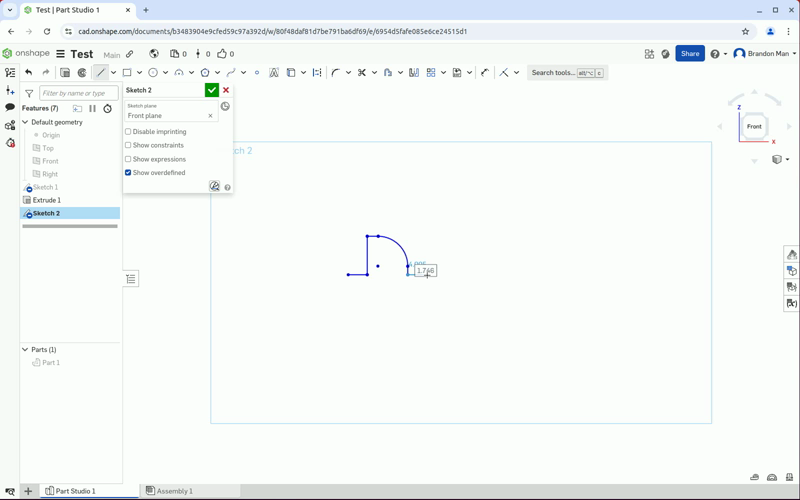
key_down(shift)
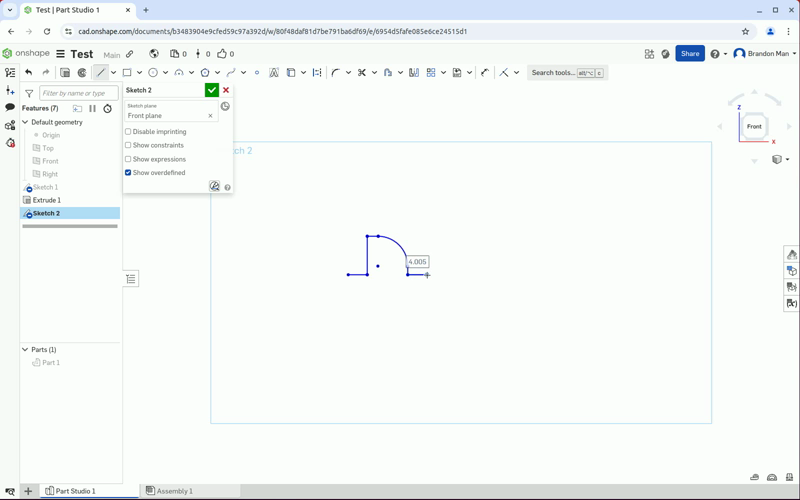
mouse_move(457, 274)
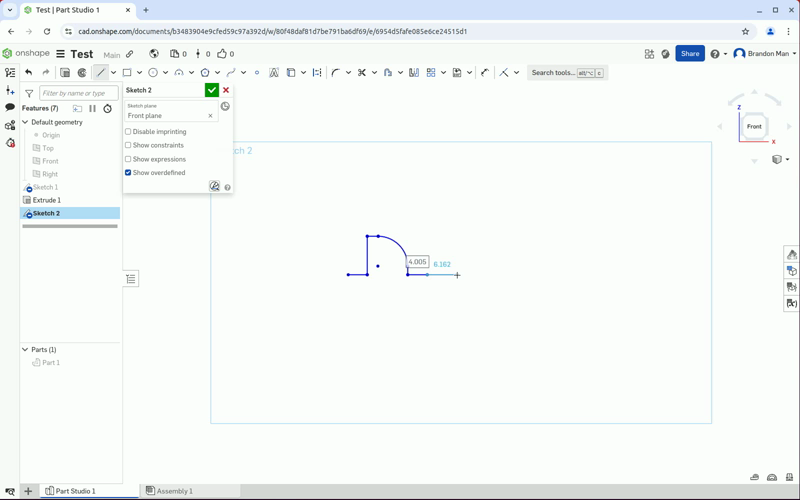
mouse_move(427, 266)
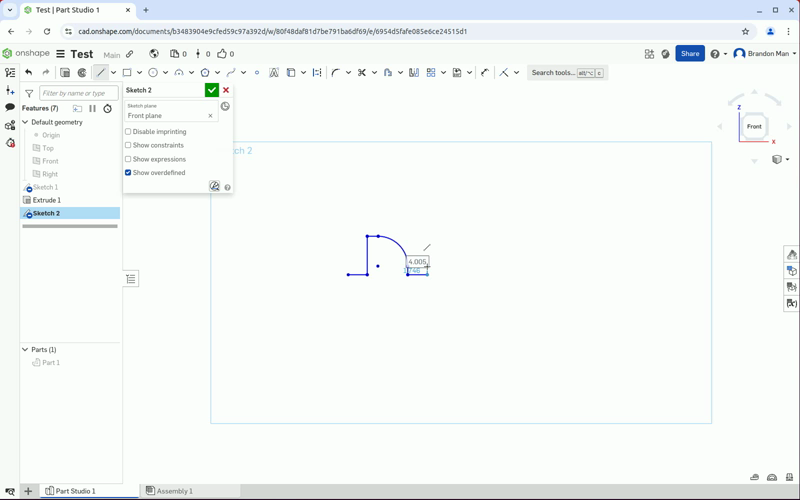
click(427, 266)
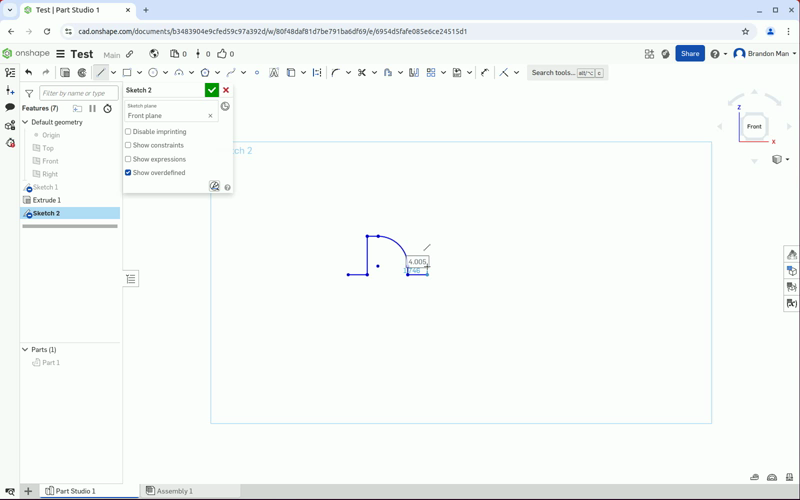
key_up(shift)
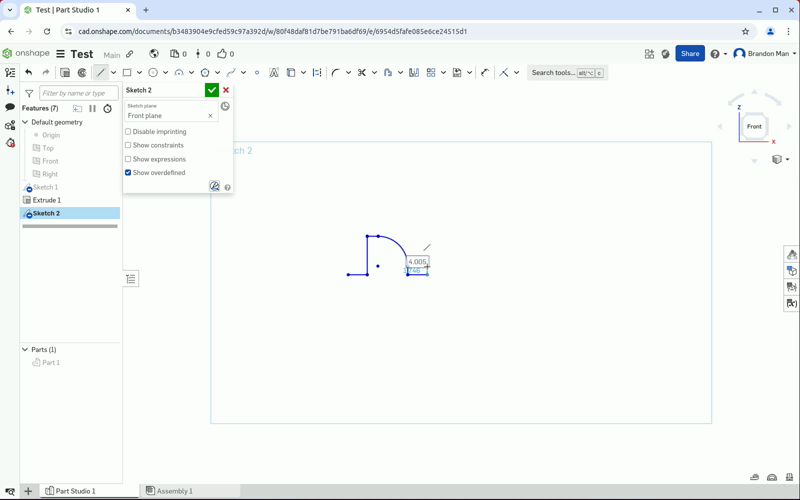
key(esc)
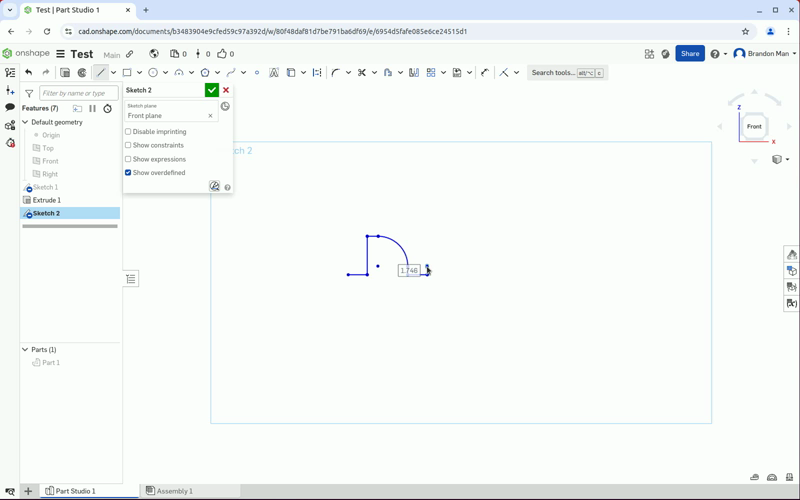
key(a)
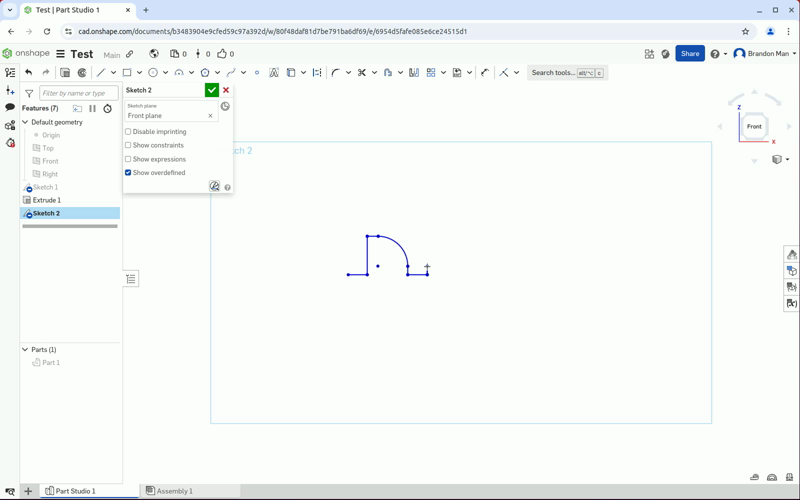
mouse_move(427, 266)
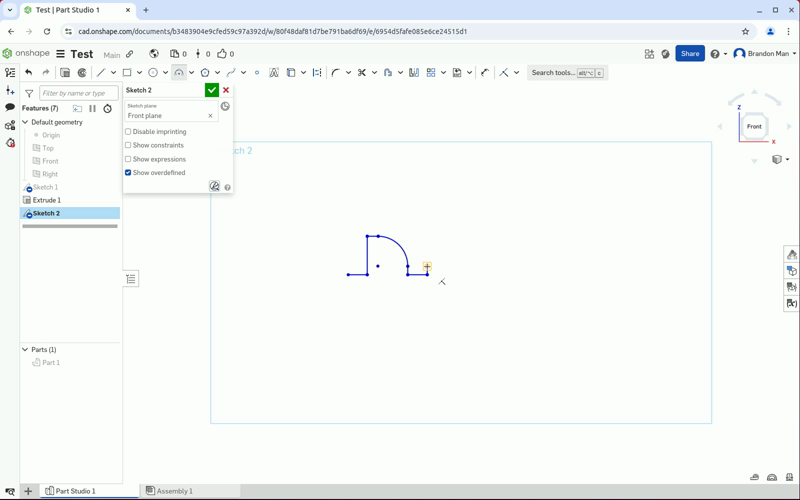
click(427, 266)
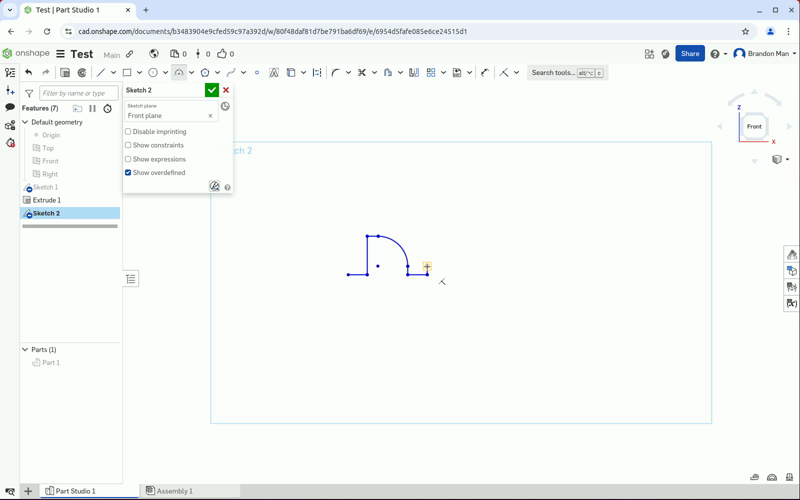
key_down(shift)
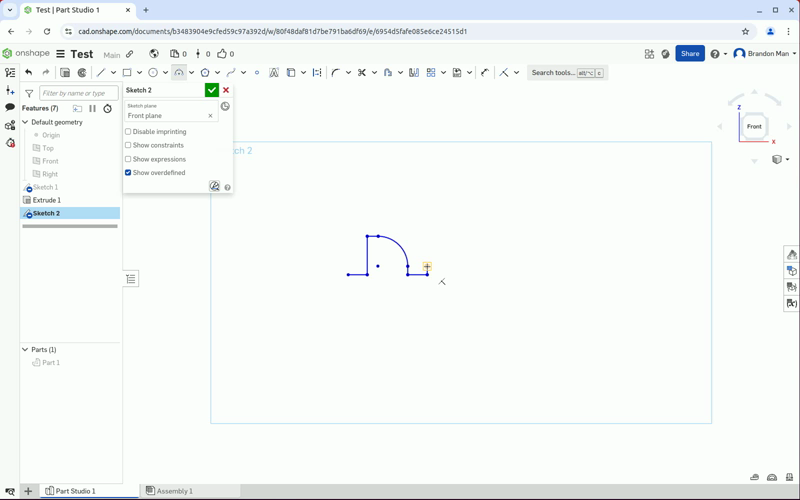
mouse_move(378, 217)
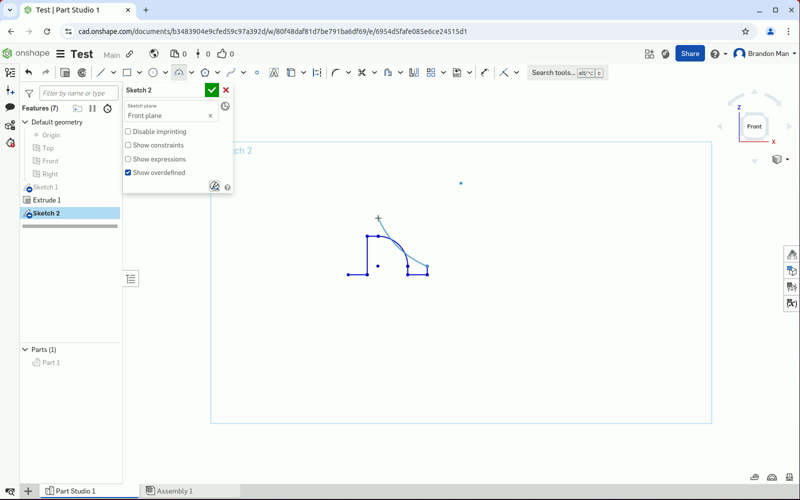
click(378, 217)
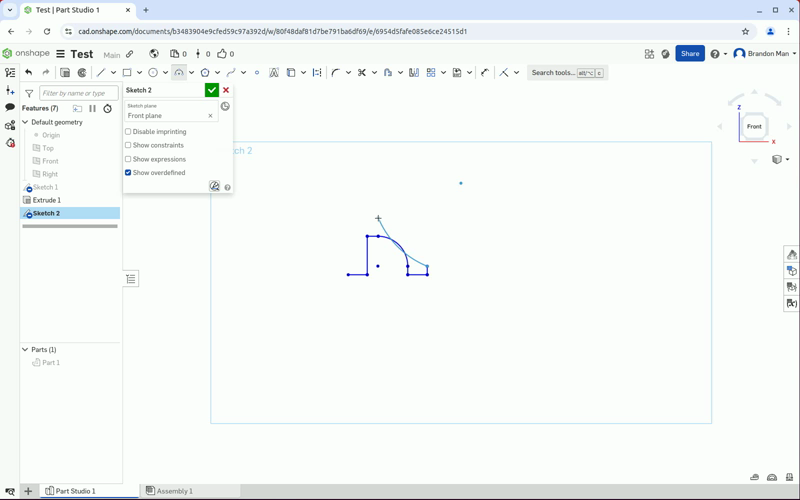
mouse_move(412, 231)
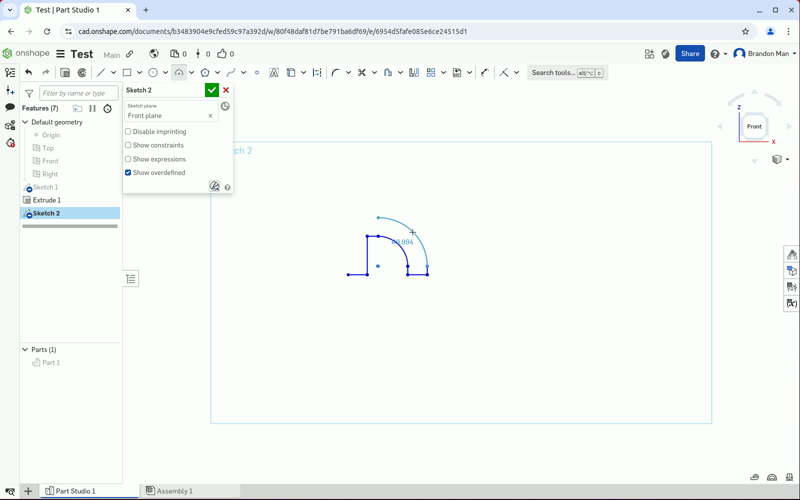
click(412, 231)
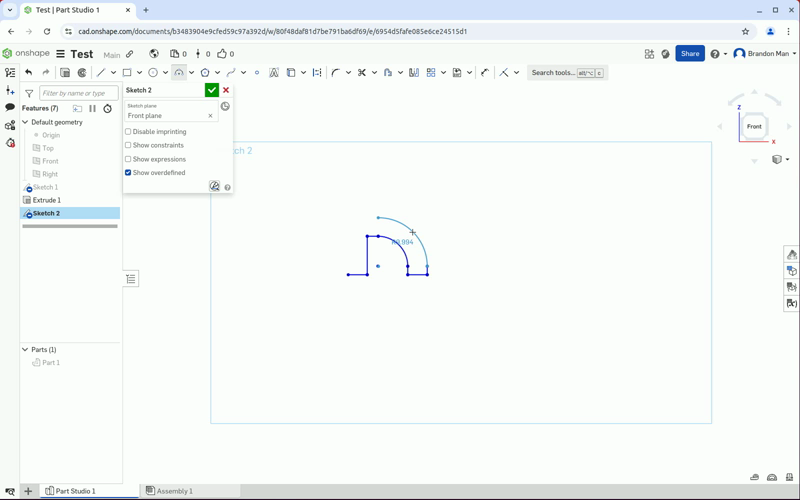
key_up(shift)
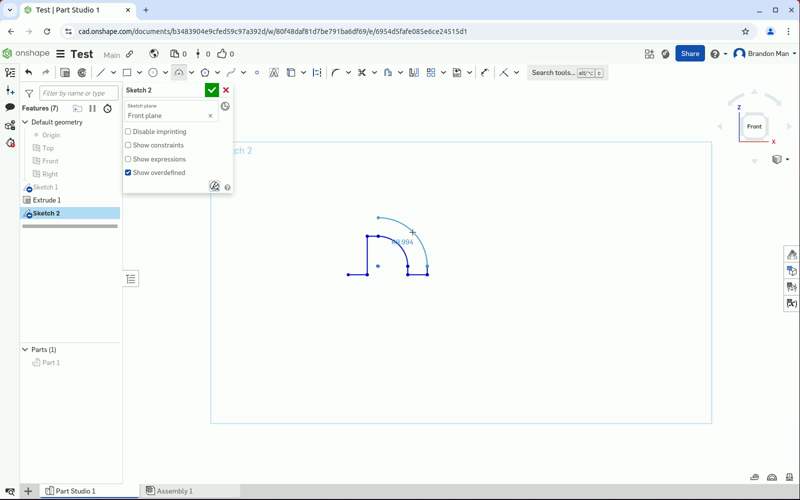
key(esc)
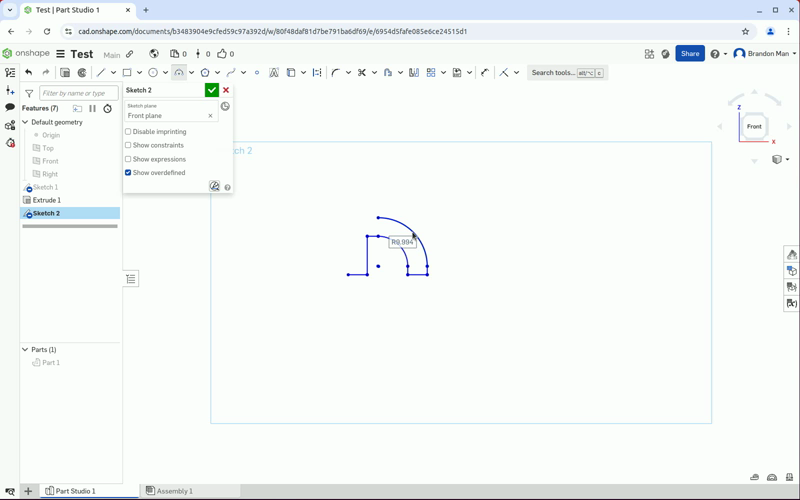
key(l)
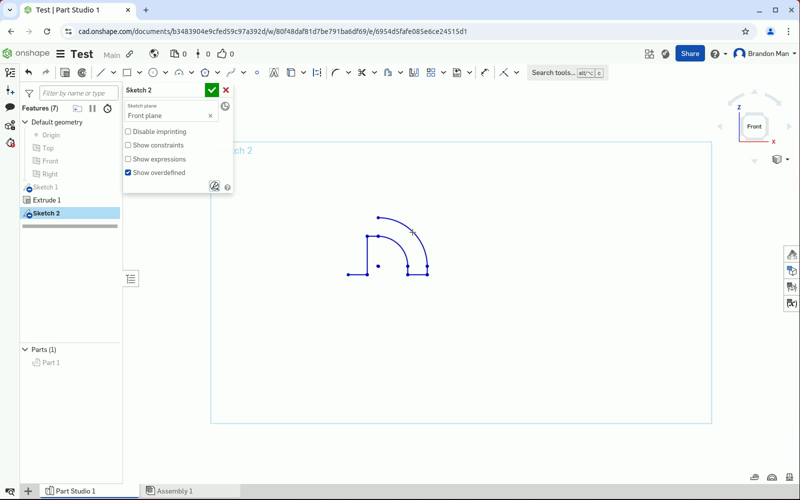
mouse_move(378, 217)
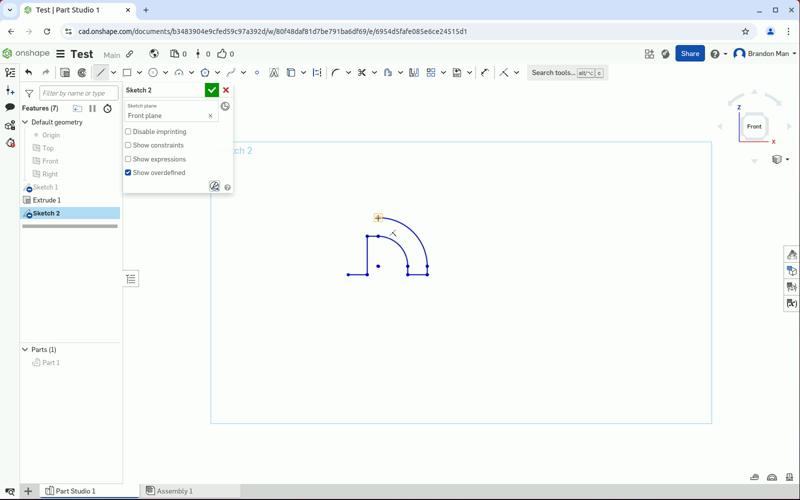
click(378, 217)
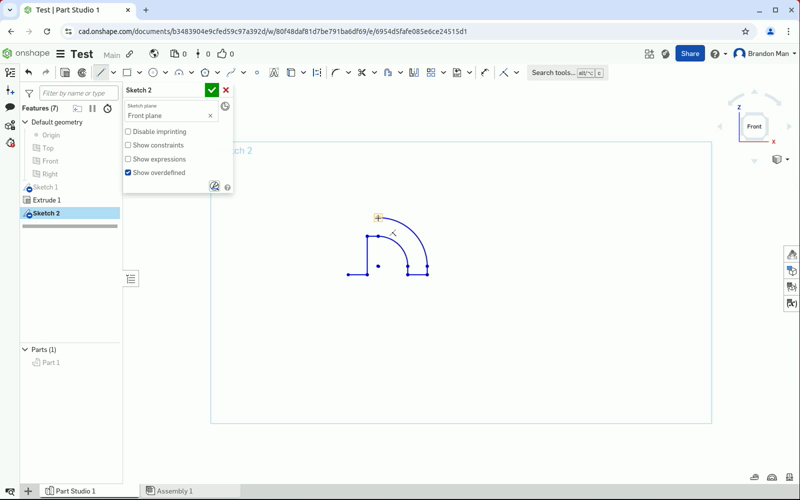
key_down(shift)
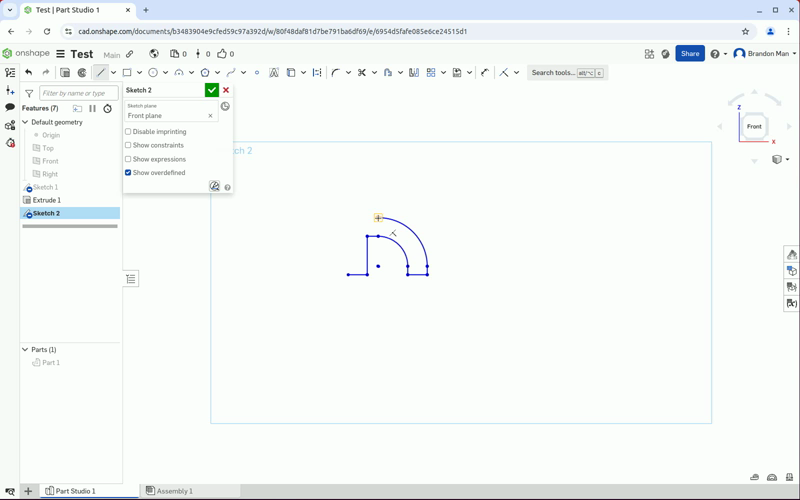
mouse_move(408, 217)
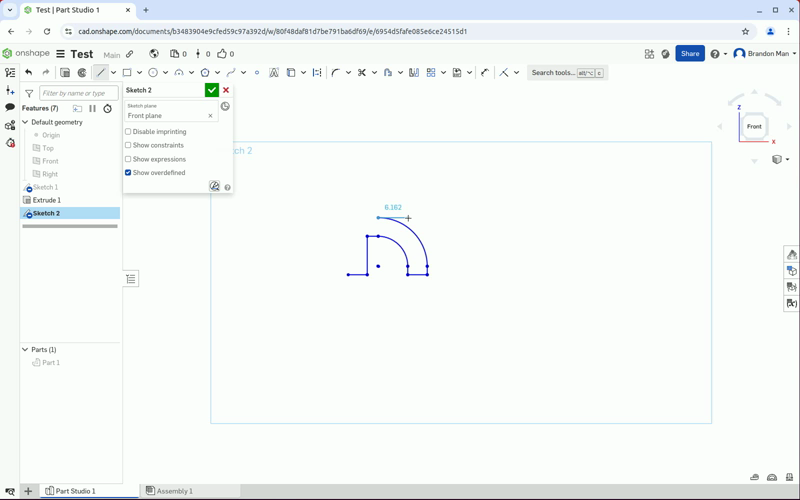
mouse_move(348, 217)
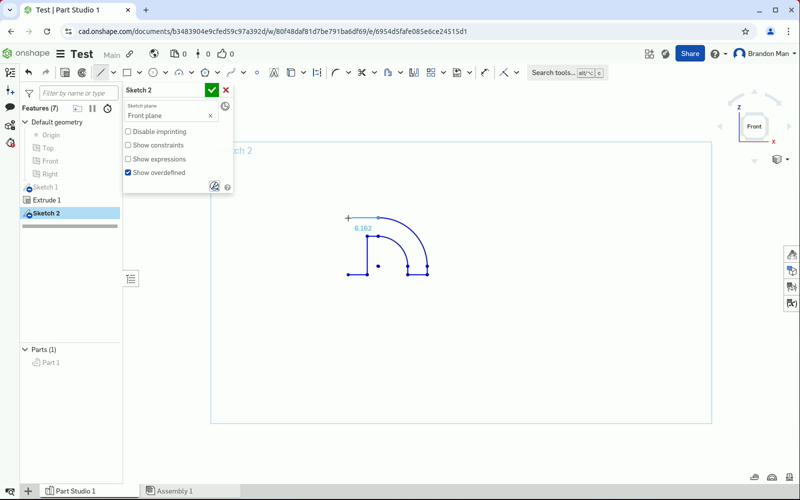
click(348, 217)
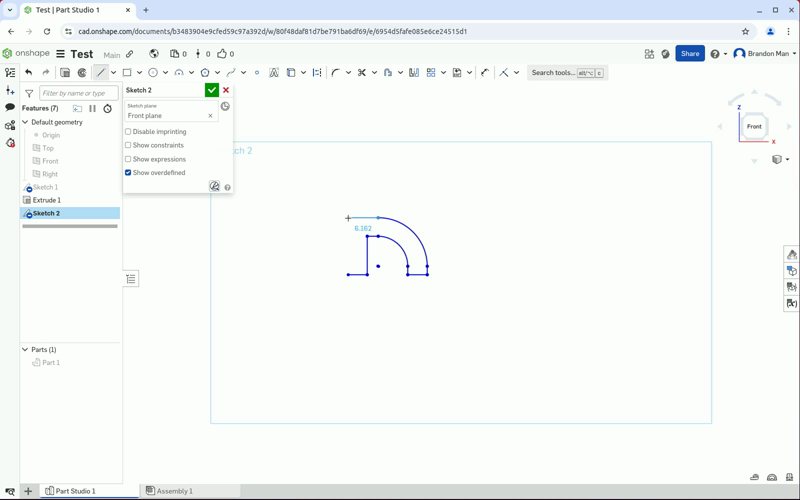
key_up(shift)
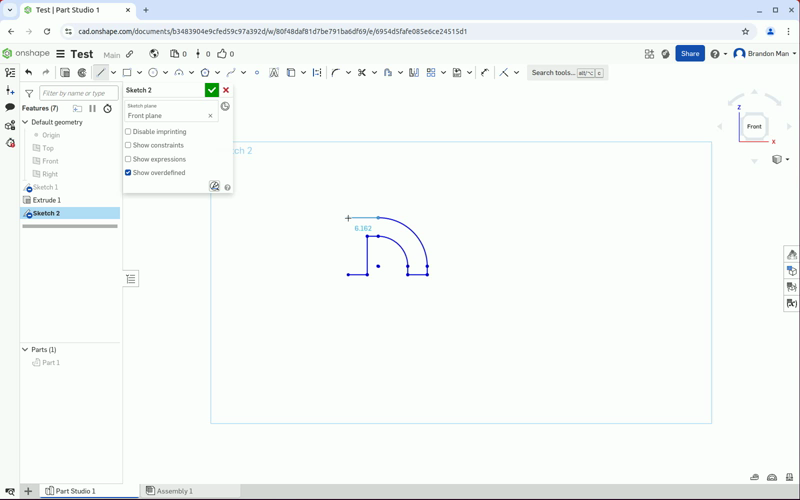
mouse_move(378, 217)
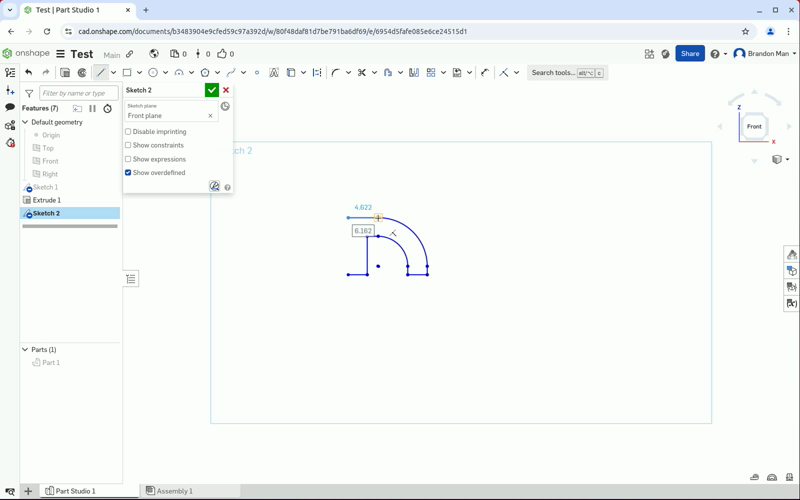
key_down(shift)
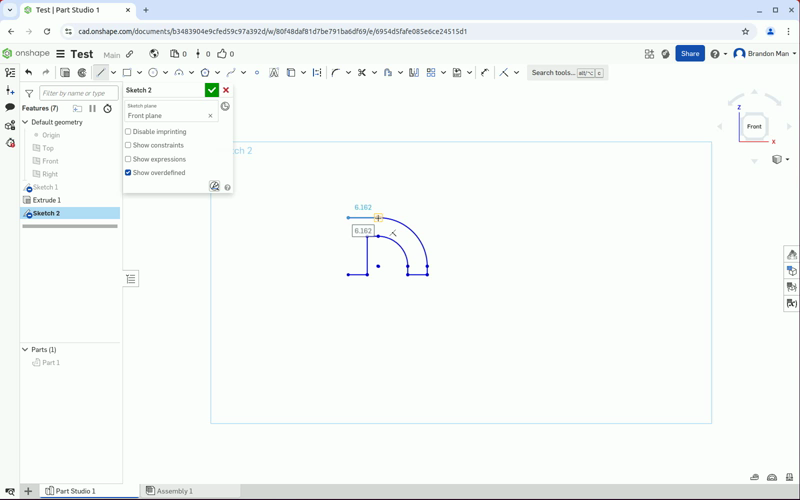
mouse_move(348, 274)
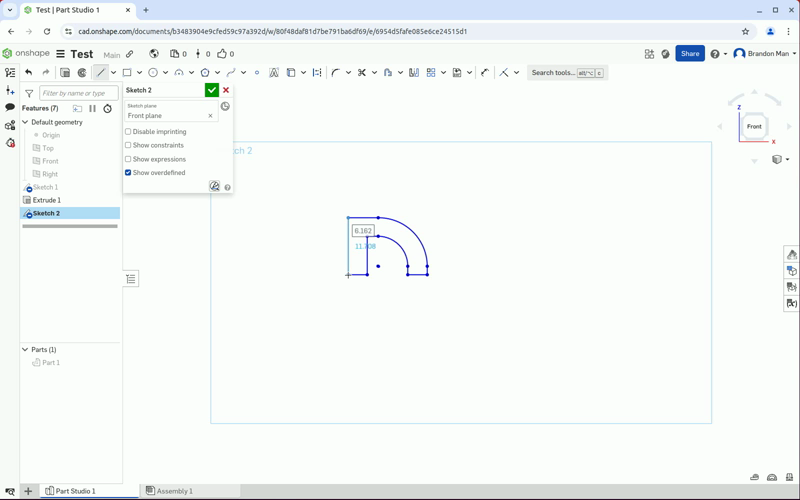
key_up(shift)
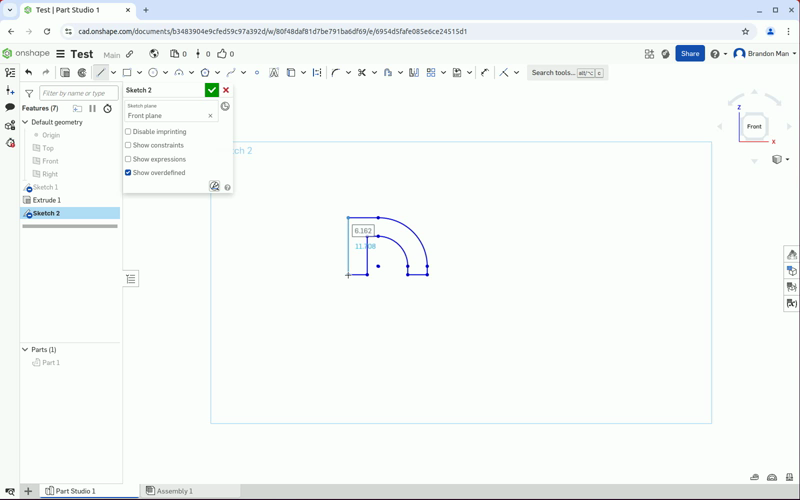
click(348, 274)
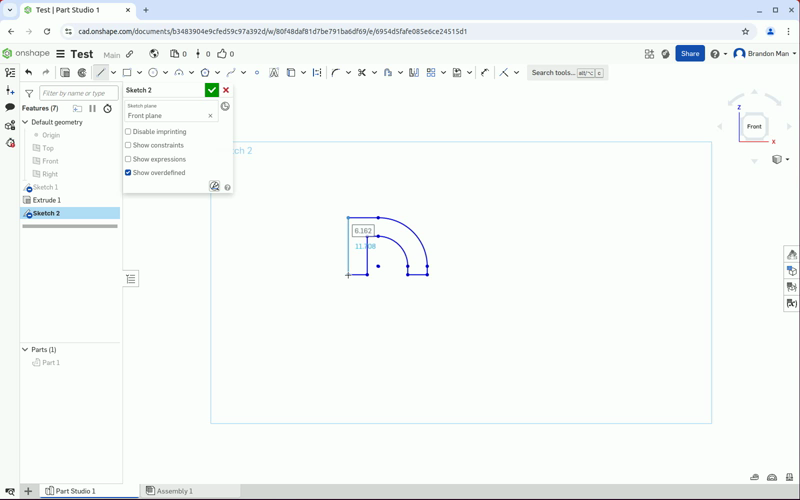
key(esc)
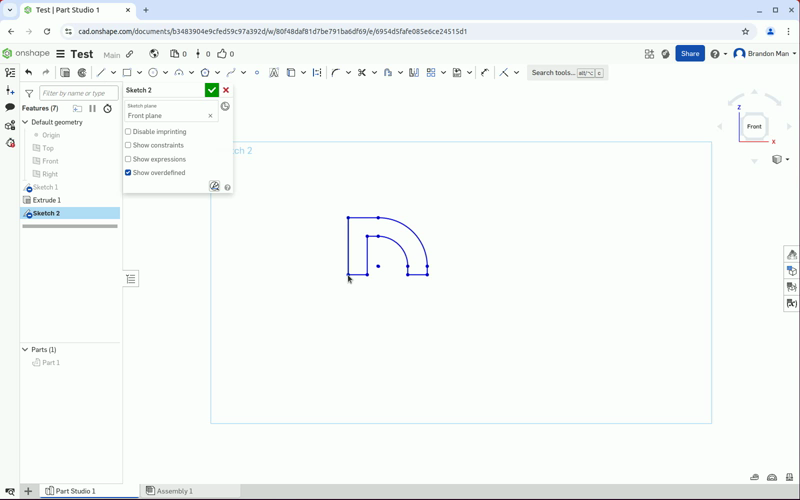
mouse_move(351, 255)
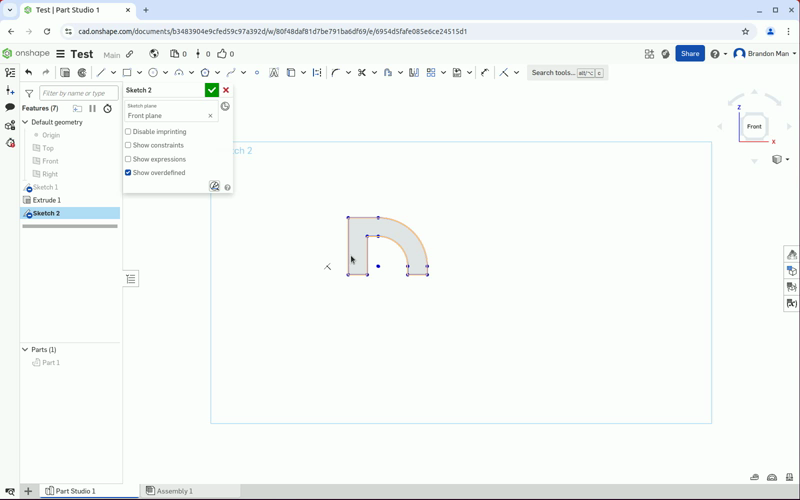
click(351, 255)
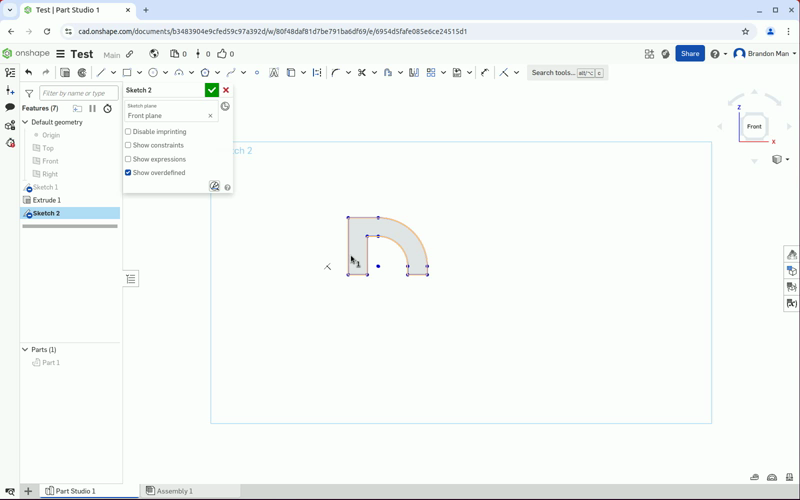
mouse_move(73, 352)
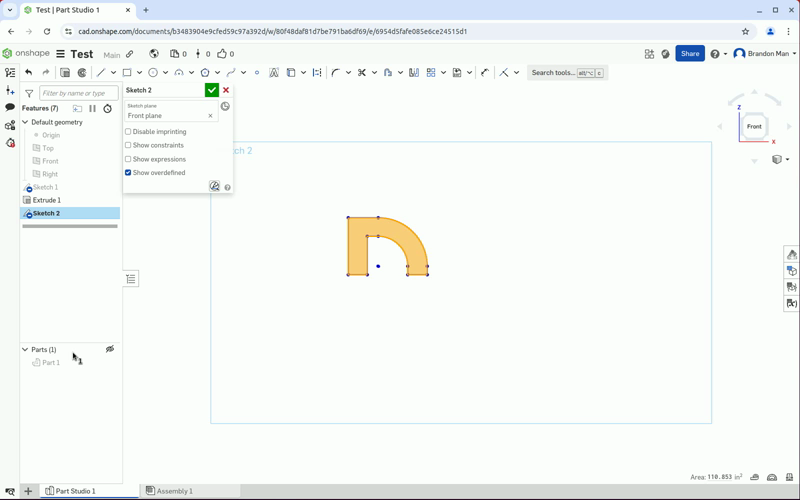
key(shift+y)
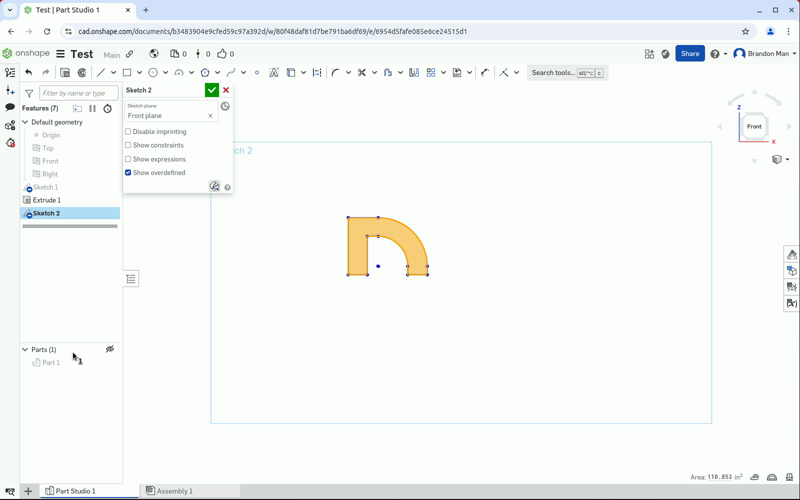
key(shift+e)
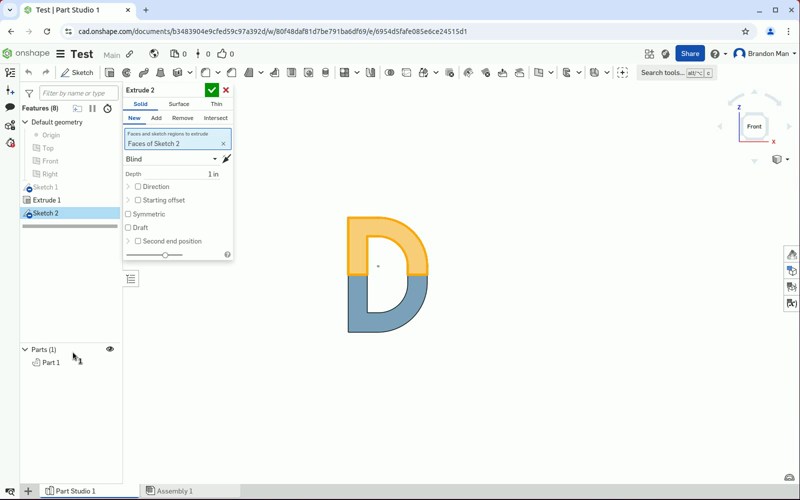
mouse_move(143, 106)
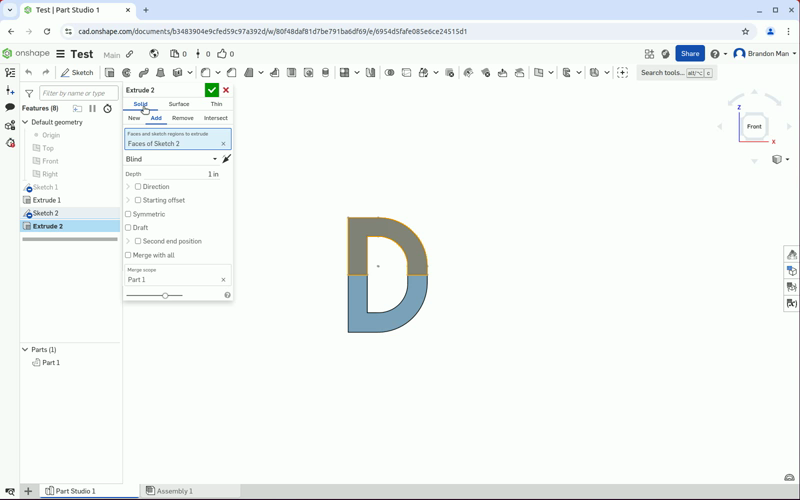
click(143, 106)
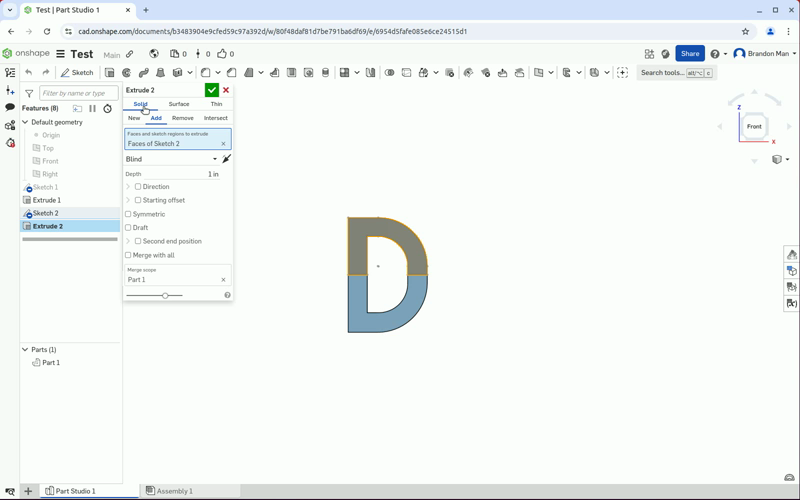
mouse_move(137, 120)
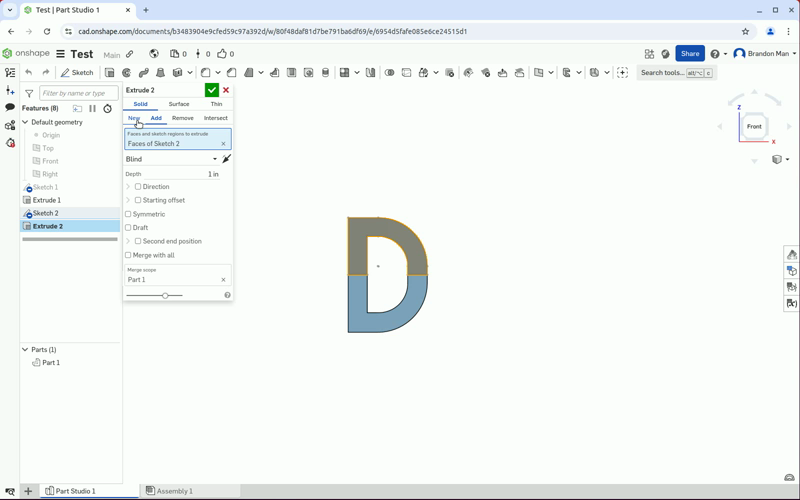
click(137, 120)
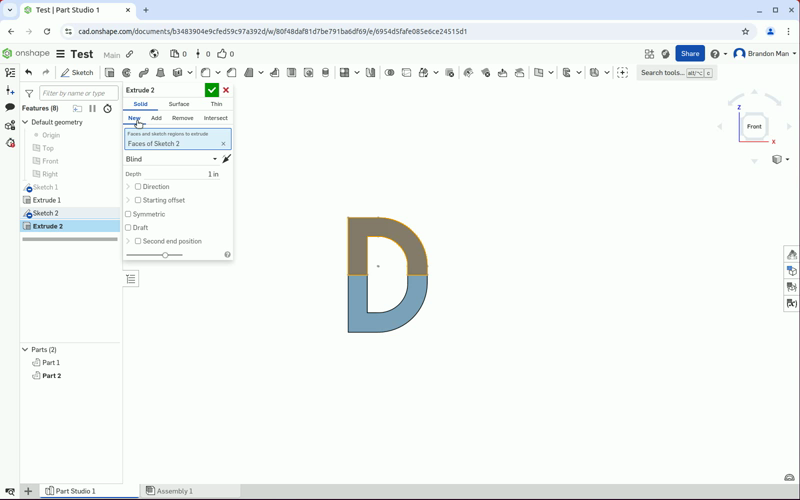
key(tab, 4)
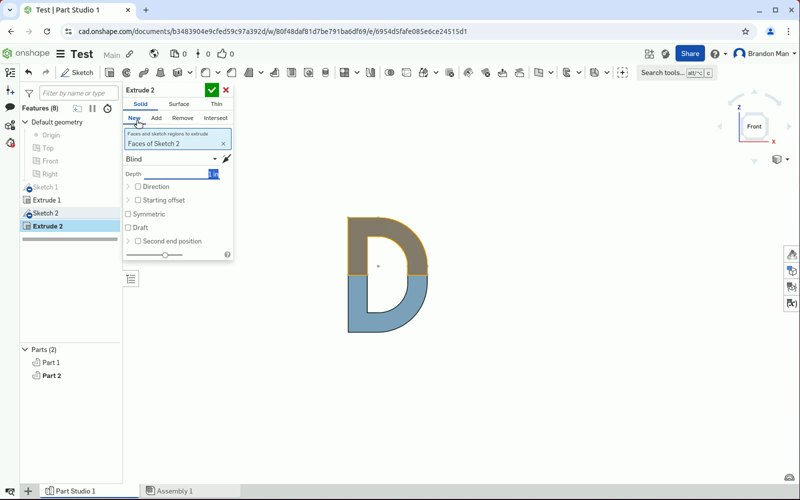
text(5.536)
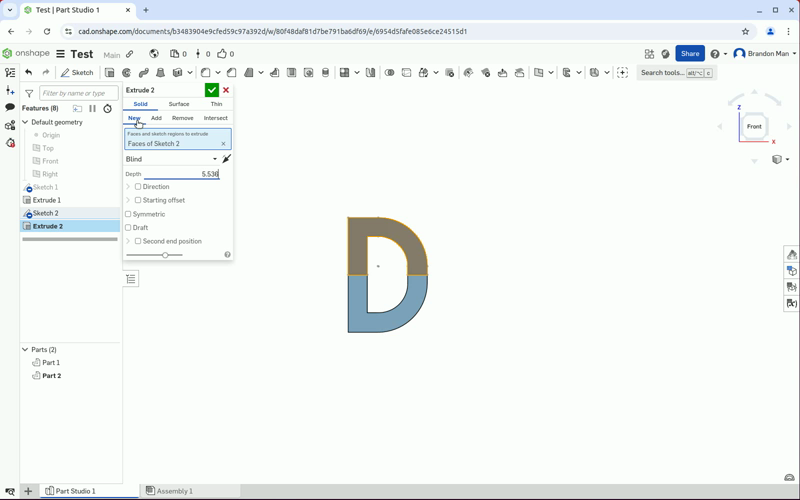
key(enter)
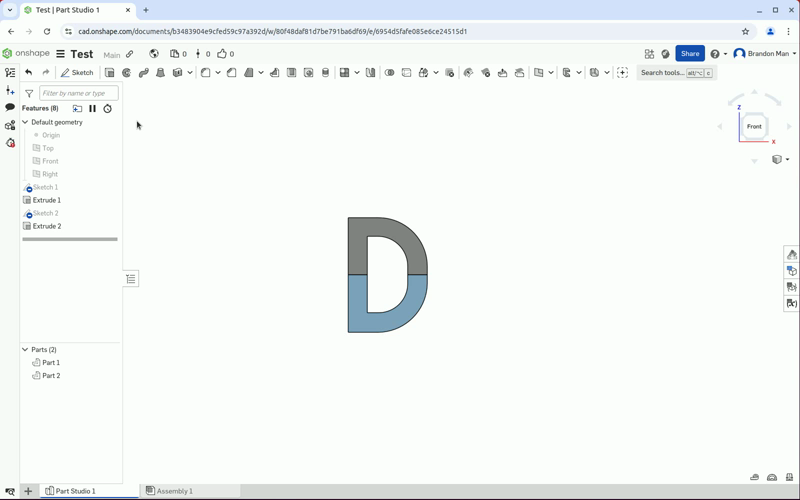
key(shift+h)
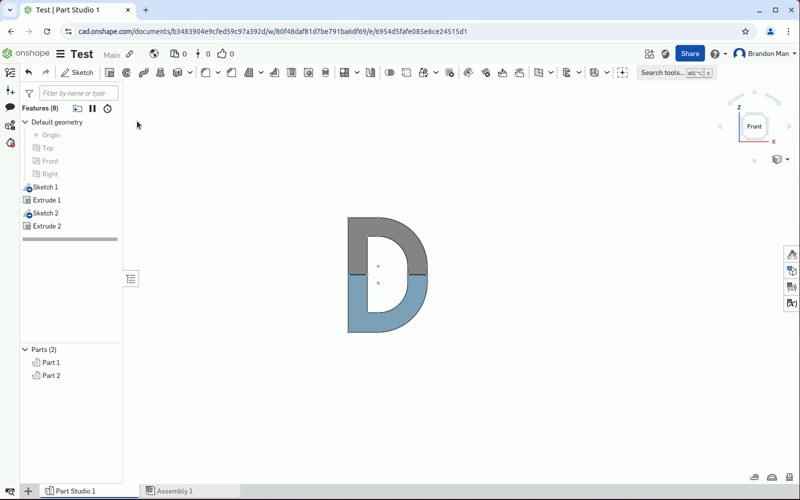
key(shift+h)
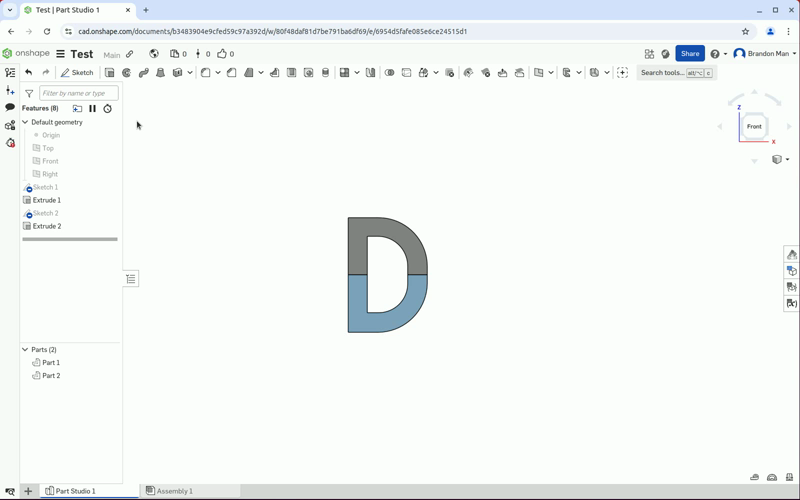
mouse_move(73, 189)
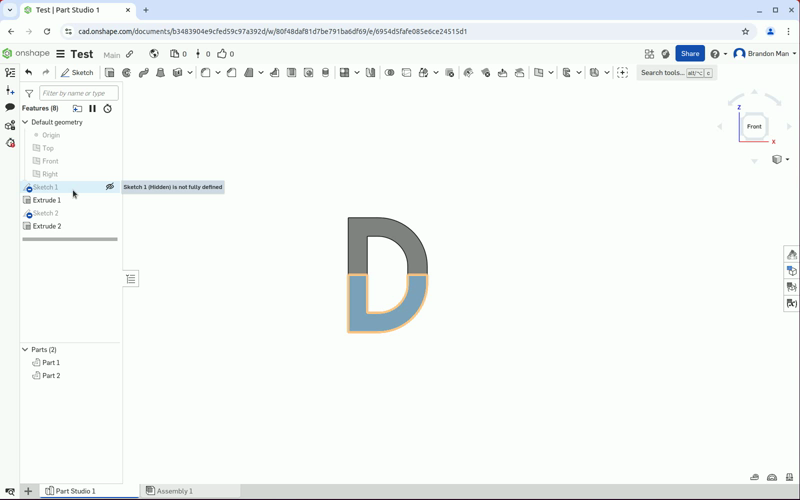
click(73, 189)
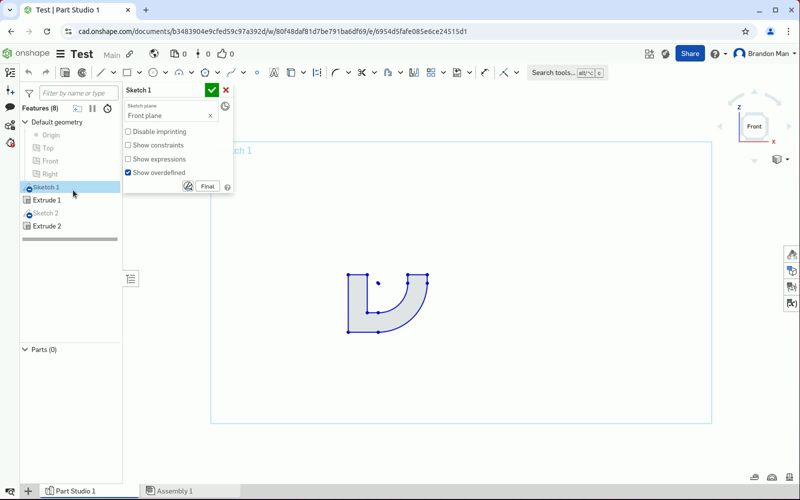
mouse_move(229, 92)
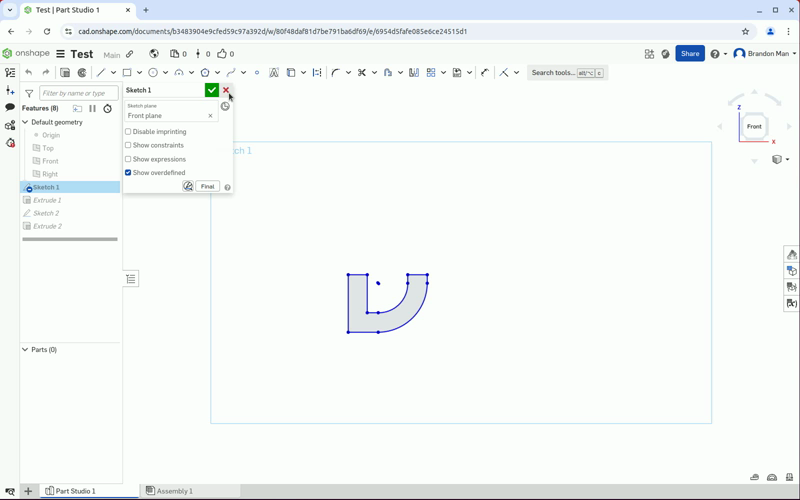
click(229, 92)
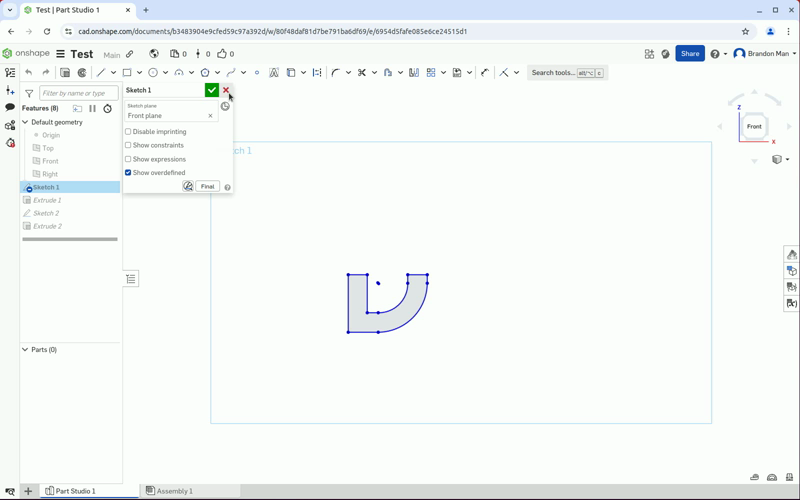
key(shift+s)
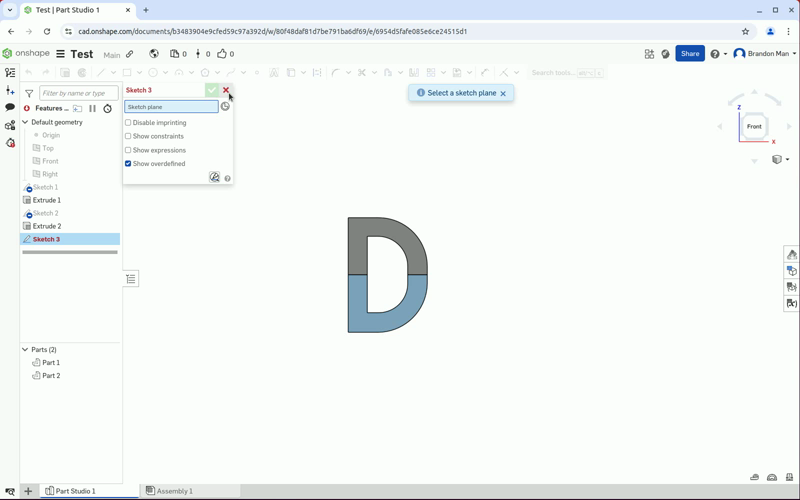
mouse_move(73, 163)
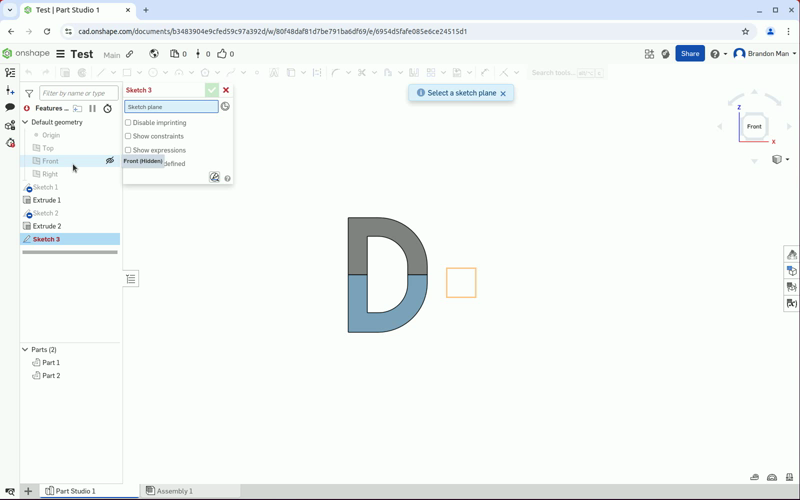
click(73, 163)
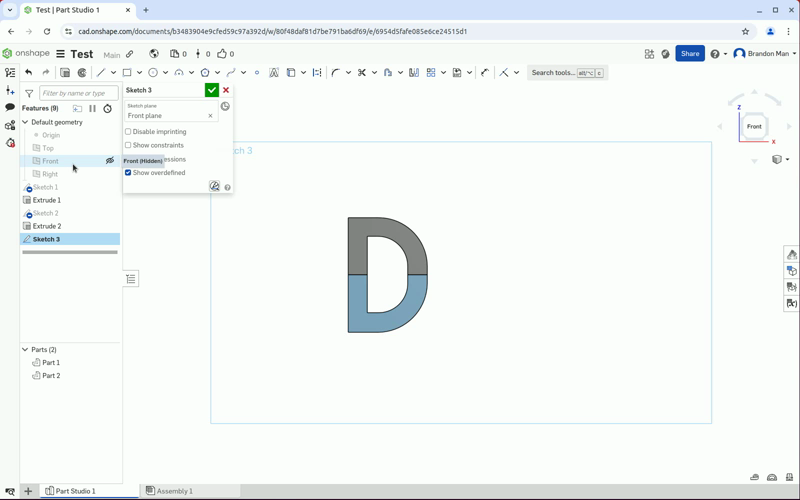
mouse_move(73, 352)
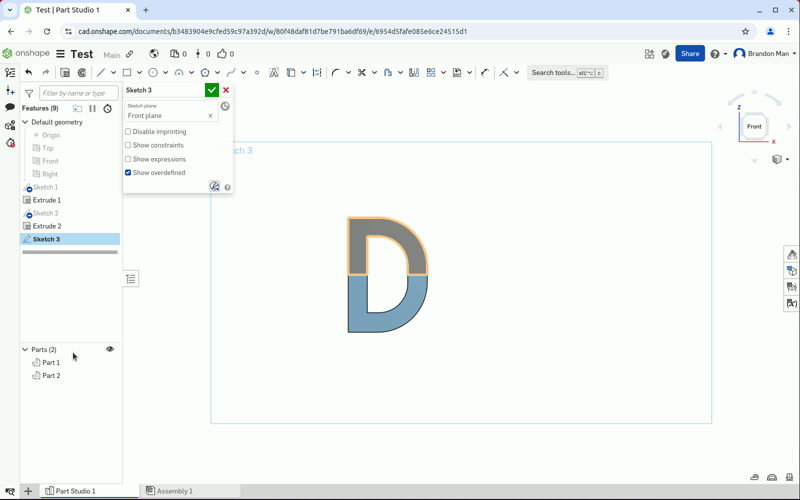
key(y)
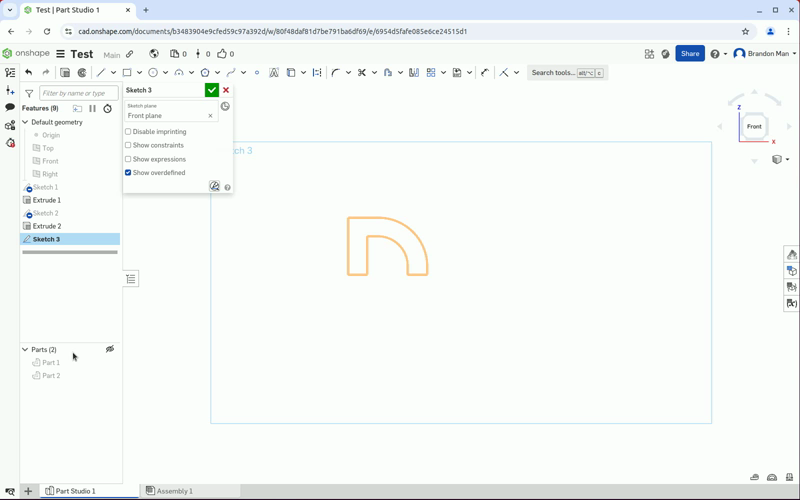
key(l)
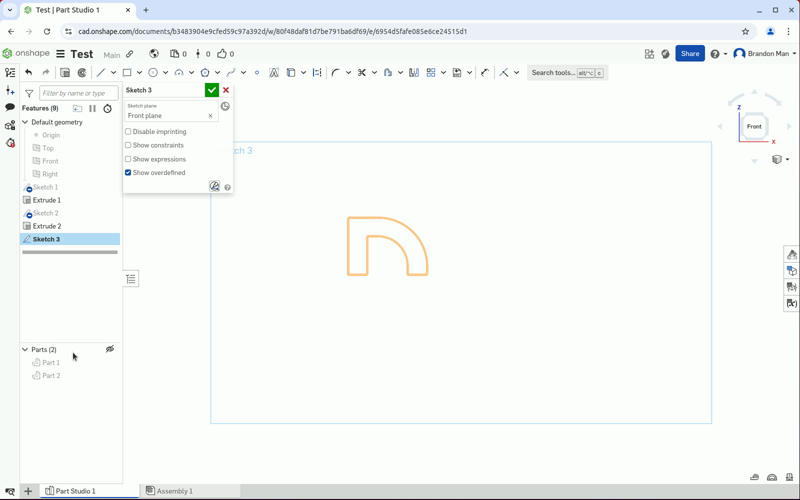
key_down(shift)
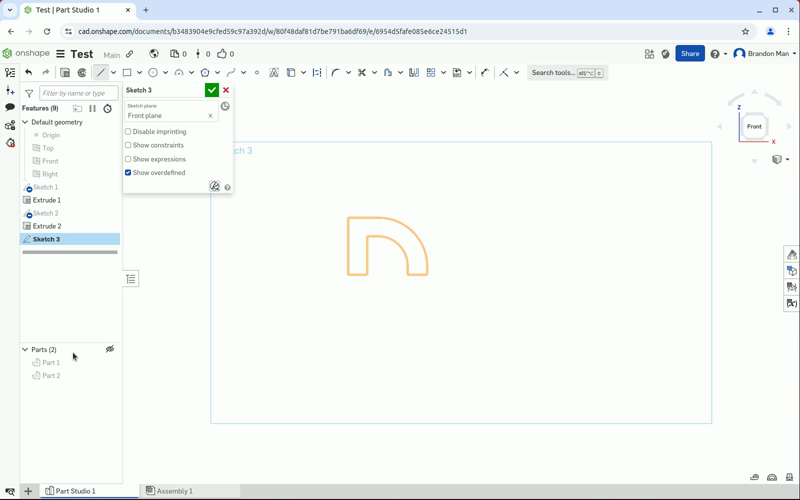
mouse_move(348, 332)
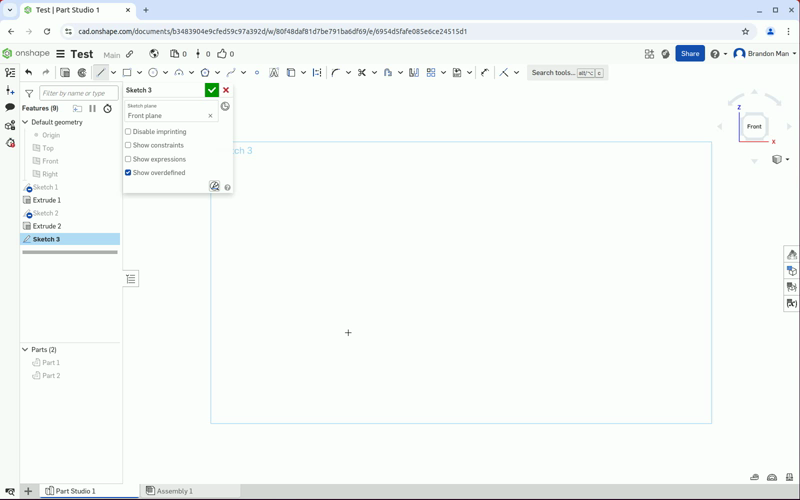
click(348, 332)
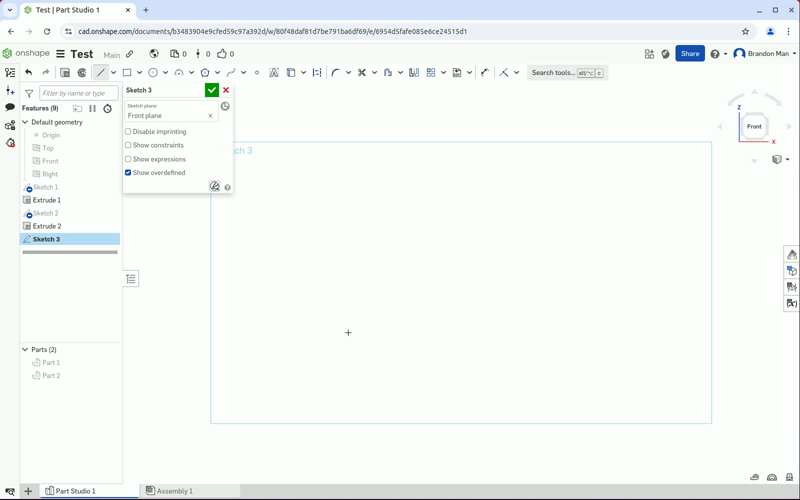
key_up(shift)
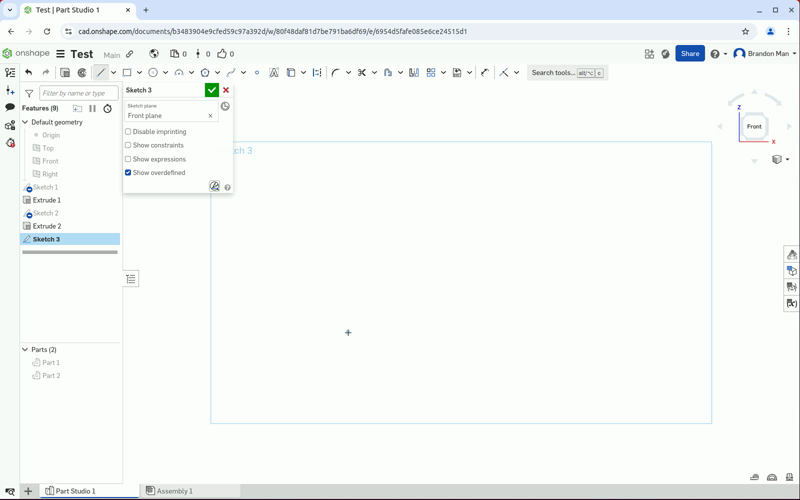
key_down(shift)
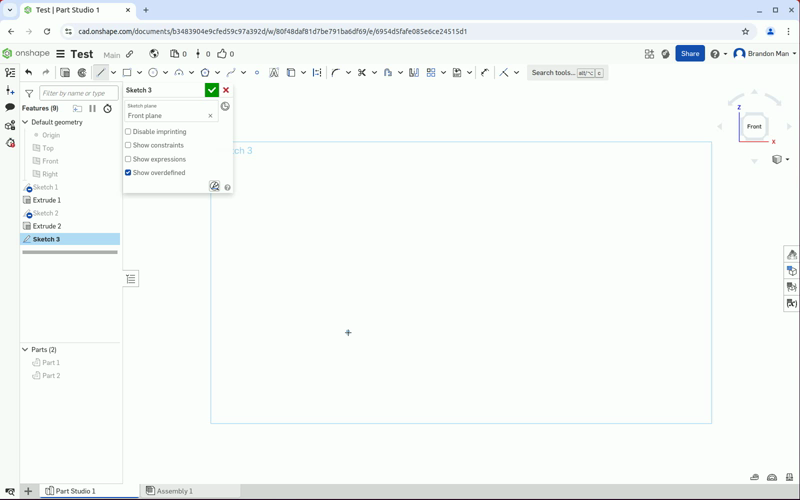
mouse_move(378, 332)
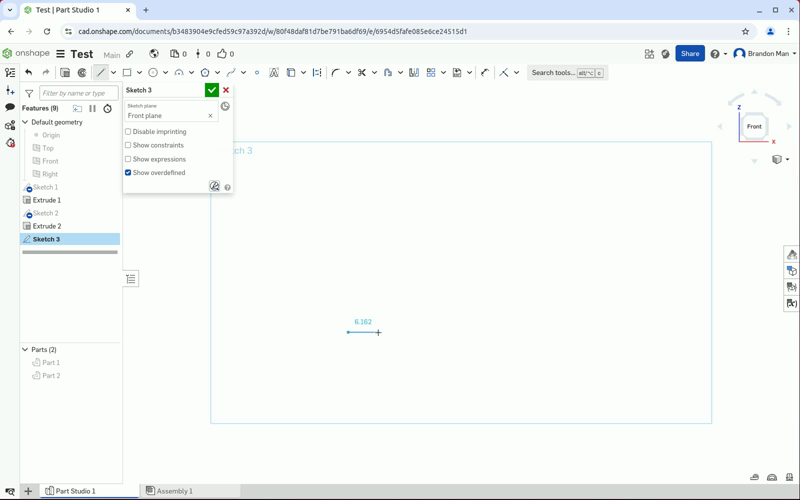
mouse_move(378, 332)
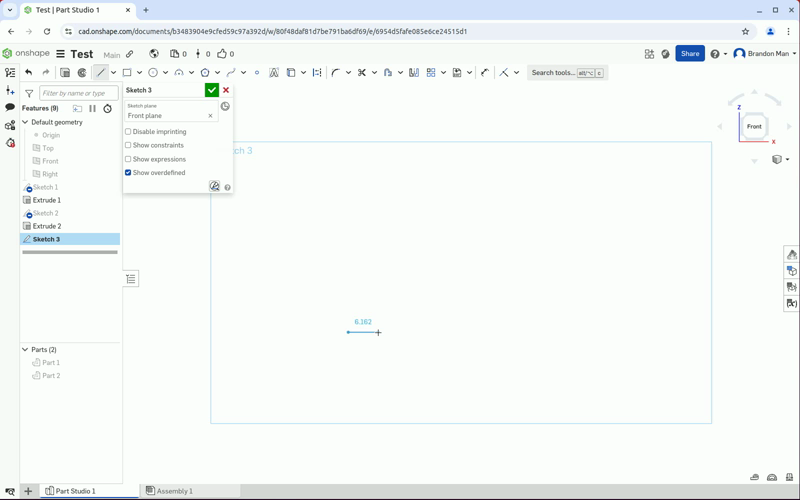
click(378, 332)
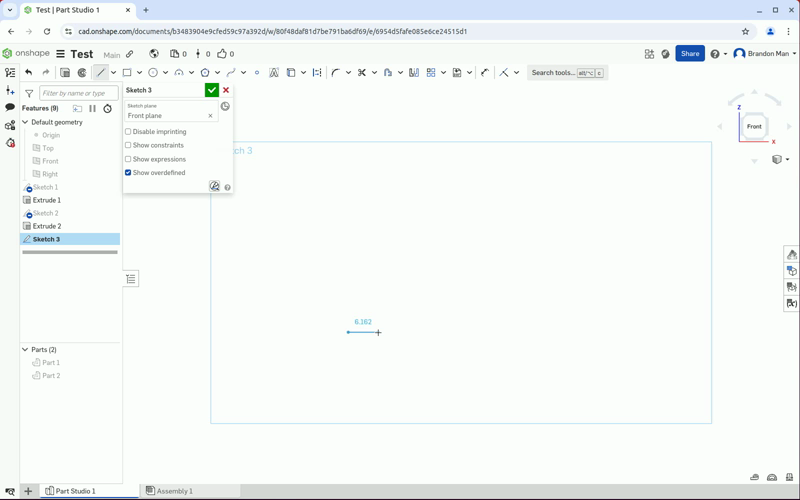
key_up(shift)
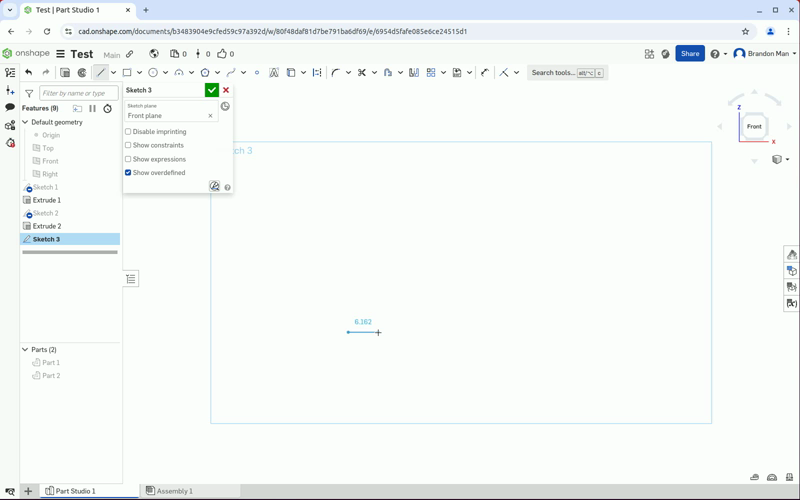
key(esc)
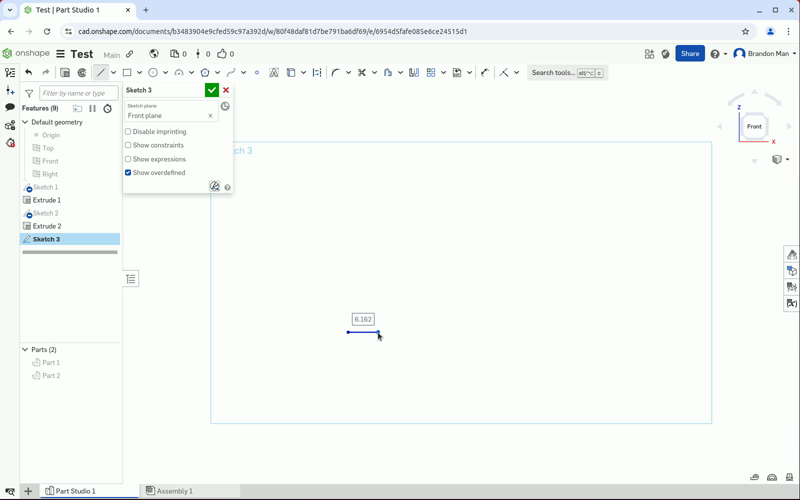
key(a)
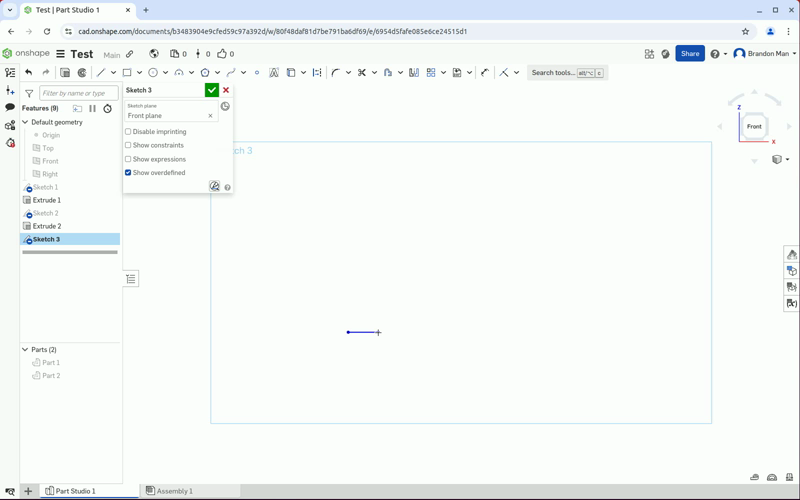
mouse_move(378, 332)
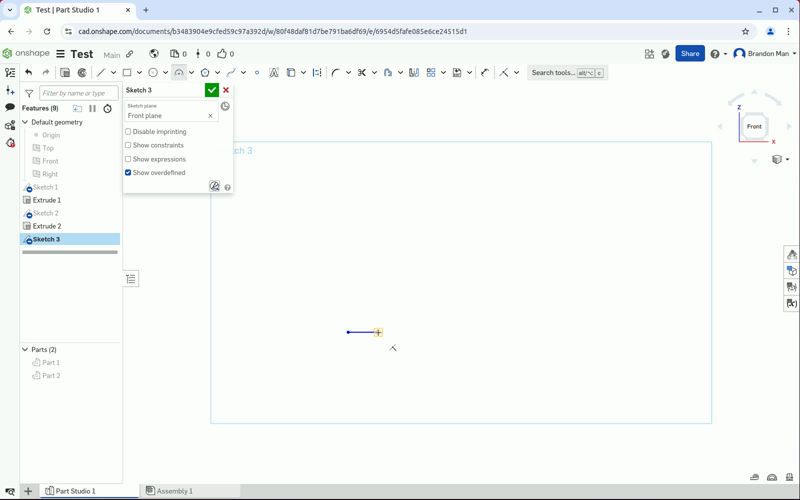
click(378, 332)
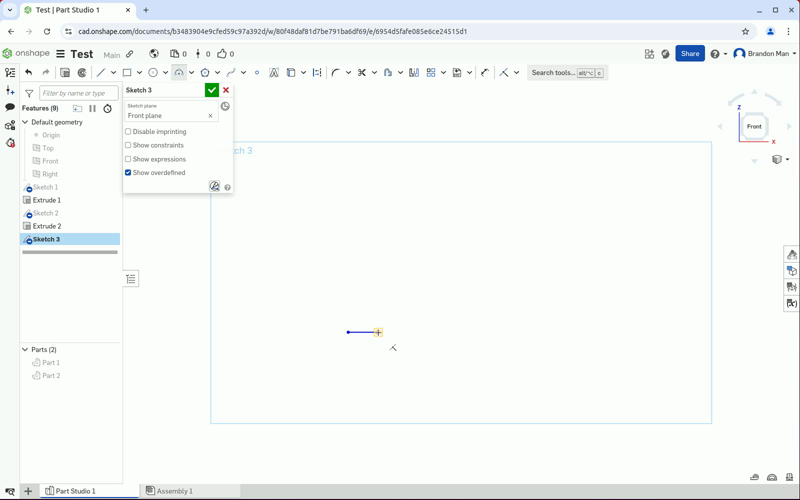
key_down(shift)
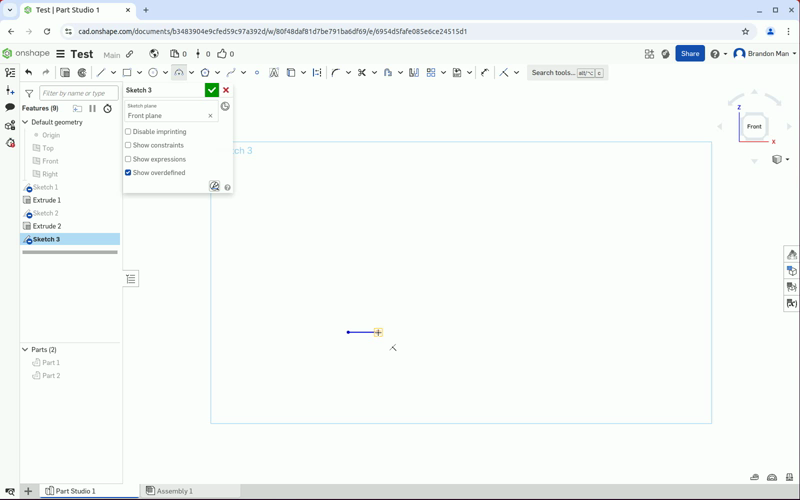
mouse_move(427, 283)
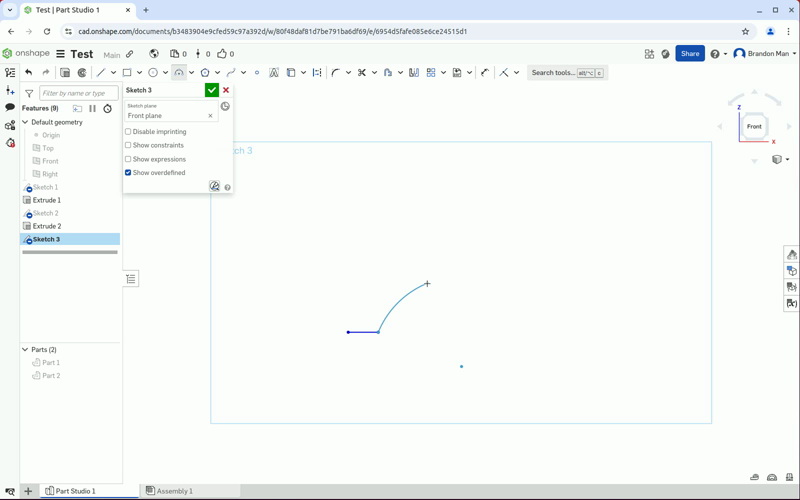
click(427, 283)
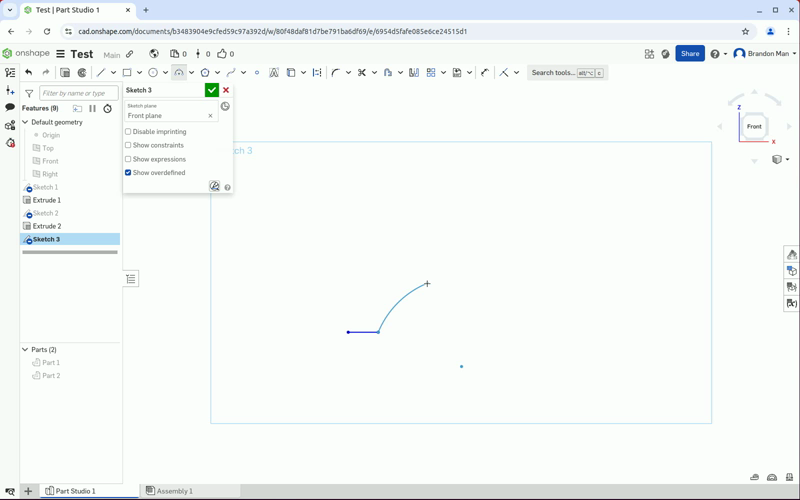
mouse_move(412, 317)
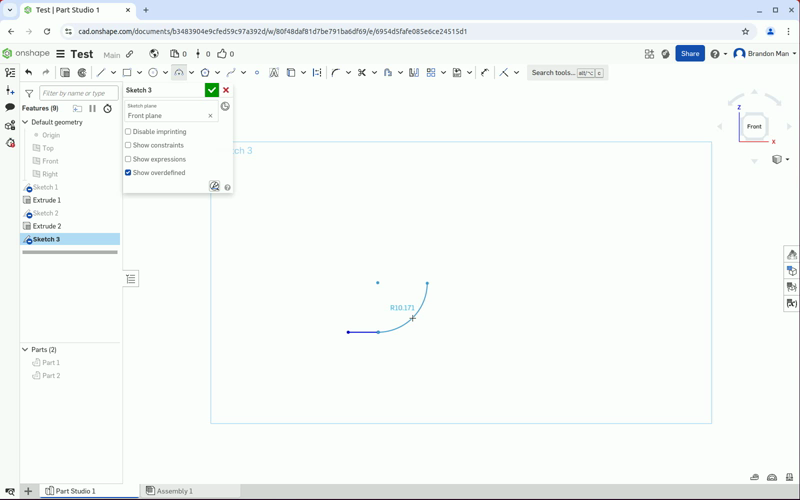
click(412, 317)
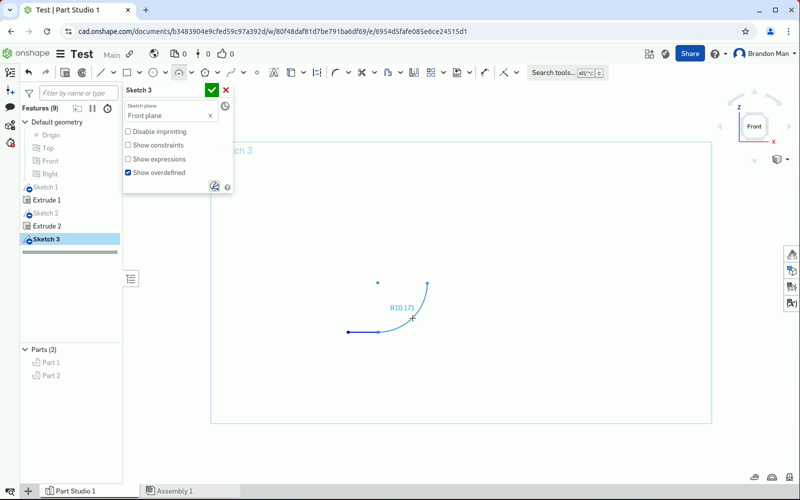
key_up(shift)
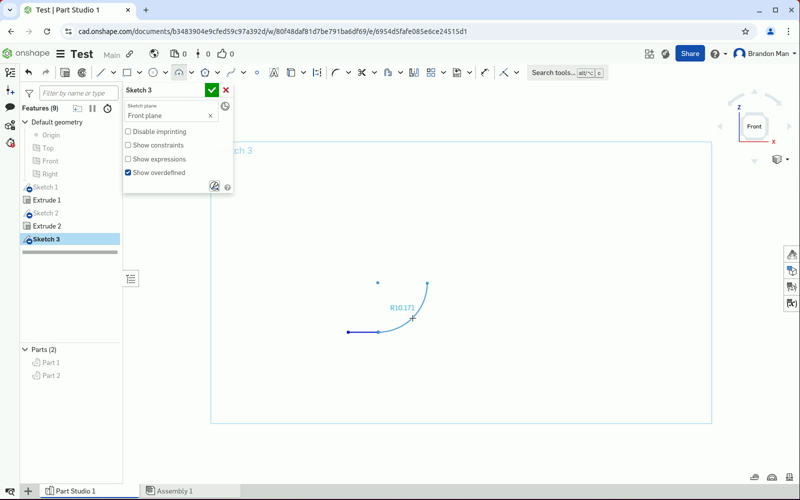
key(esc)
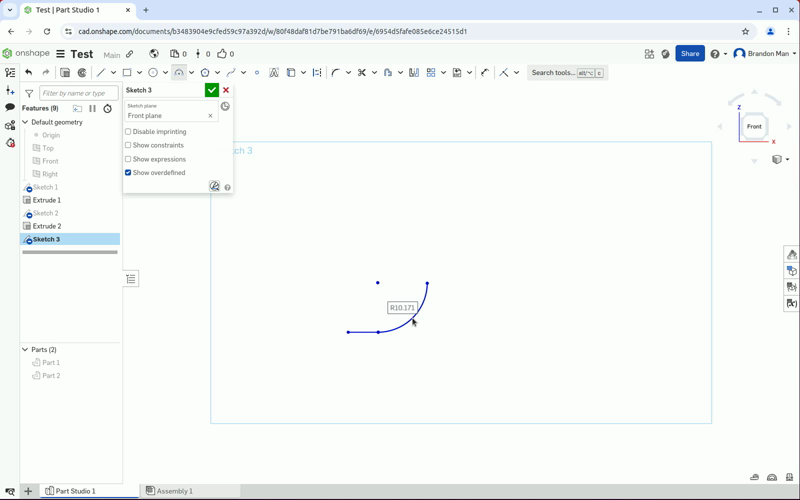
key(l)
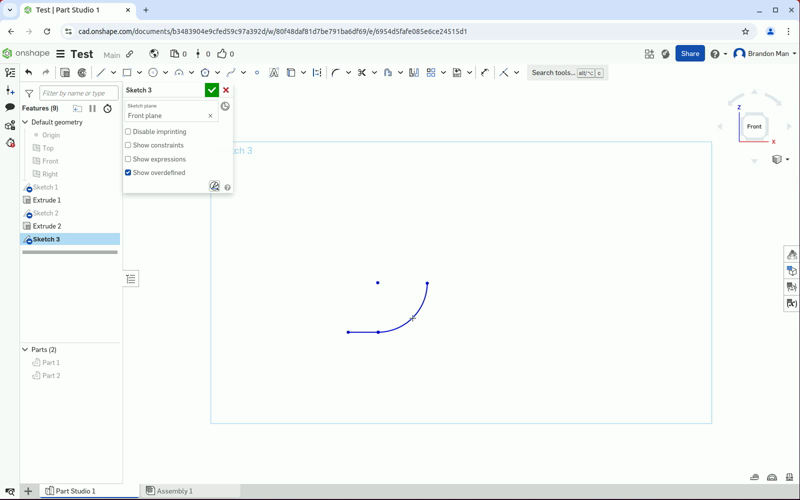
mouse_move(427, 283)
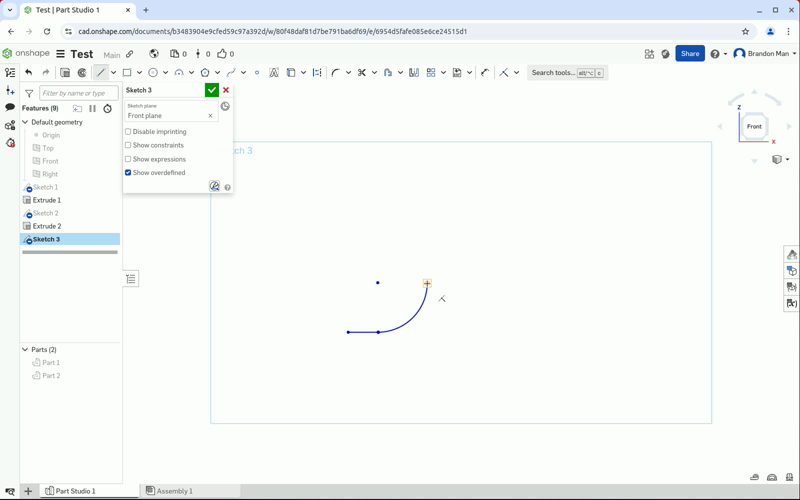
click(427, 283)
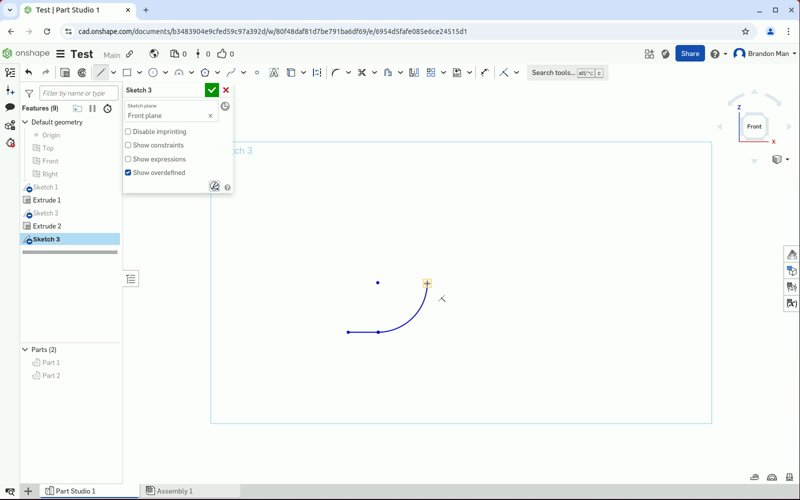
key_down(shift)
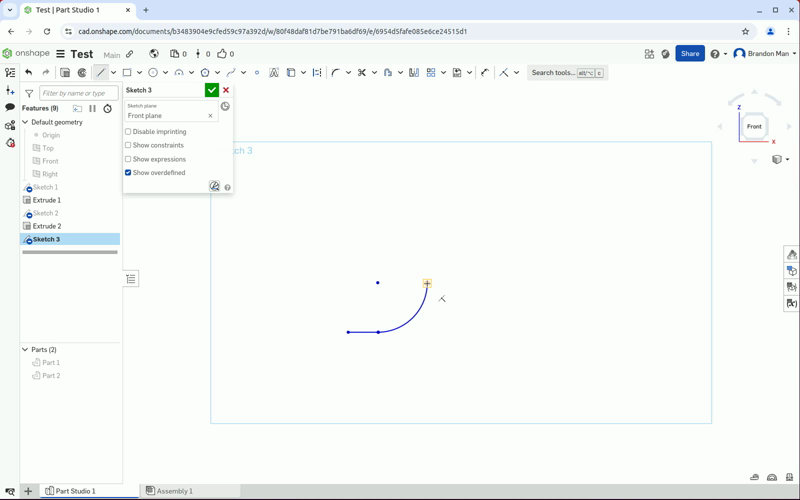
mouse_move(457, 283)
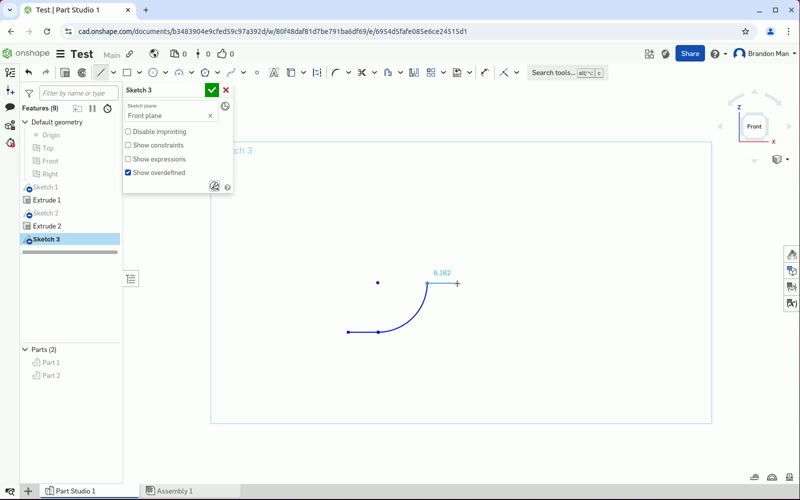
mouse_move(427, 274)
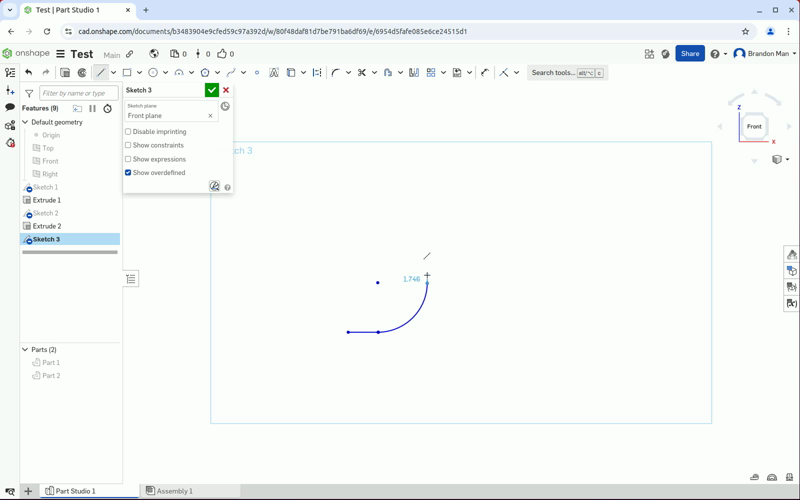
click(427, 274)
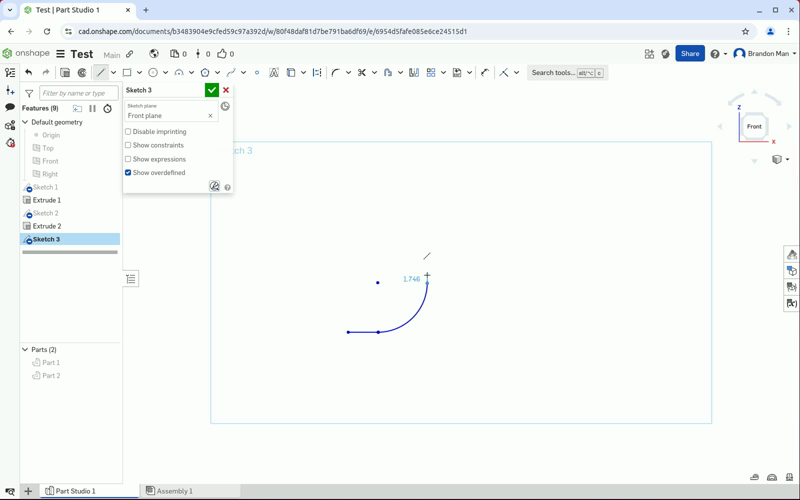
key_up(shift)
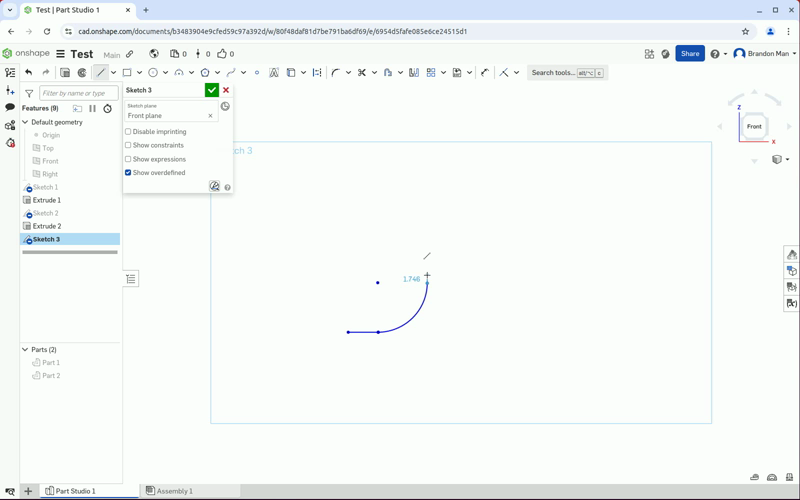
key_down(shift)
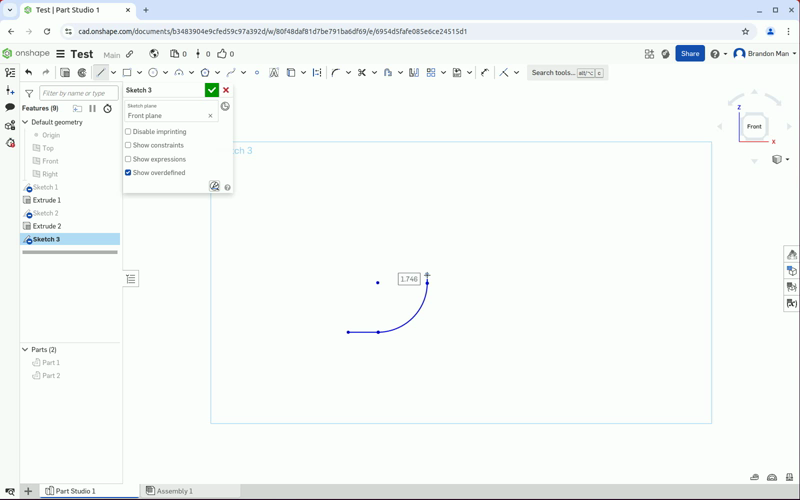
mouse_move(457, 274)
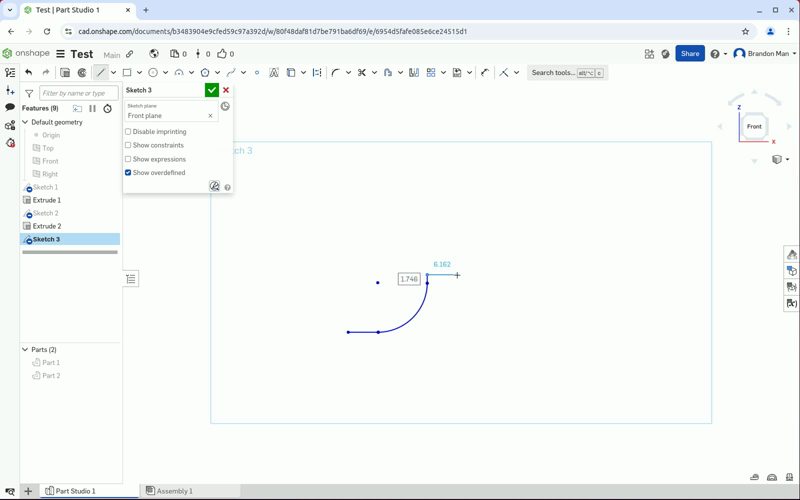
mouse_move(407, 274)
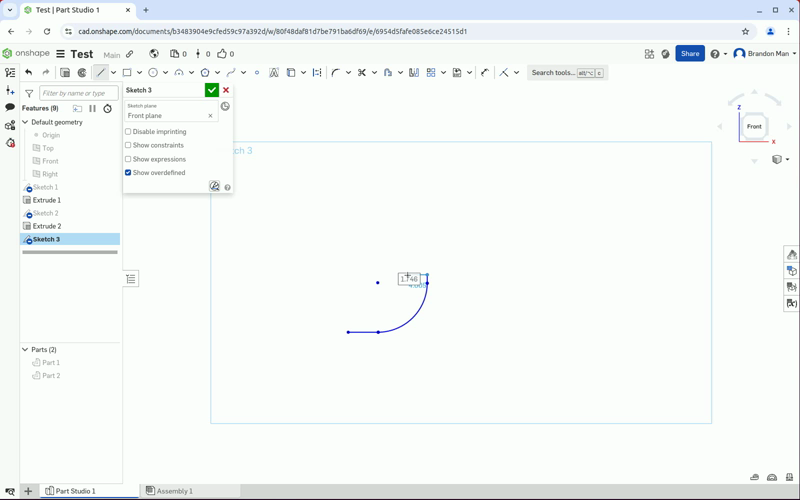
click(407, 274)
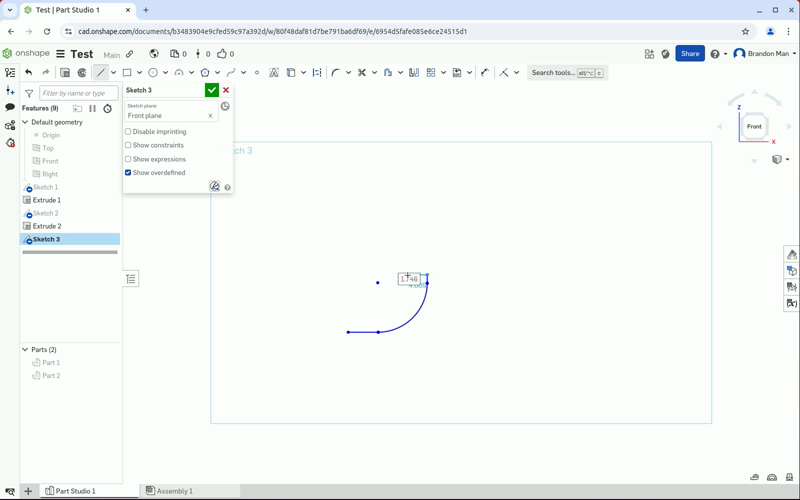
key_up(shift)
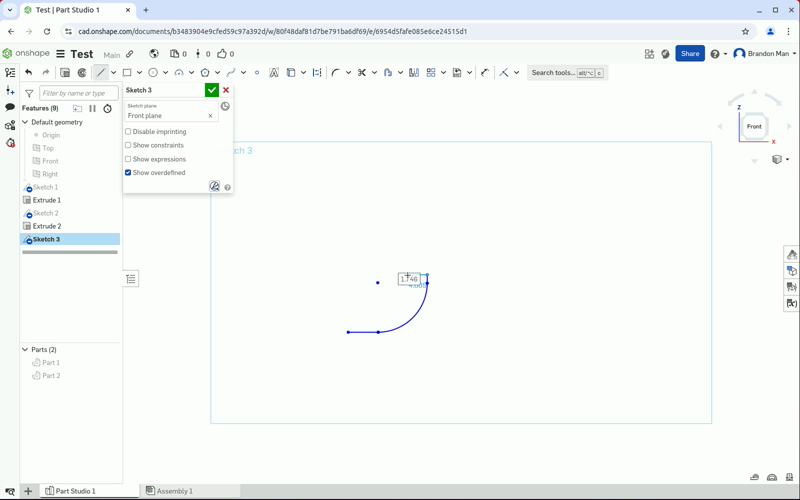
key_down(shift)
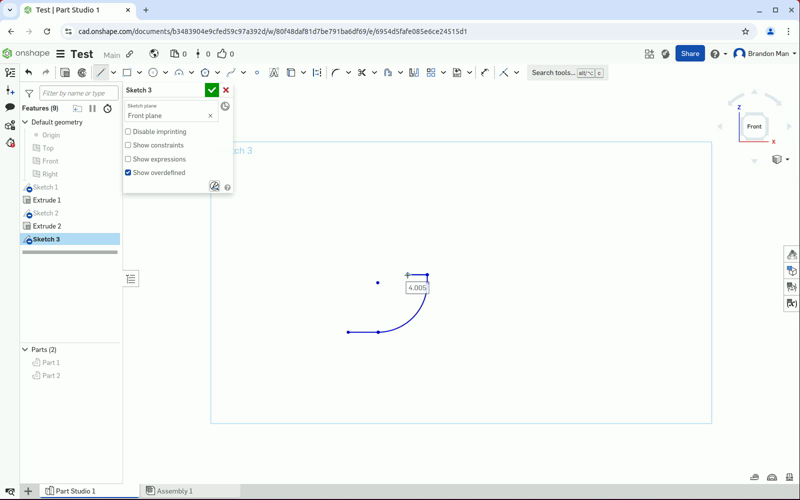
mouse_move(437, 274)
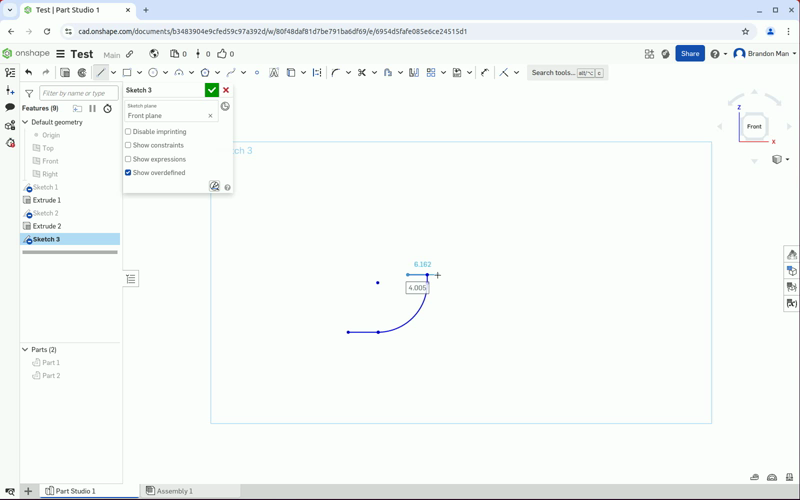
mouse_move(407, 283)
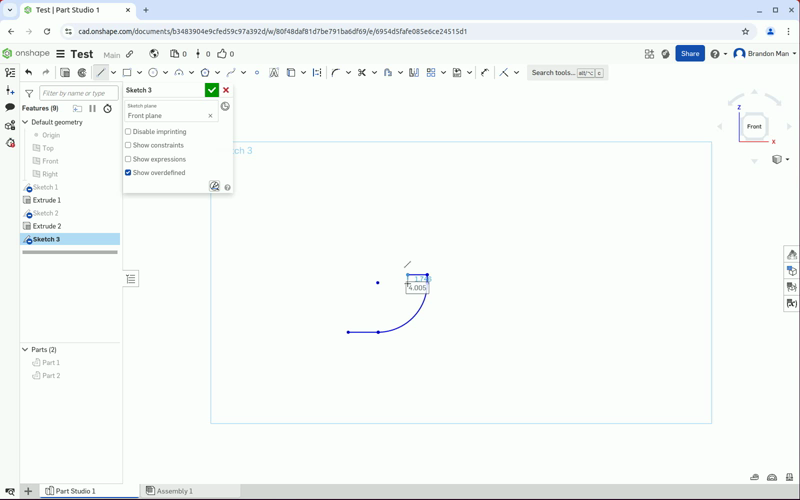
click(407, 283)
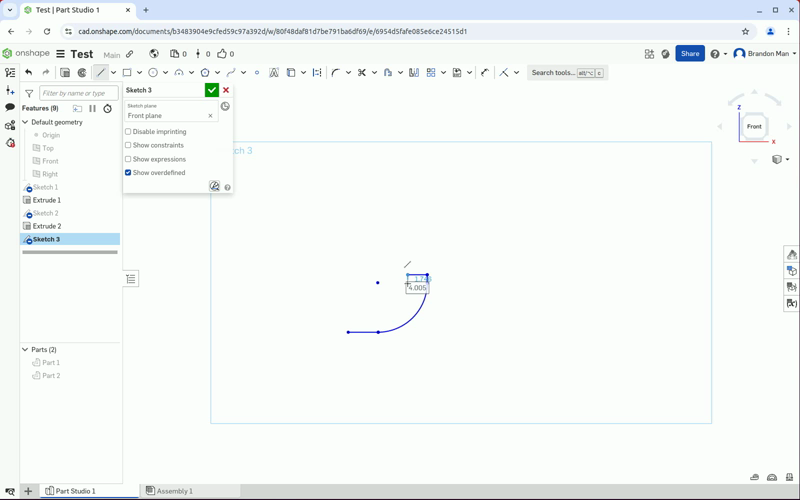
key_up(shift)
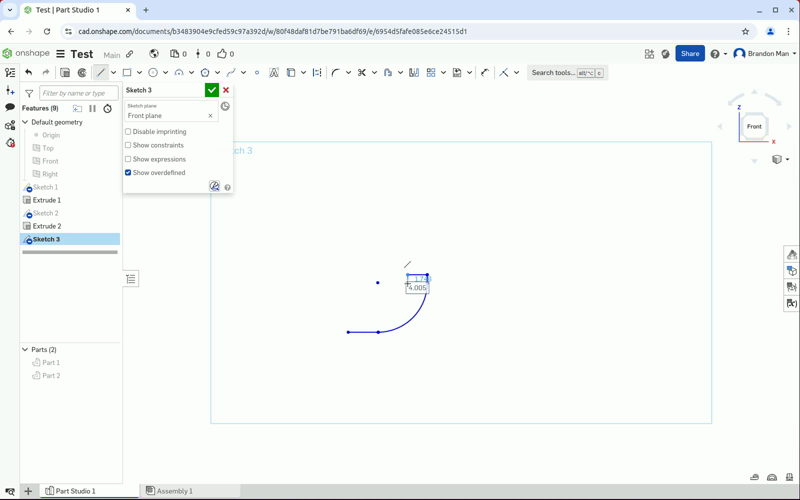
key(esc)
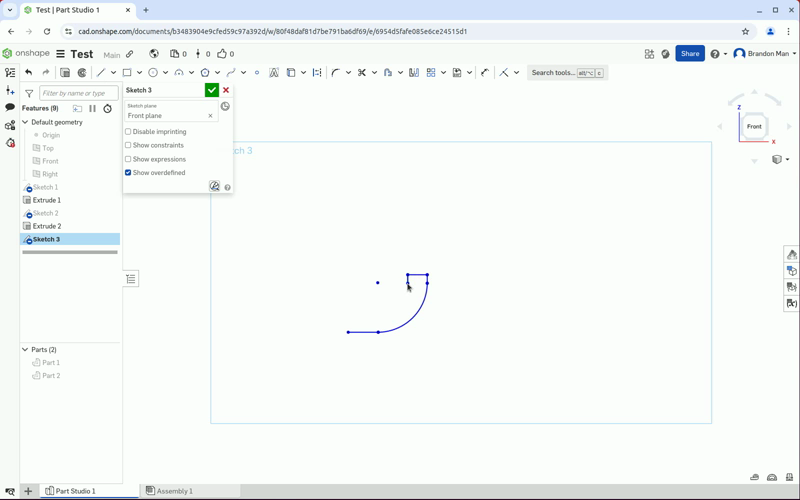
key(a)
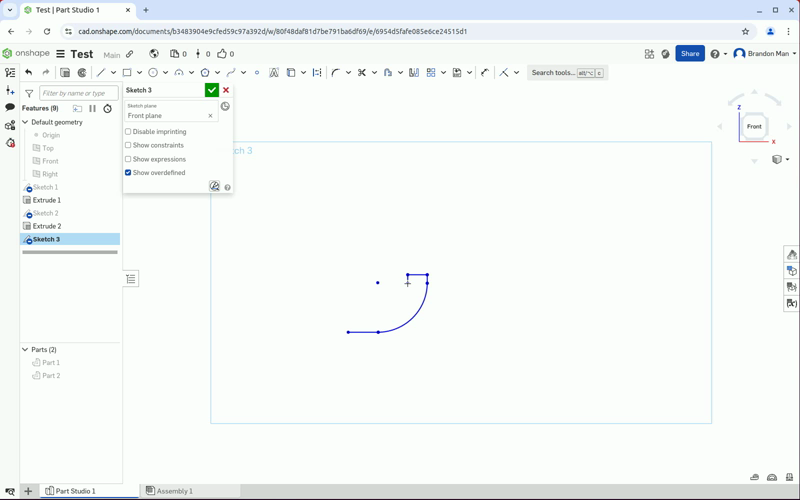
mouse_move(407, 283)
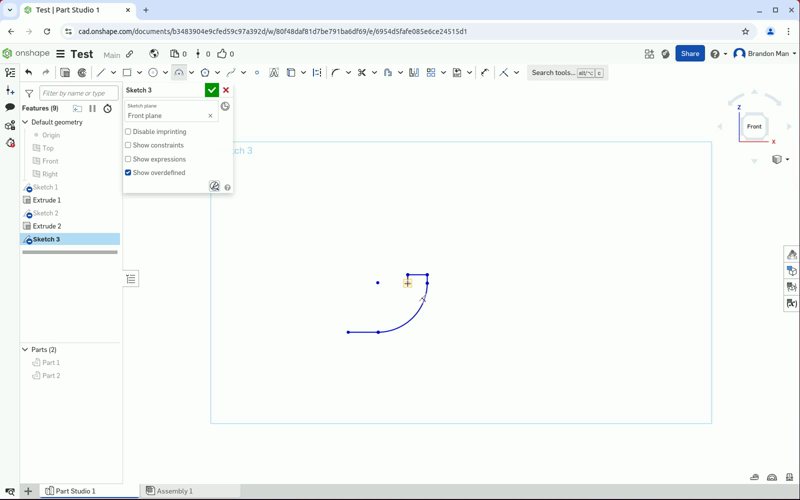
click(407, 283)
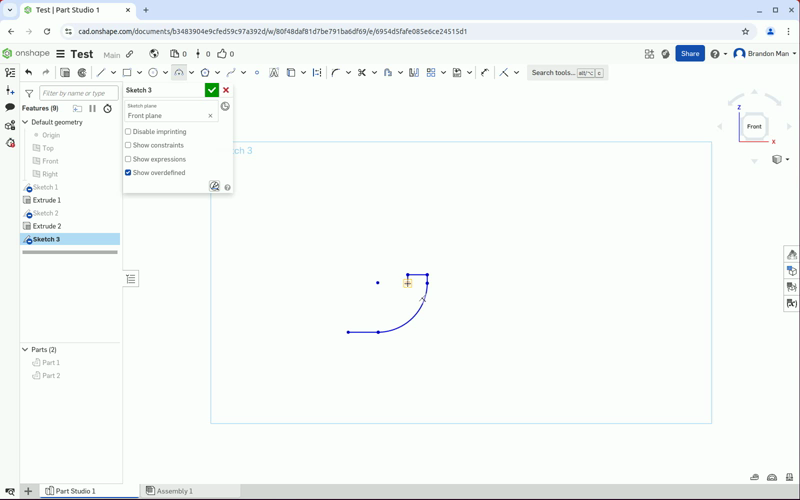
key_down(shift)
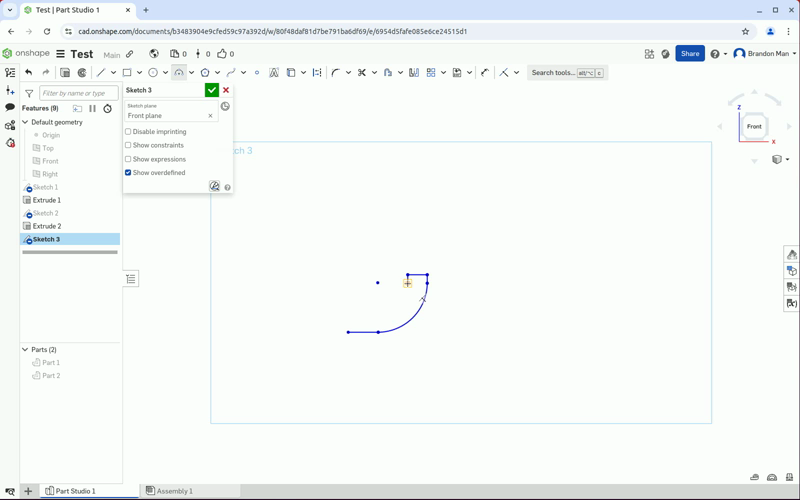
mouse_move(378, 312)
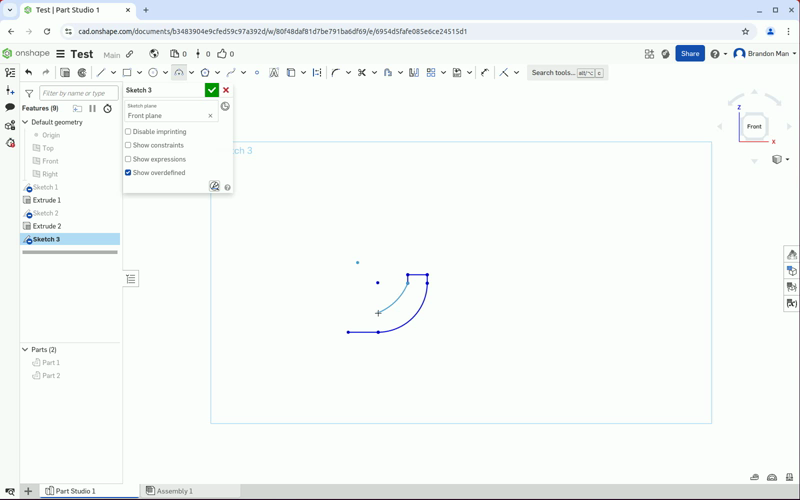
click(378, 312)
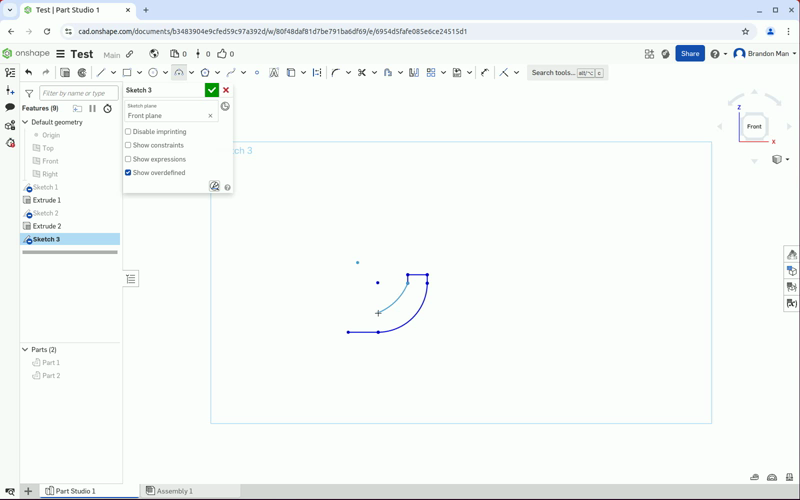
mouse_move(399, 304)
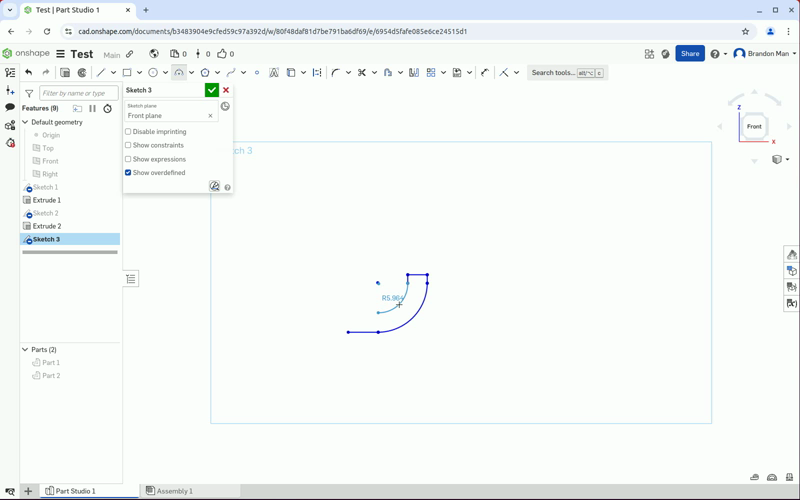
click(399, 304)
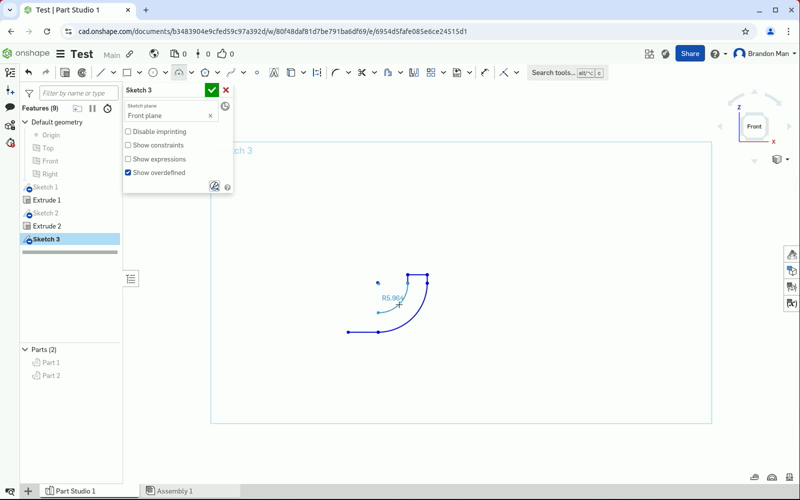
key_up(shift)
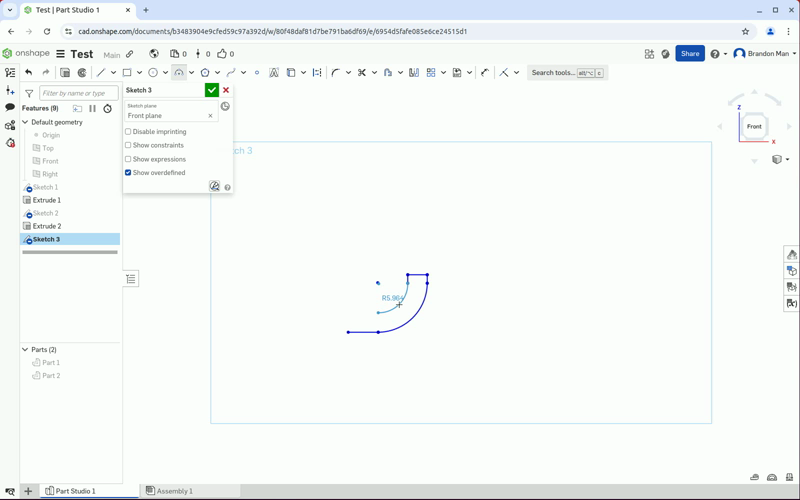
key(esc)
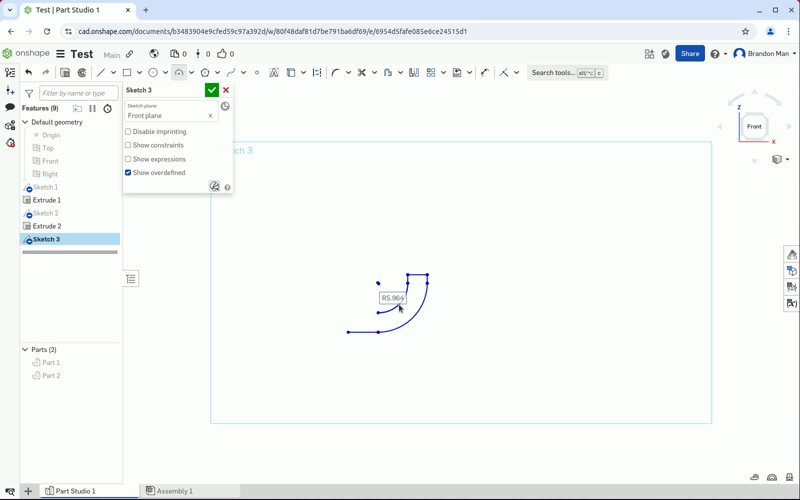
key(l)
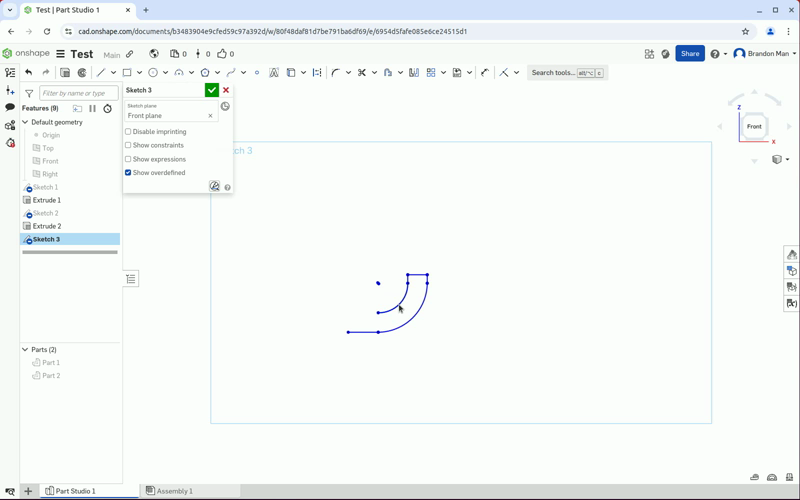
mouse_move(378, 312)
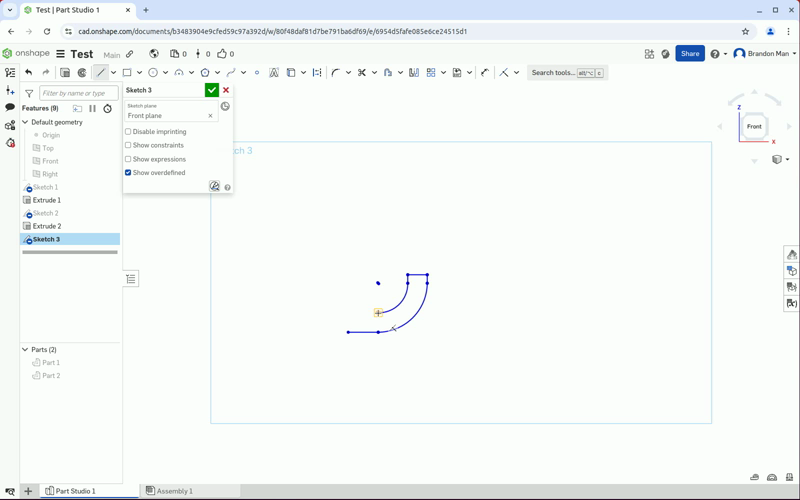
click(378, 312)
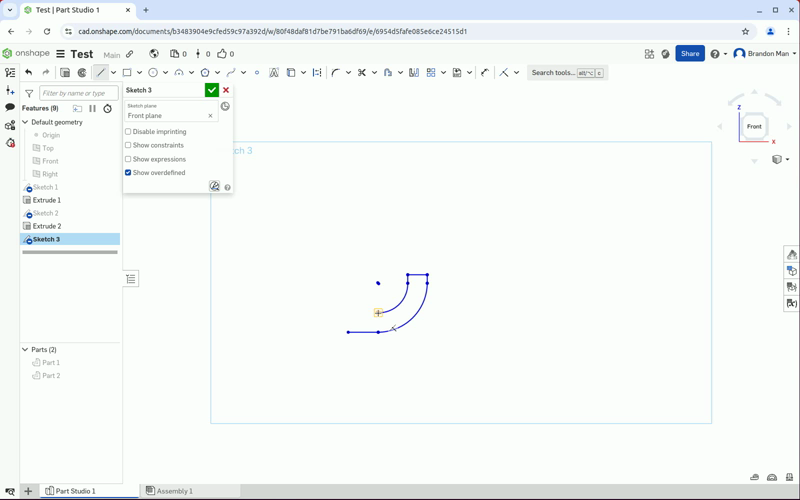
key_down(shift)
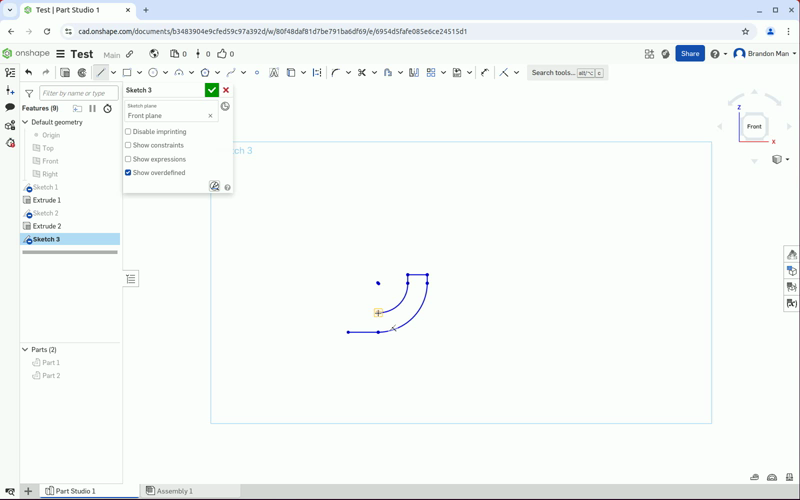
mouse_move(408, 312)
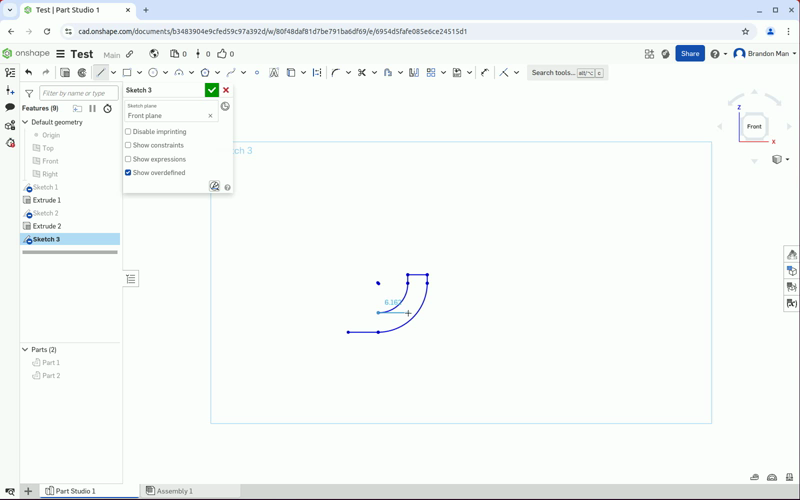
mouse_move(367, 312)
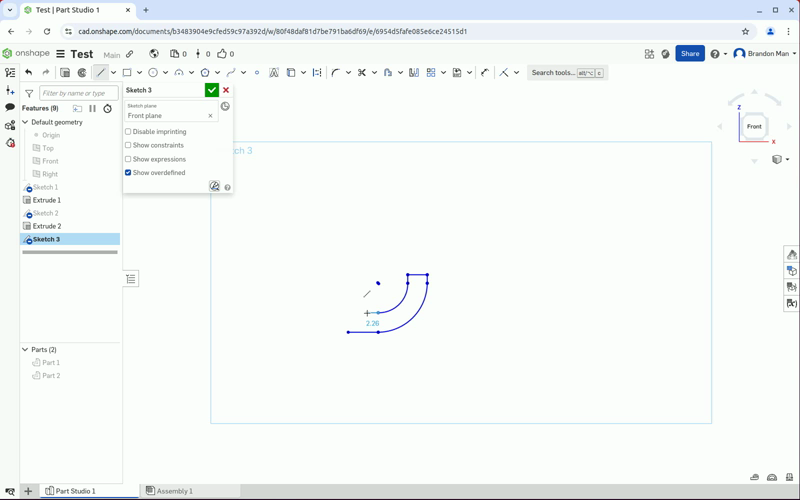
click(367, 312)
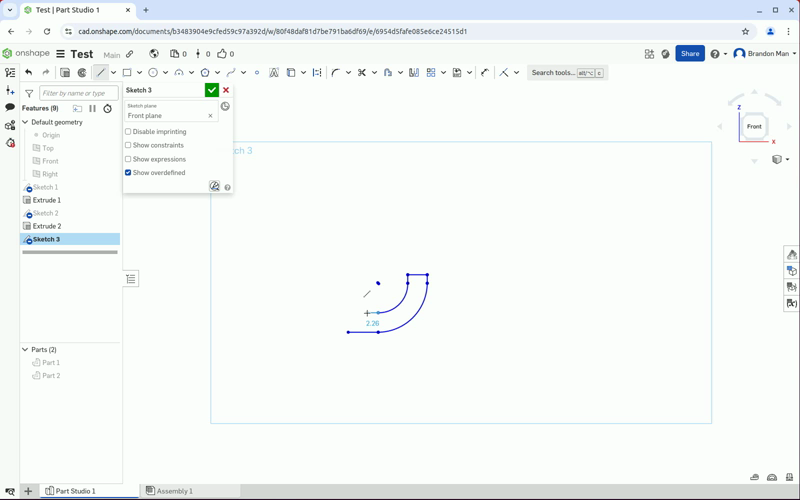
key_up(shift)
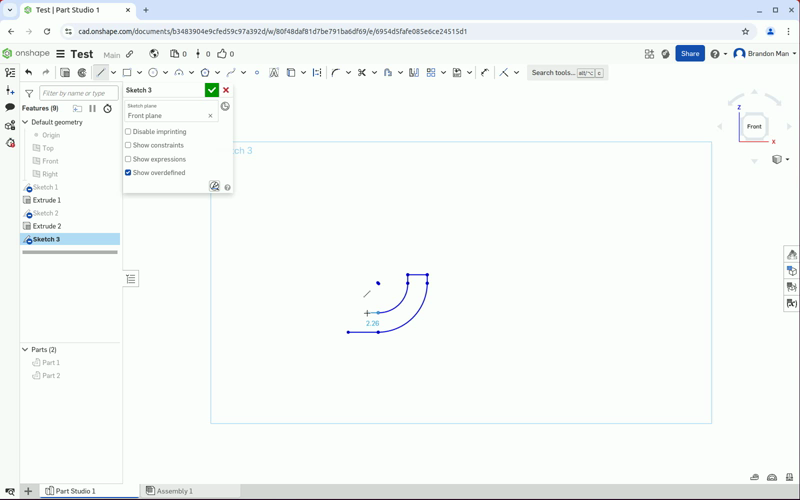
key_down(shift)
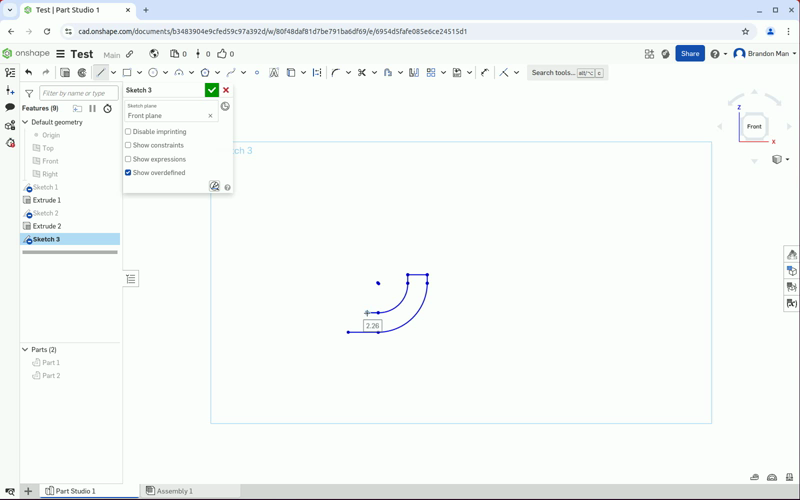
mouse_move(397, 312)
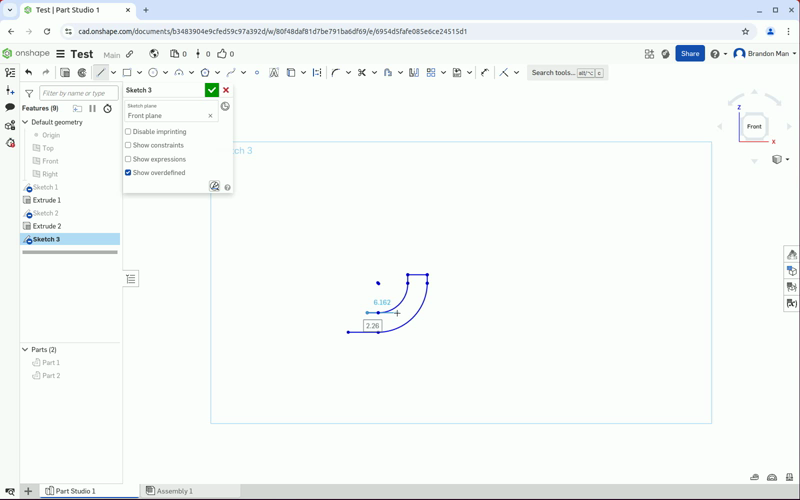
mouse_move(367, 274)
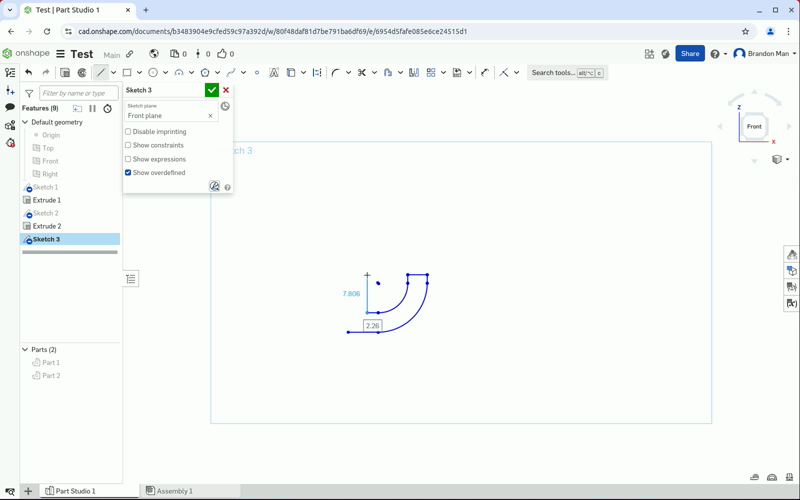
click(367, 274)
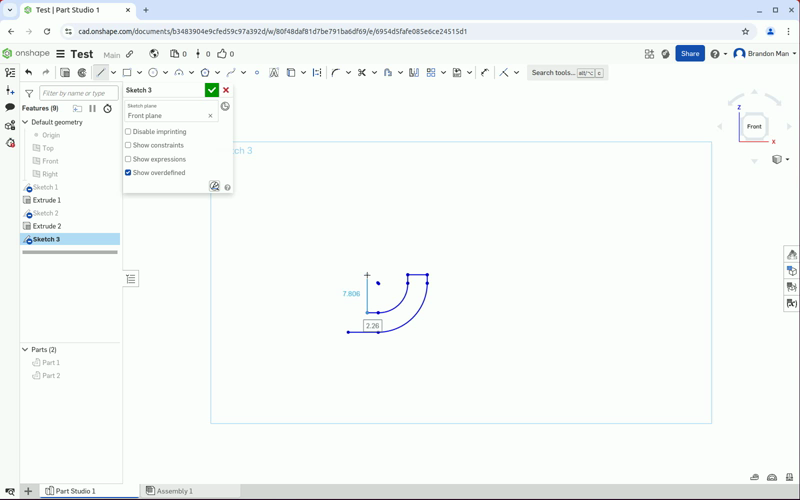
key_up(shift)
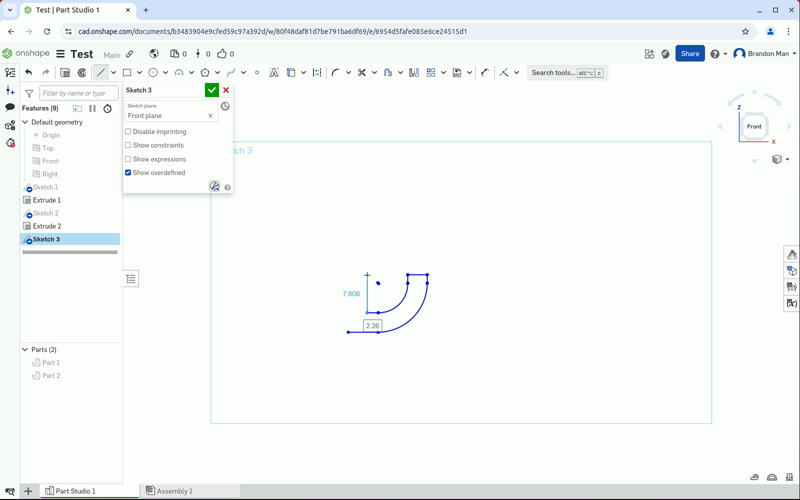
key_down(shift)
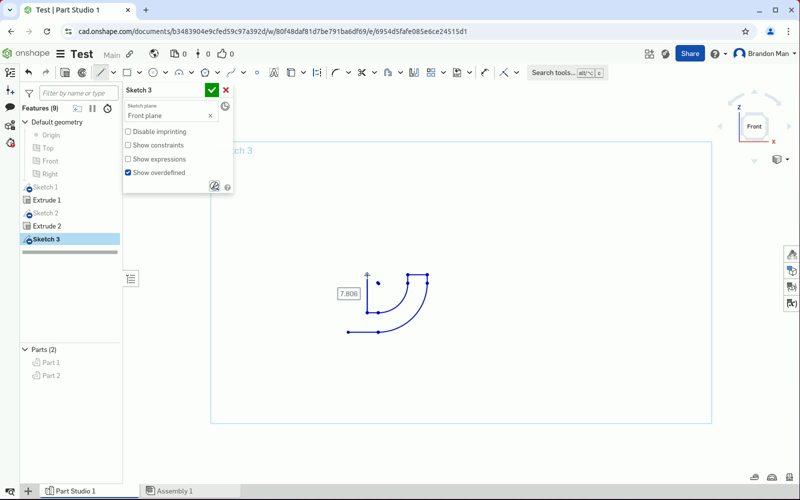
mouse_move(397, 274)
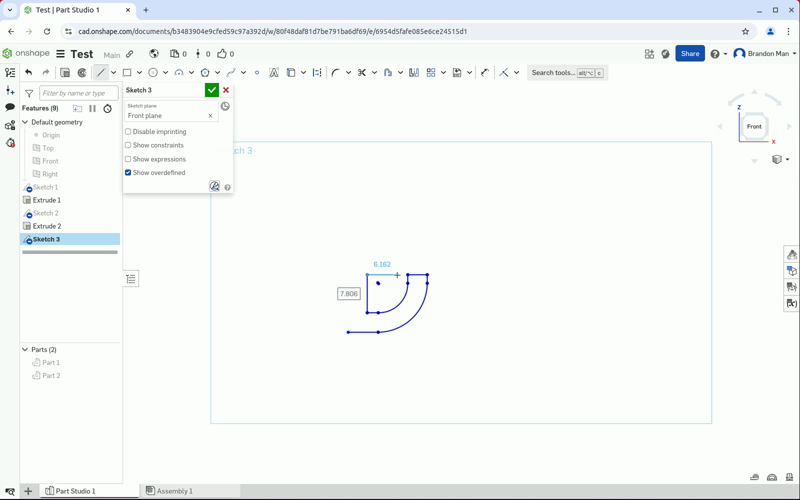
mouse_move(348, 274)
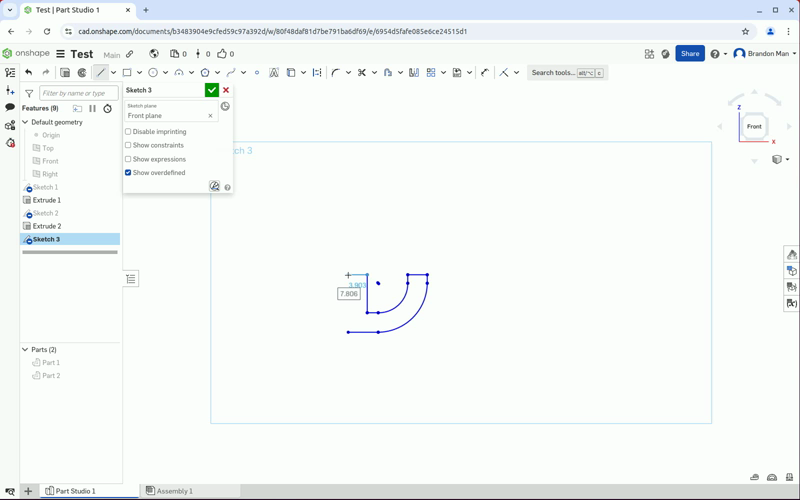
click(348, 274)
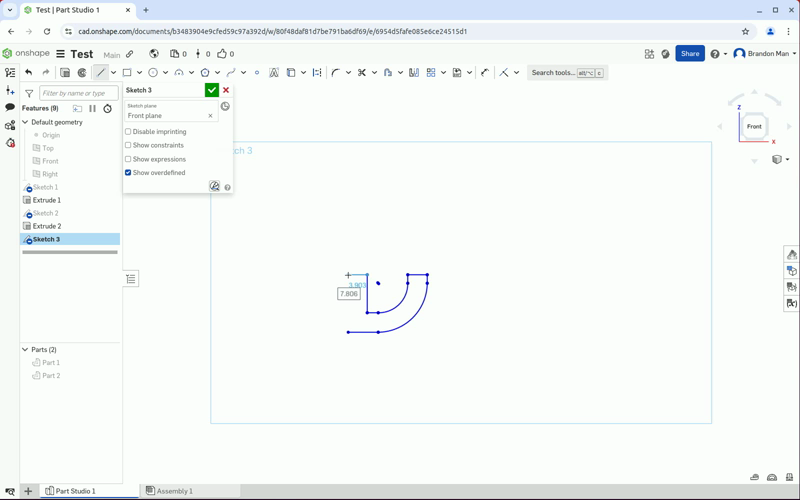
key_up(shift)
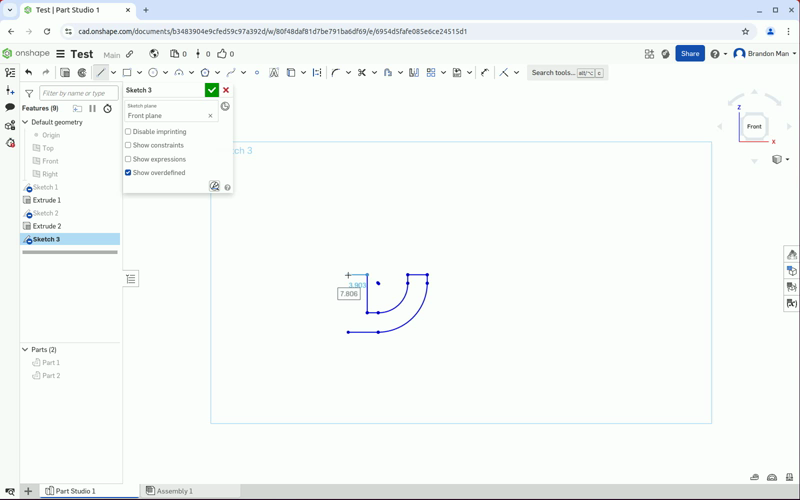
mouse_move(378, 274)
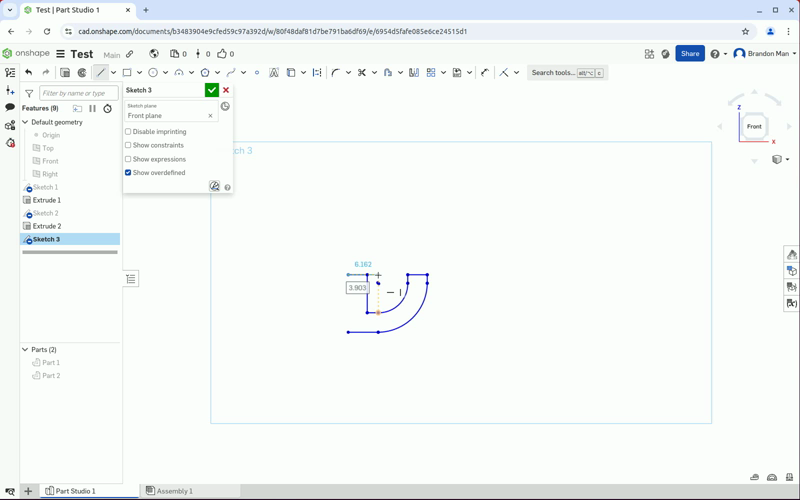
key_down(shift)
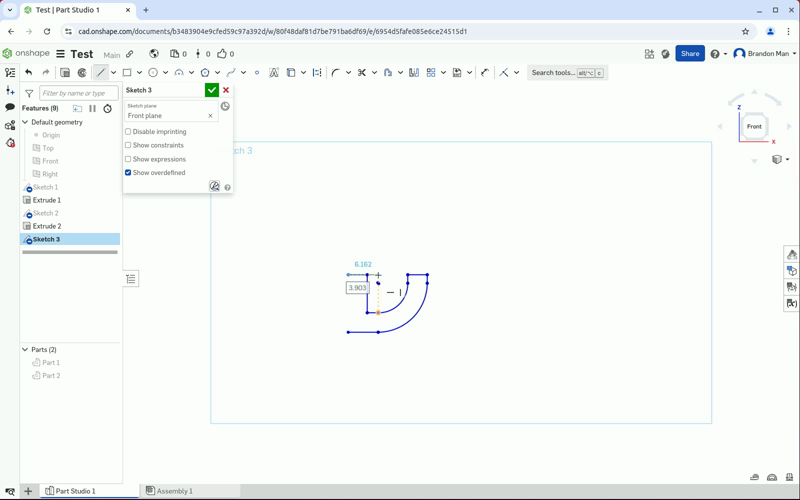
mouse_move(348, 332)
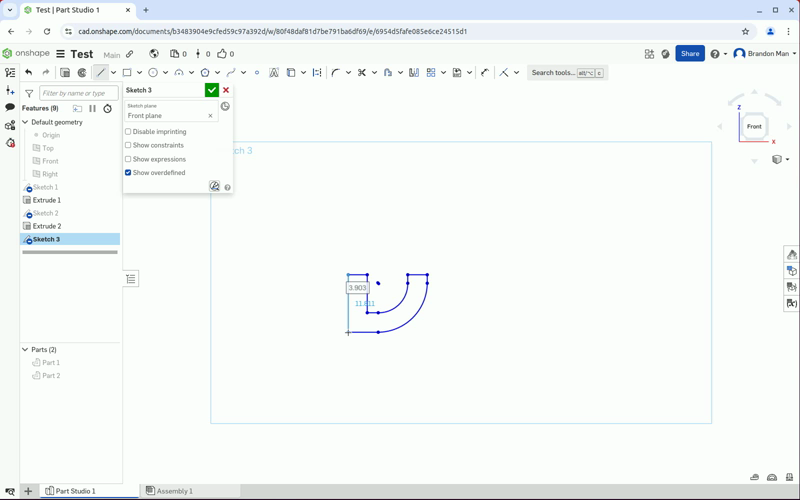
key_up(shift)
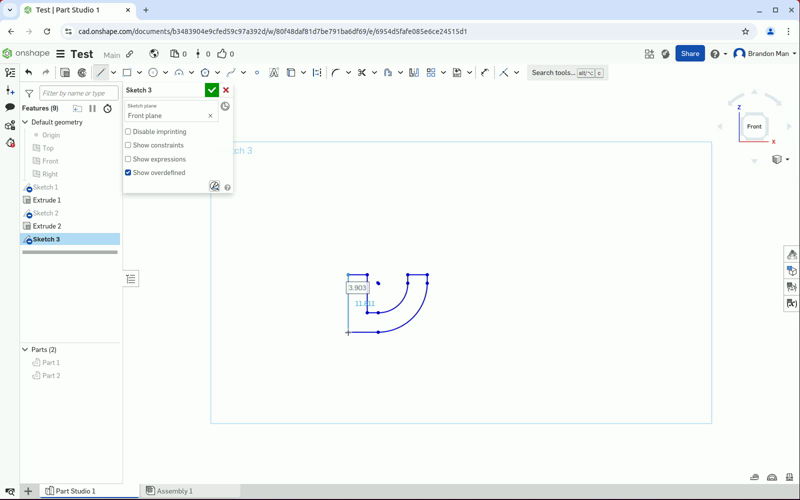
click(348, 332)
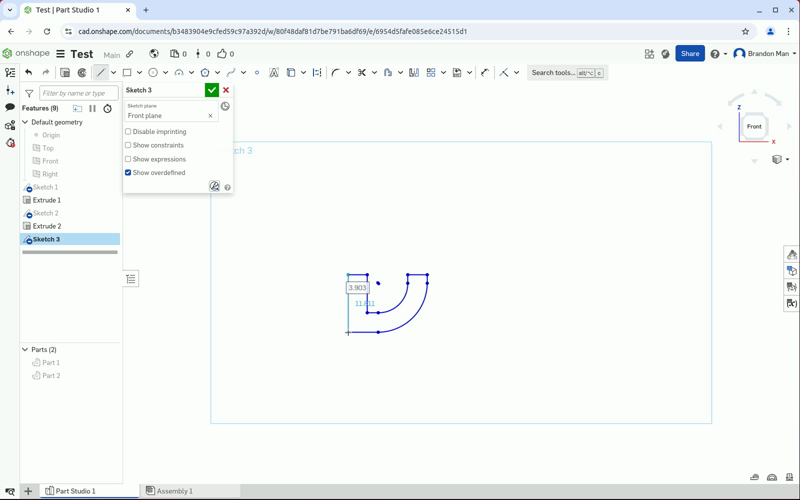
key(esc)
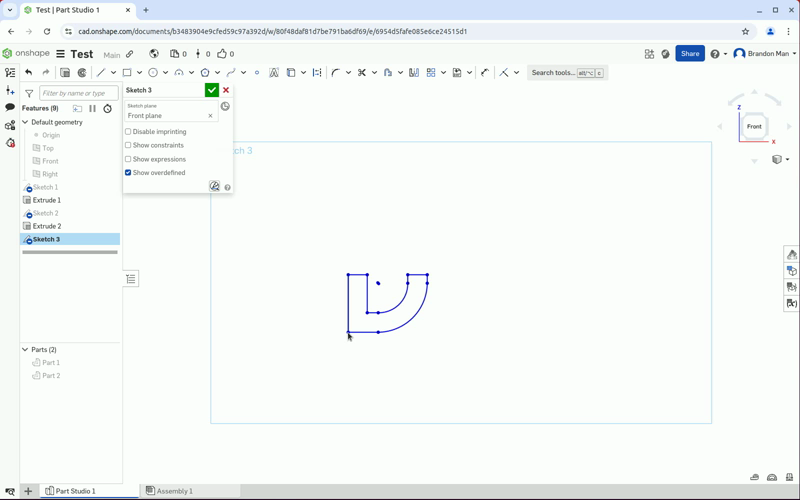
mouse_move(365, 321)
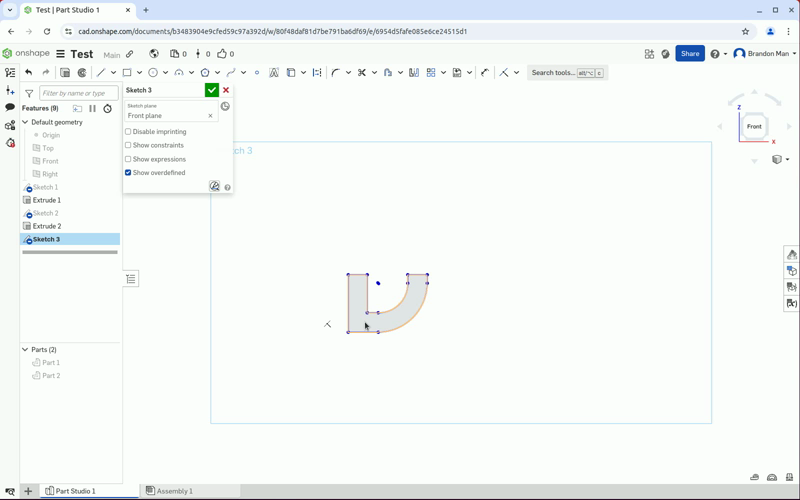
click(365, 321)
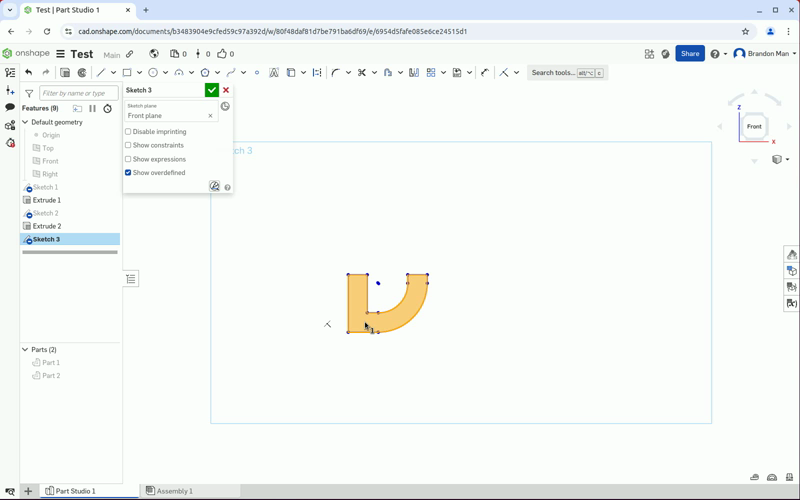
mouse_move(73, 352)
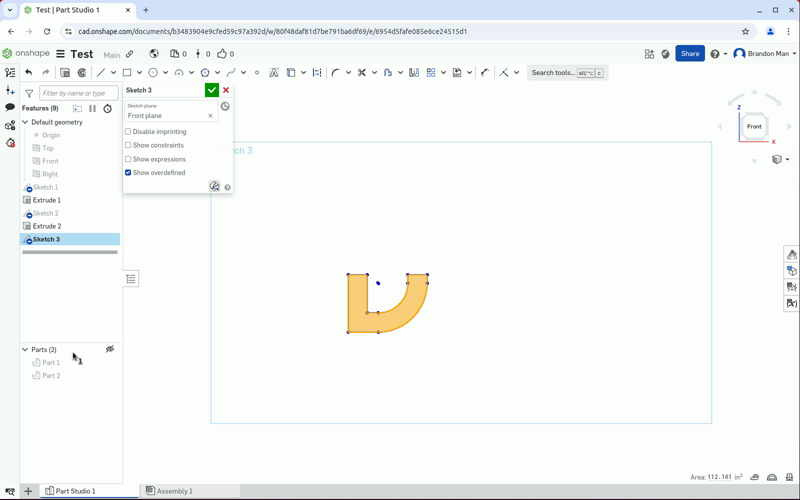
key(shift+y)
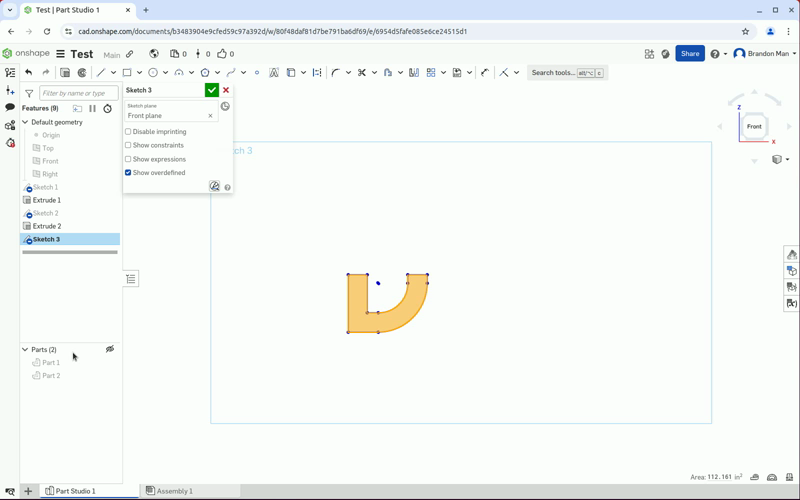
key(shift+e)
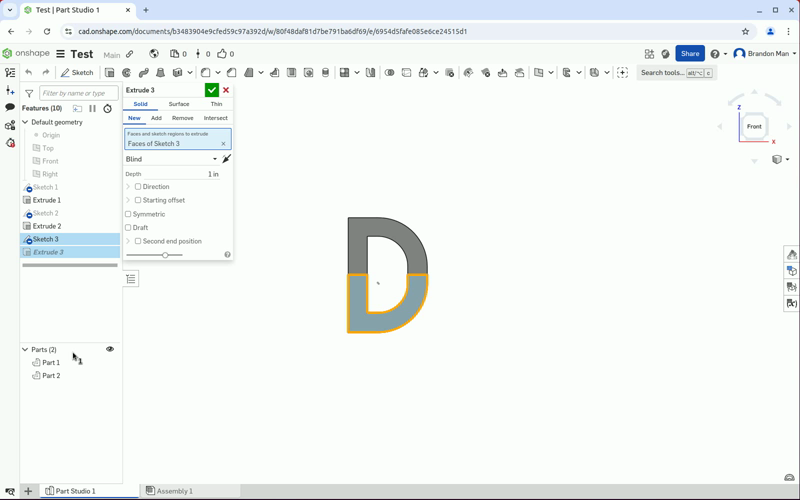
mouse_move(143, 106)
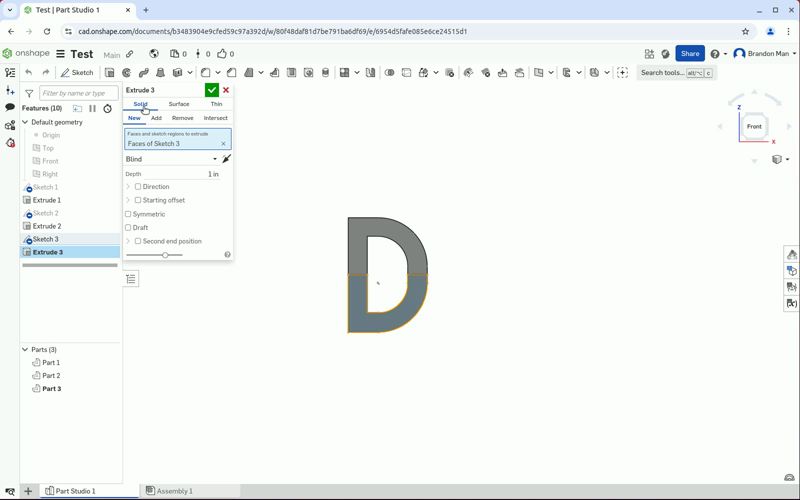
click(143, 106)
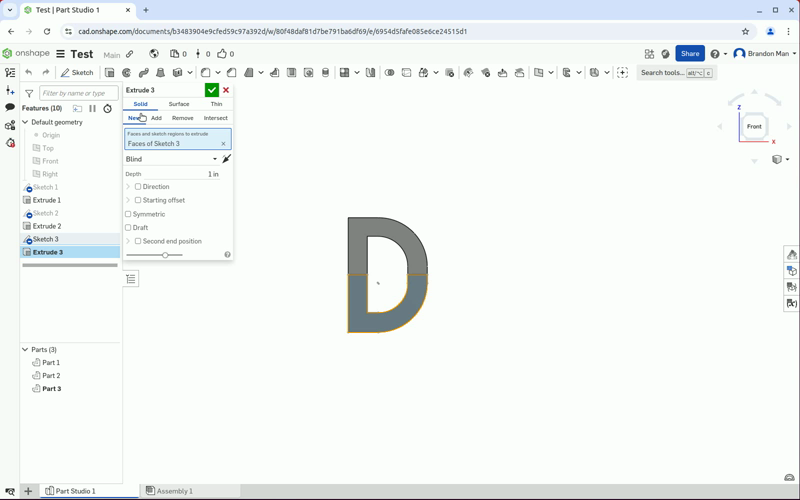
mouse_move(137, 120)
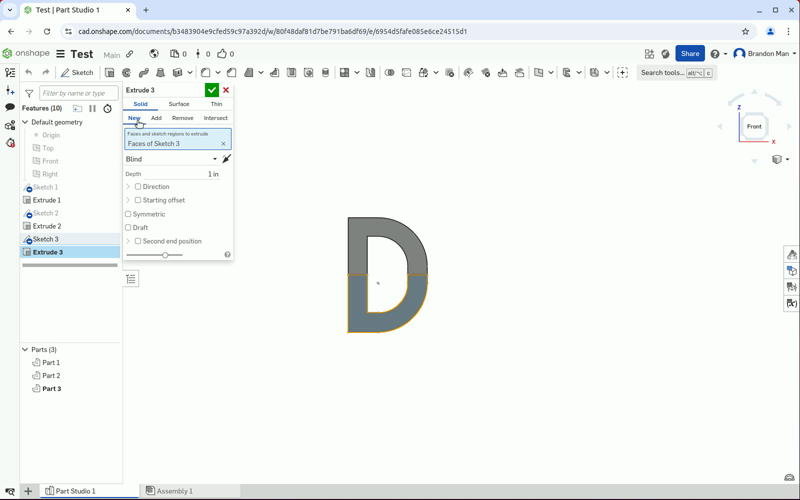
click(137, 120)
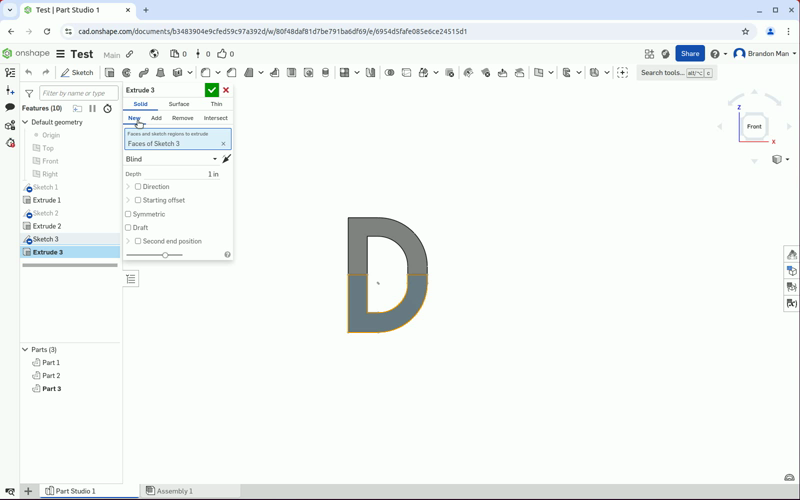
key(tab, 4)
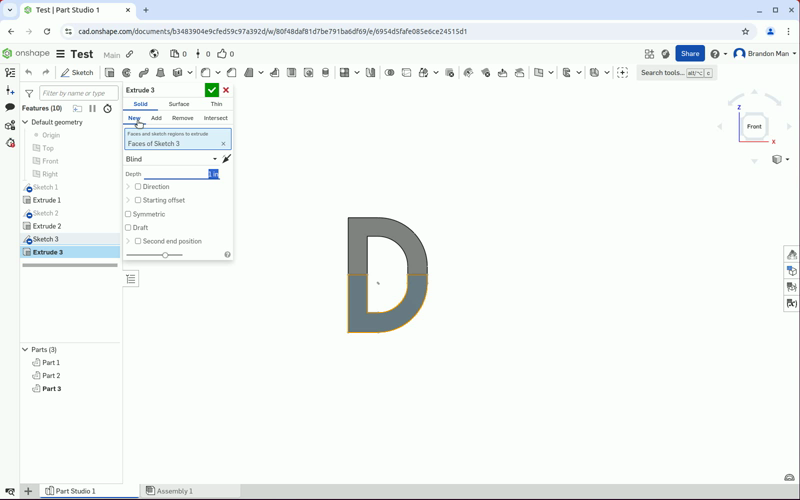
text(5.536)
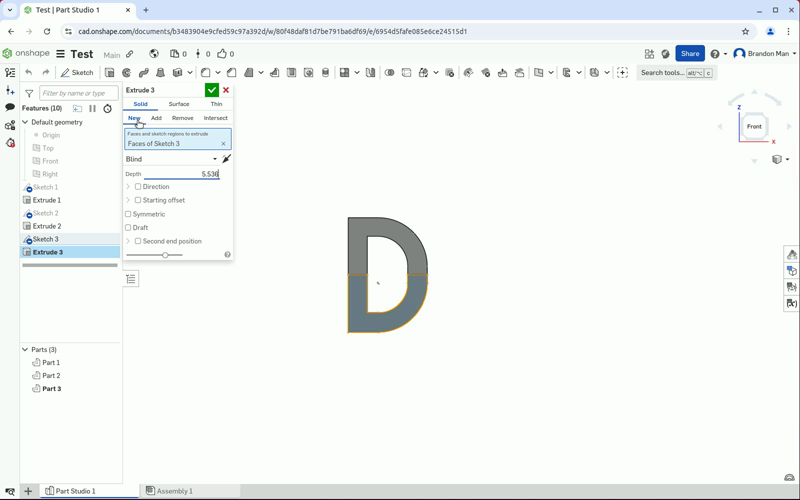
key(enter)
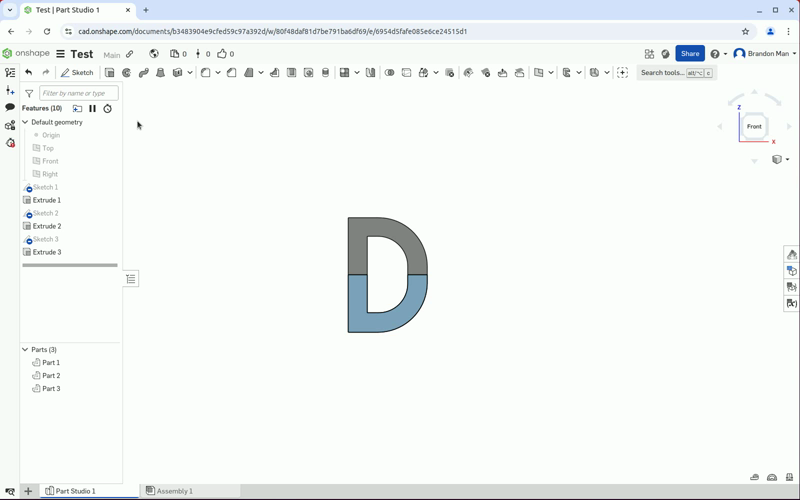
key(shift+h)
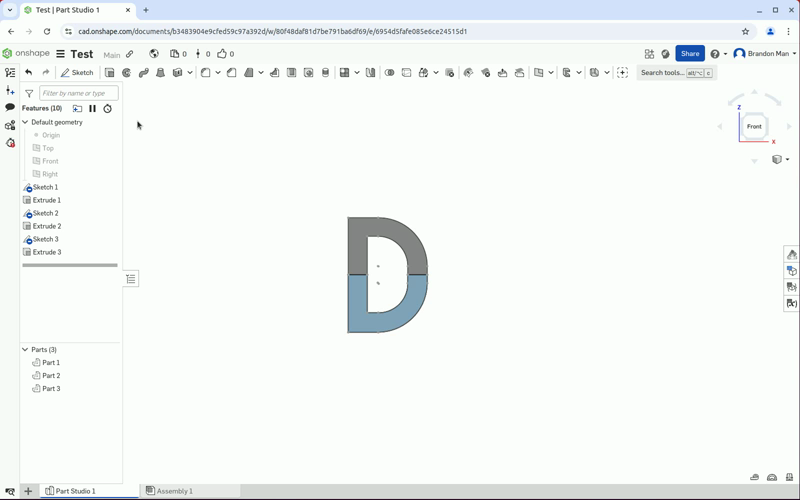
key(shift+h)
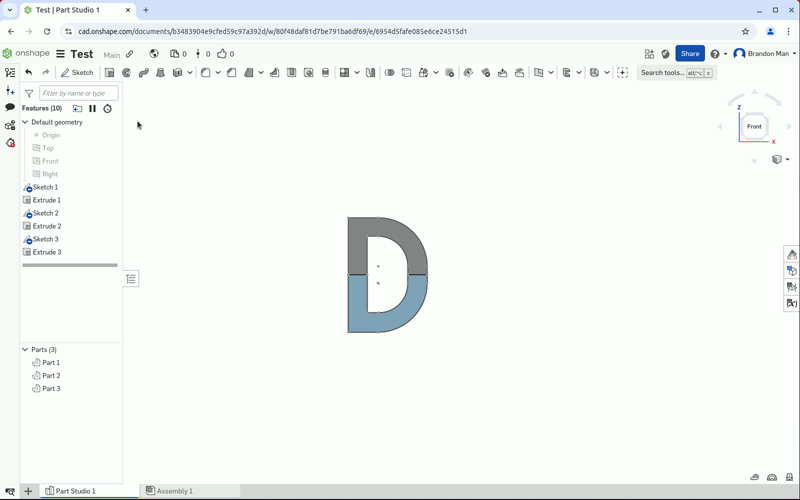
key(shift+7)
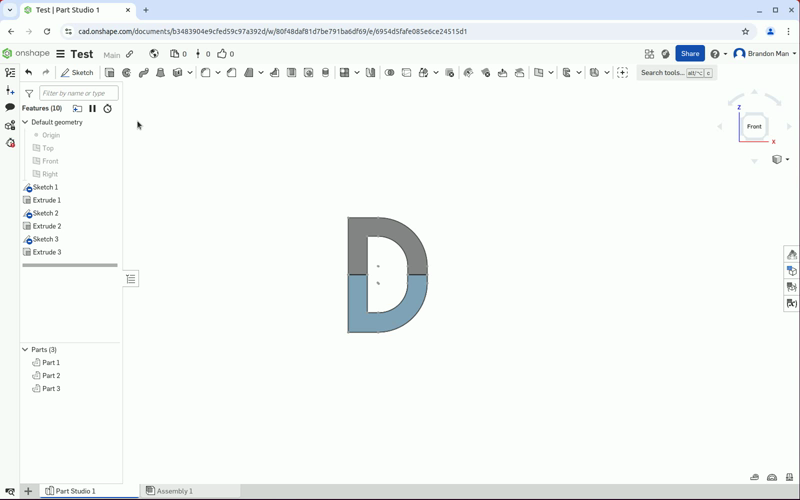
key(left, 2)
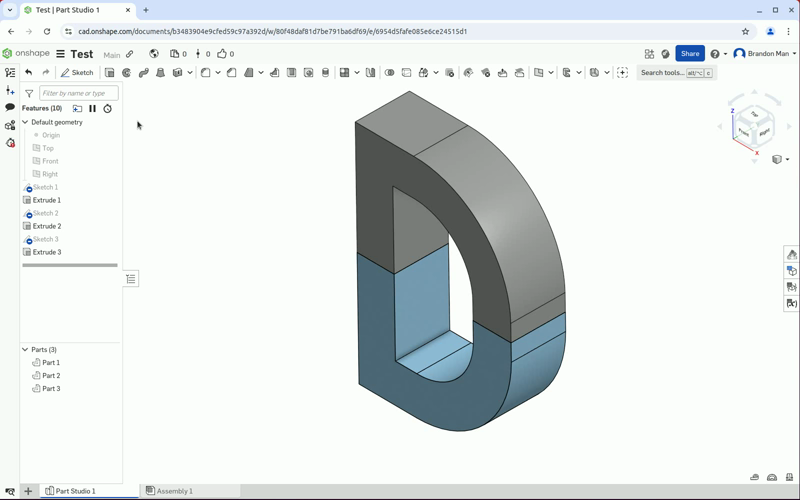
key(down, 2)
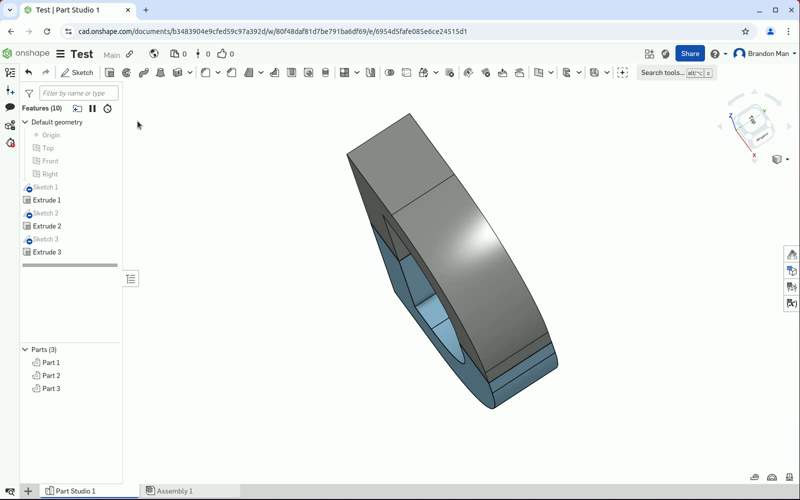
key(up, 2)
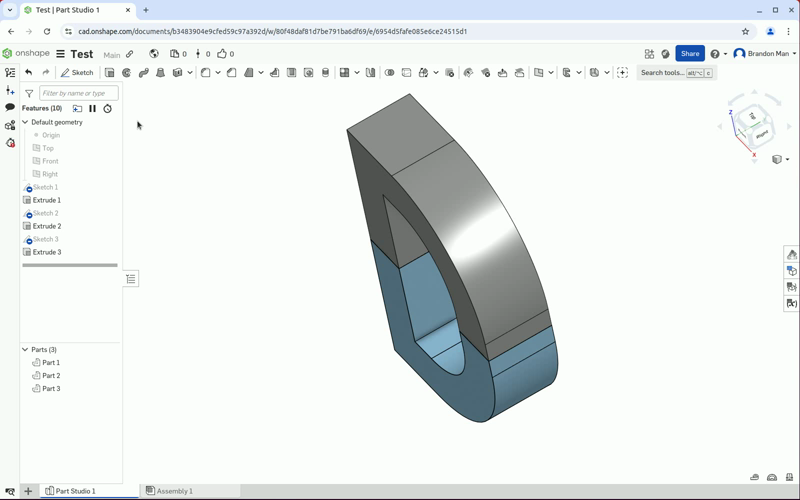
key(right, 2)
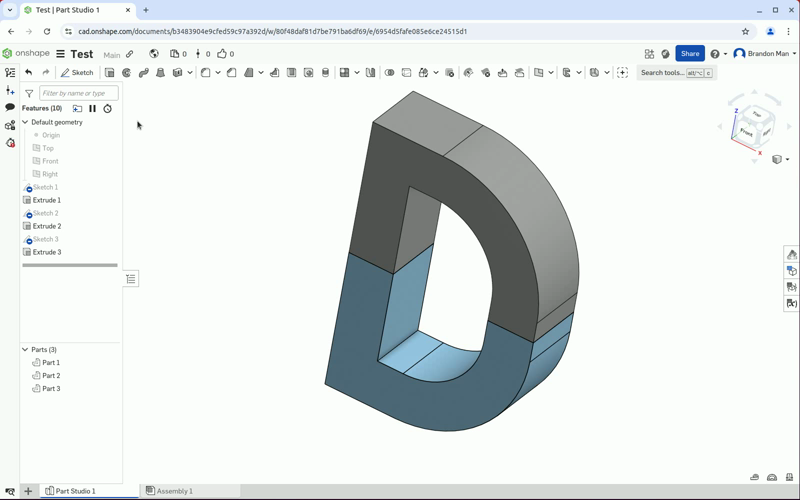
mouse_move(73, 189)
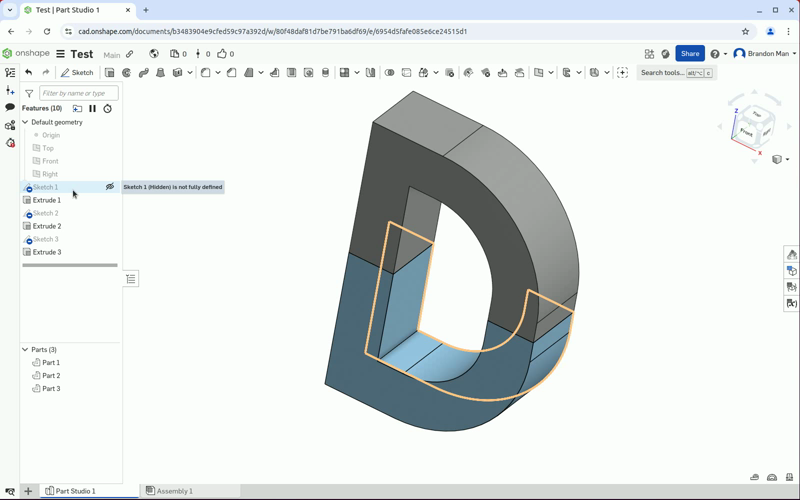
click(73, 189)